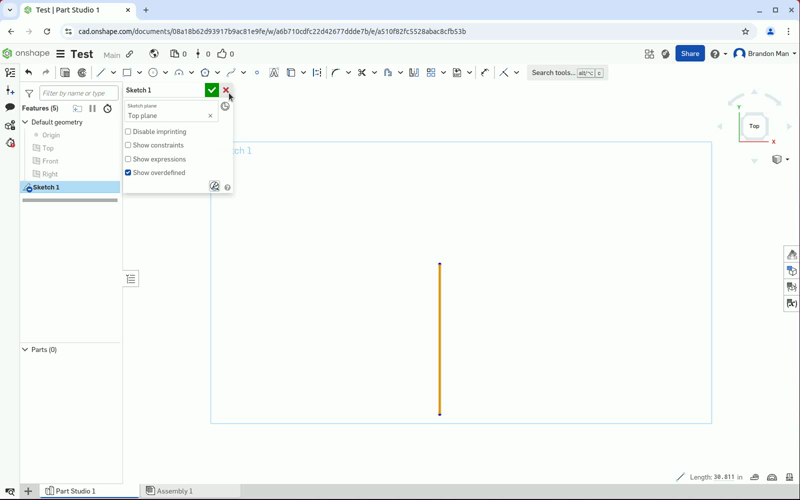
key(shift+h)
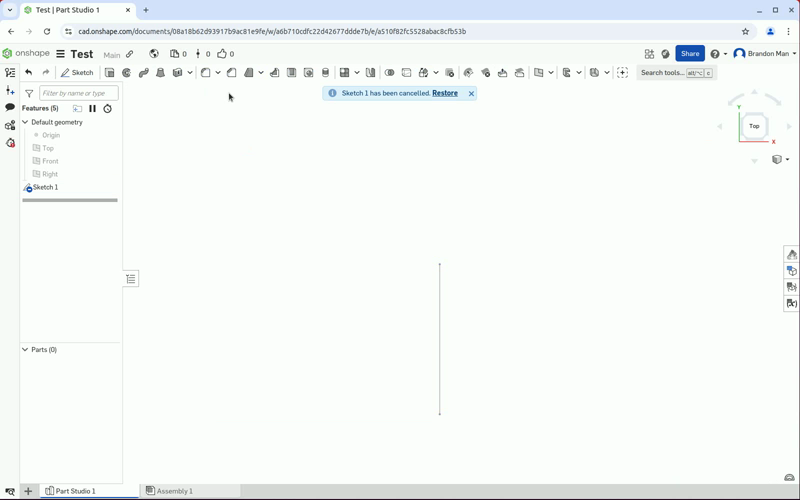
key(shift+s)
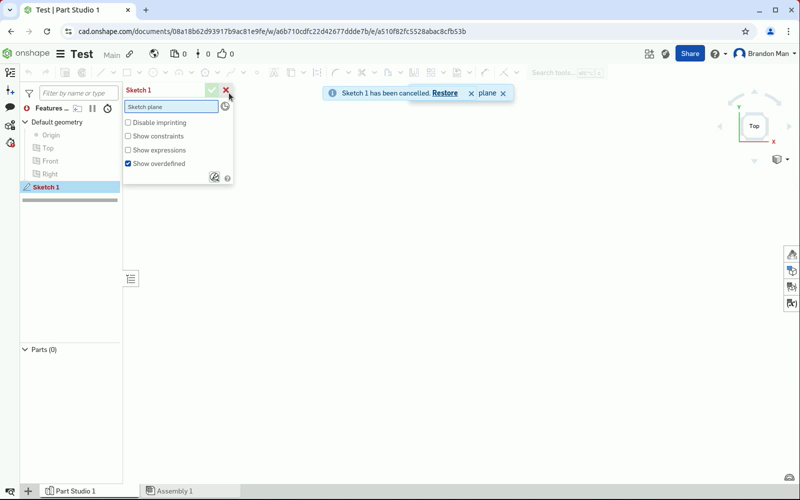
mouse_move(73, 150)
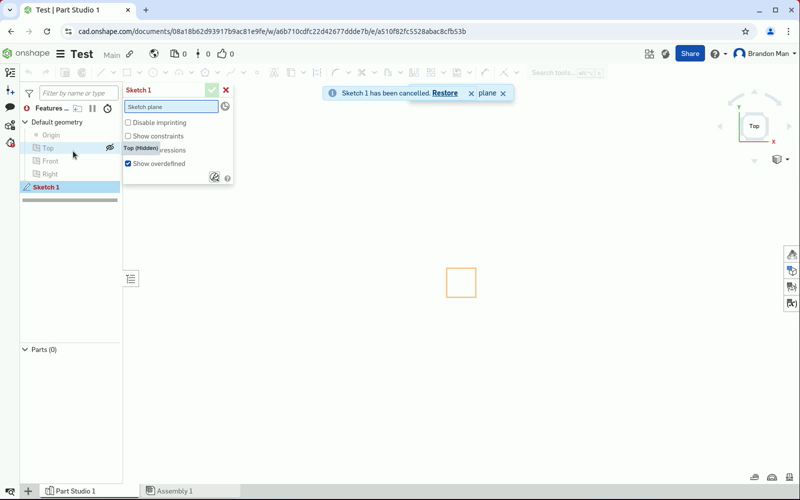
click(73, 150)
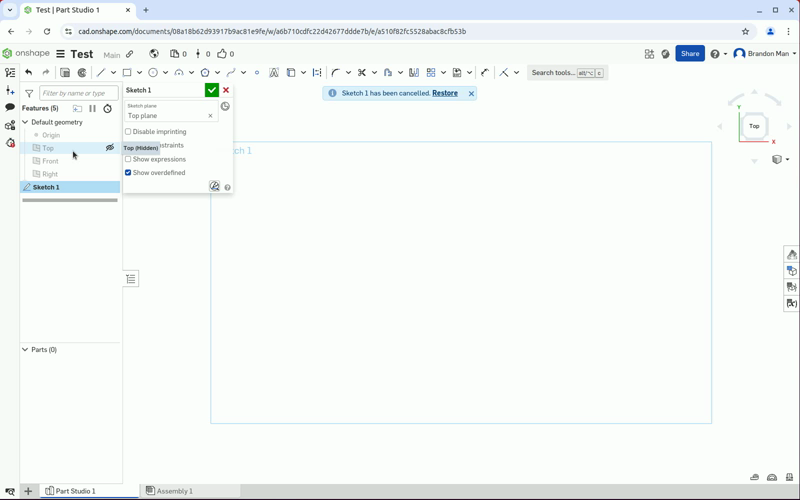
mouse_move(73, 352)
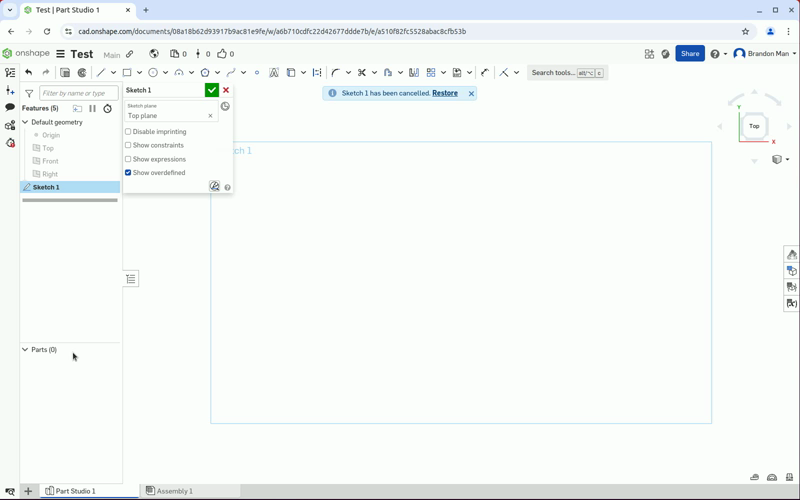
key(y)
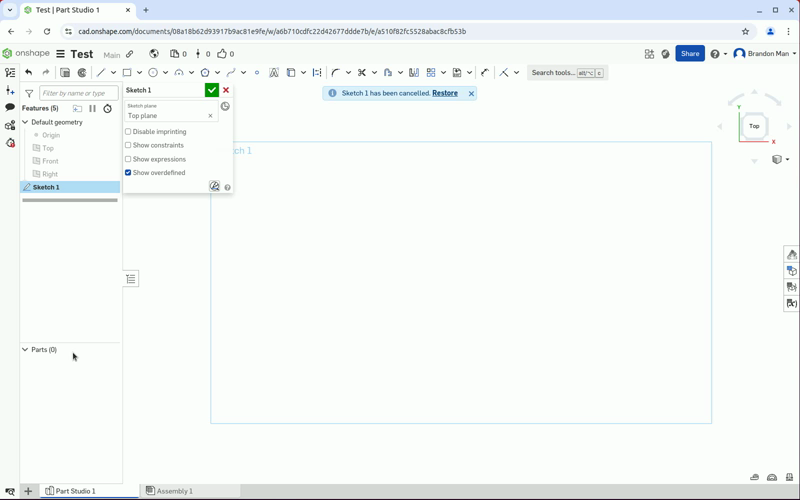
key(l)
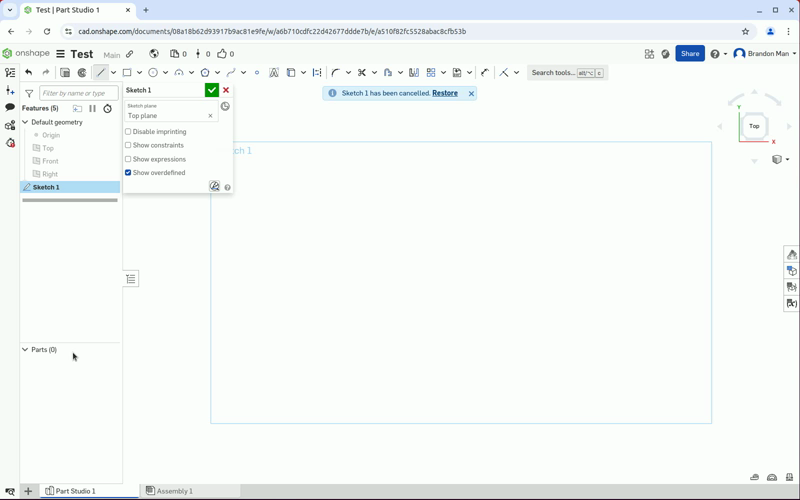
key_down(shift)
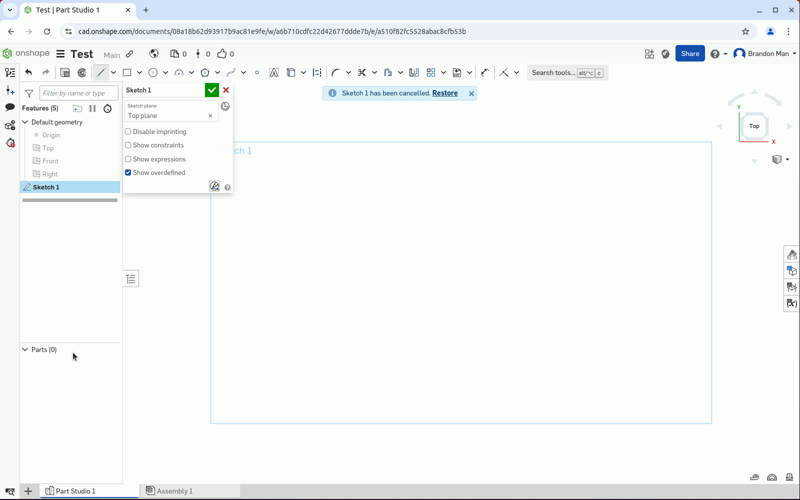
mouse_move(460, 282)
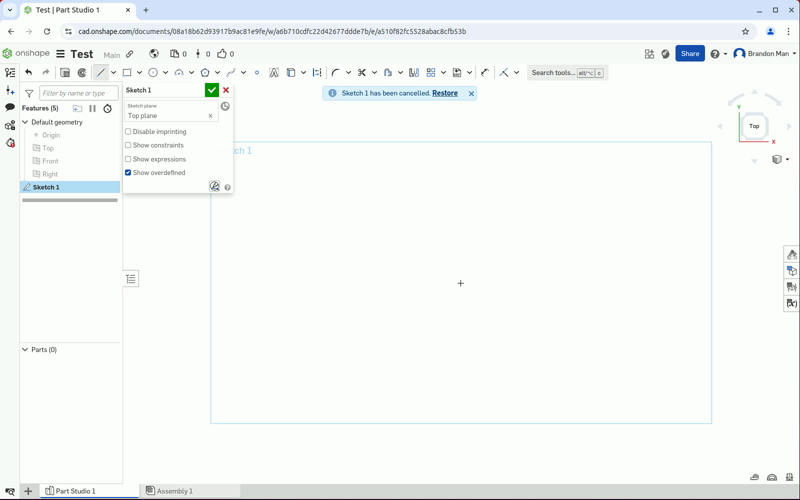
click(460, 282)
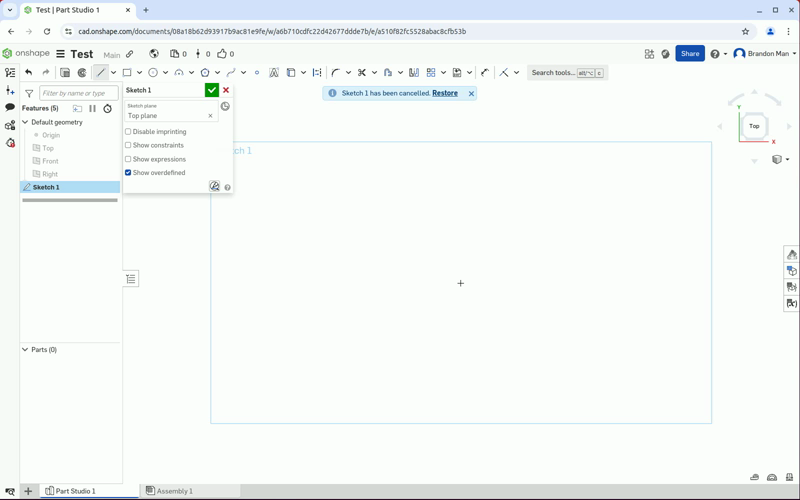
key_up(shift)
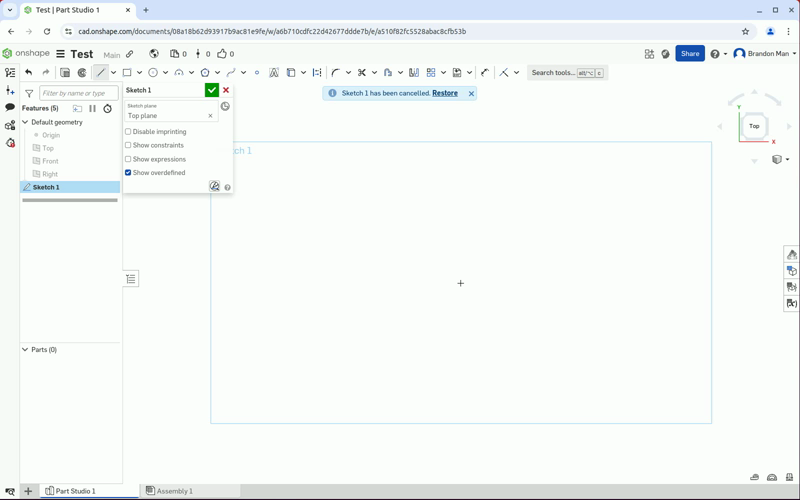
key_down(shift)
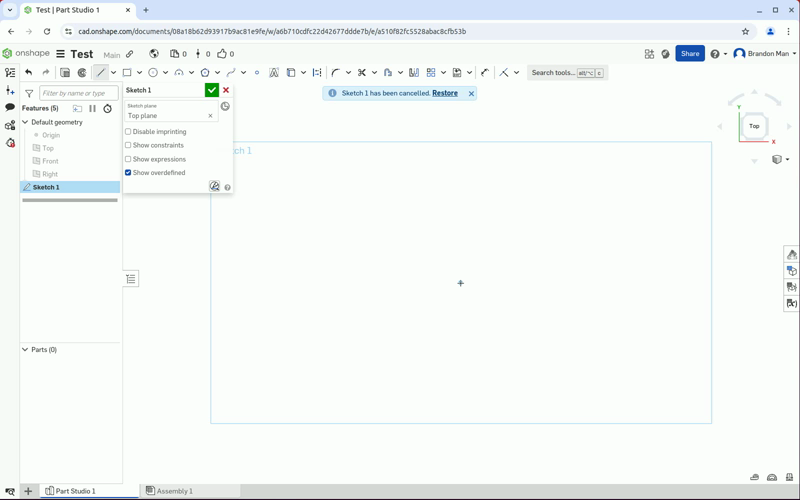
mouse_move(521, 282)
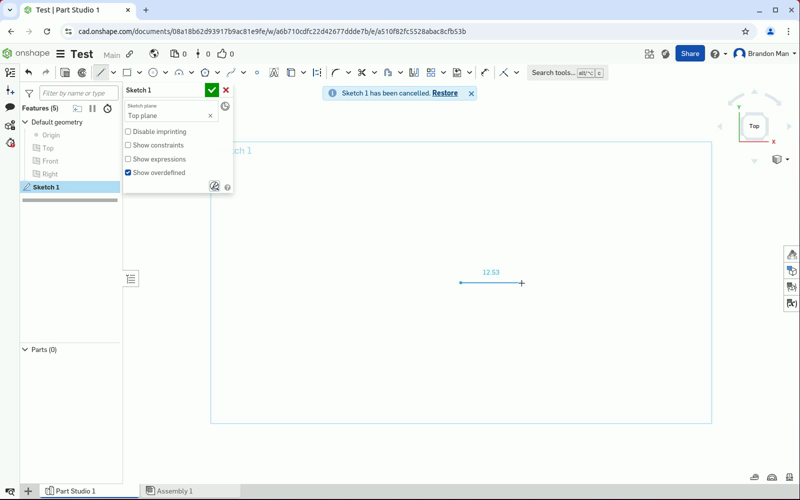
click(521, 282)
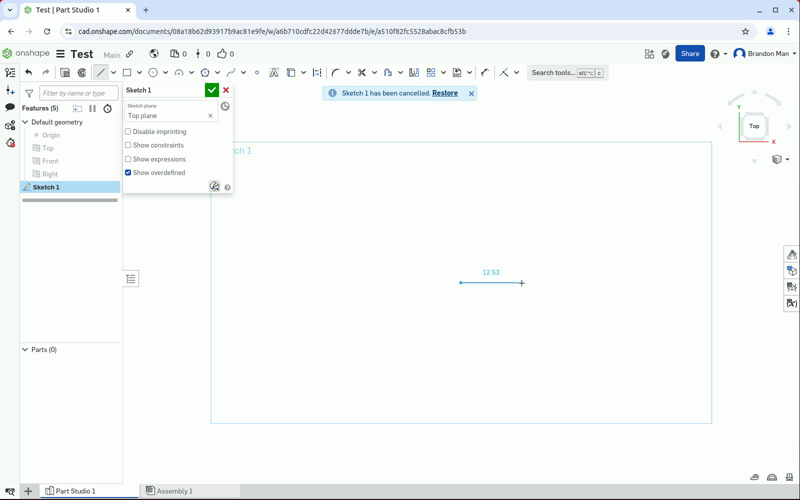
key_up(shift)
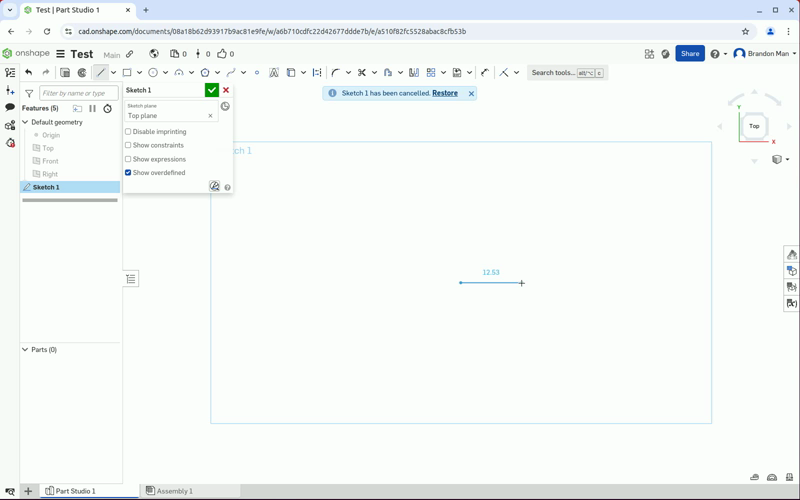
key(esc)
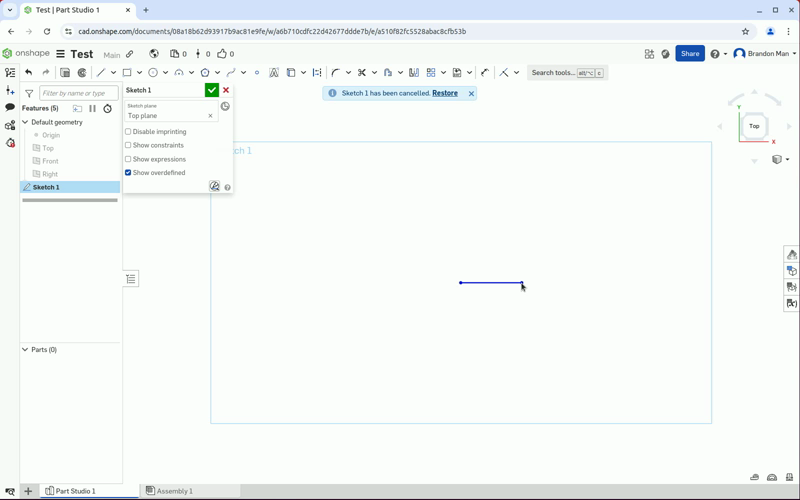
key(a)
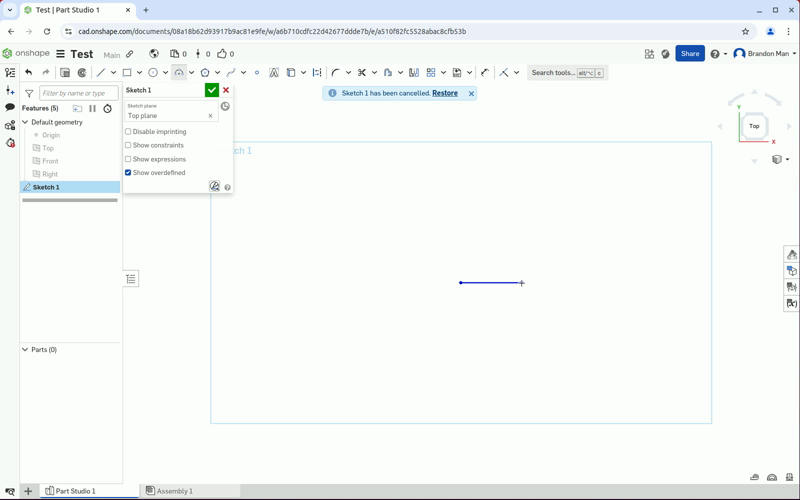
mouse_move(521, 282)
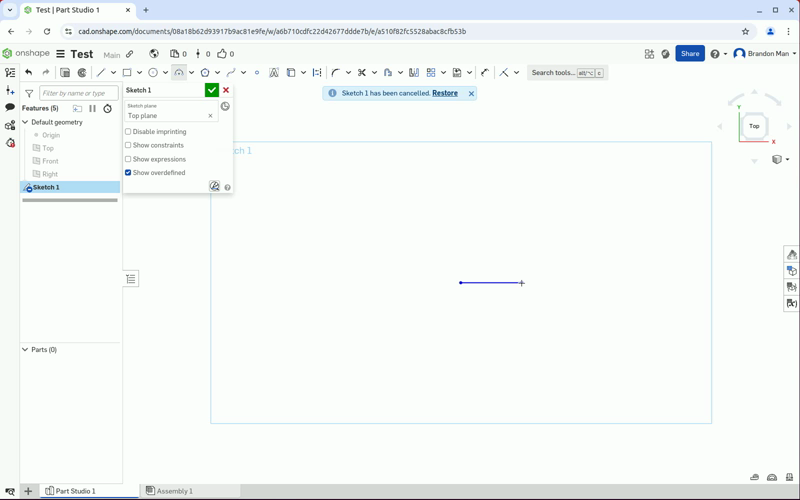
click(521, 282)
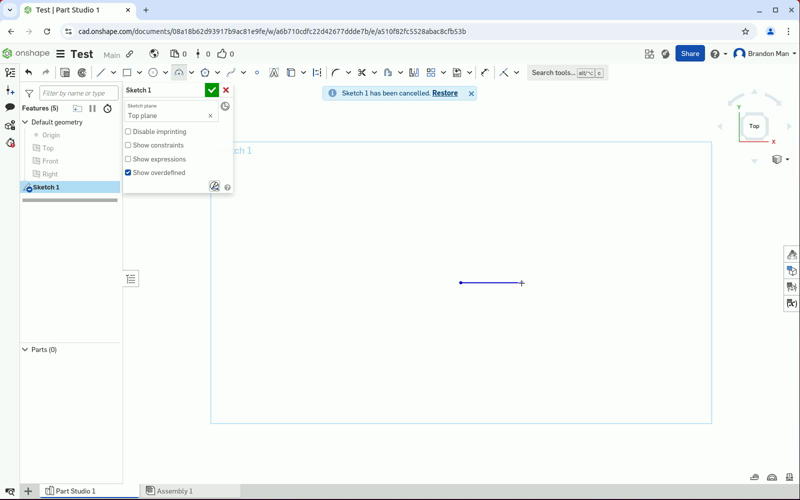
key_down(shift)
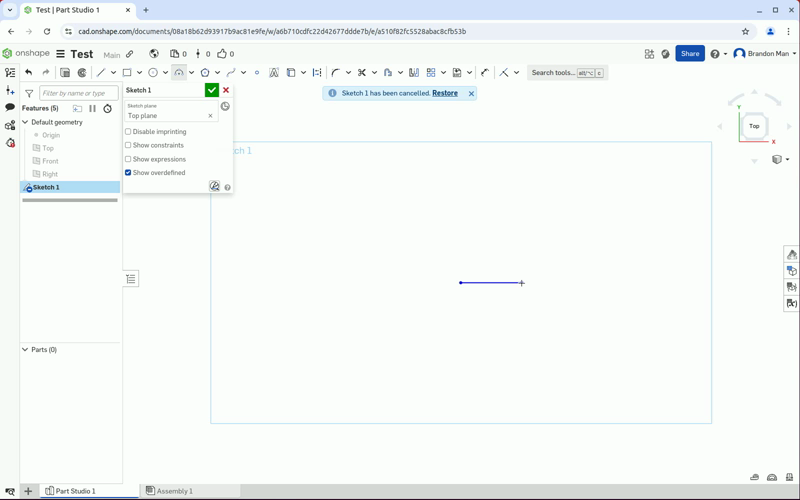
mouse_move(521, 186)
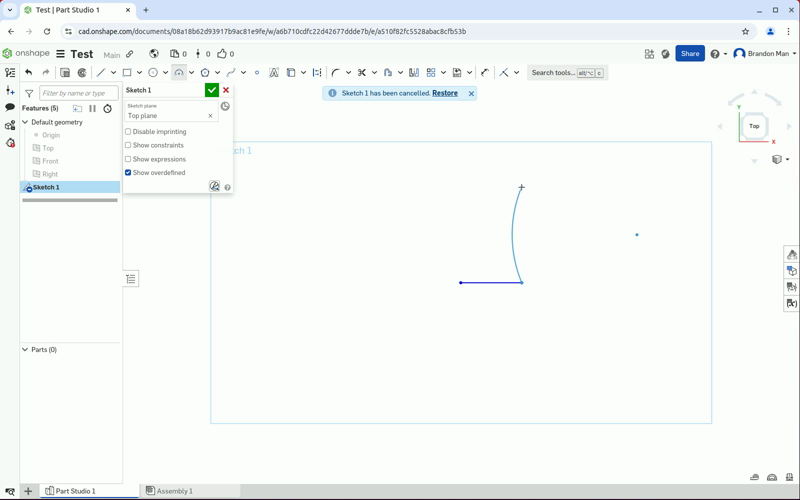
click(521, 186)
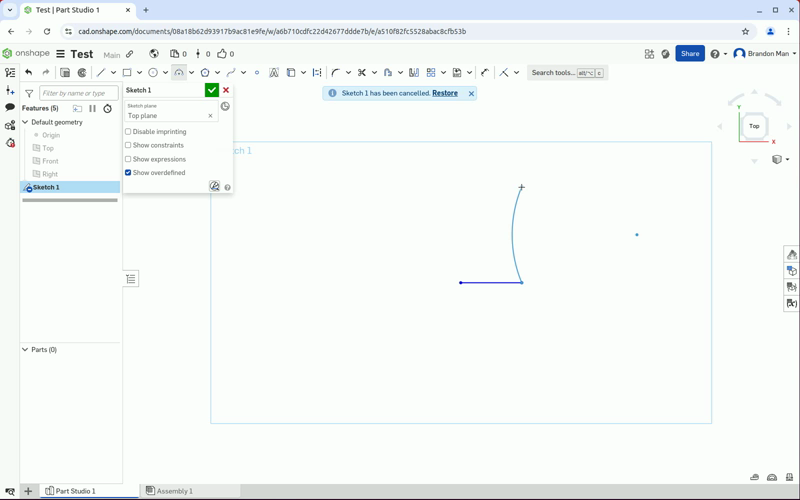
mouse_move(569, 234)
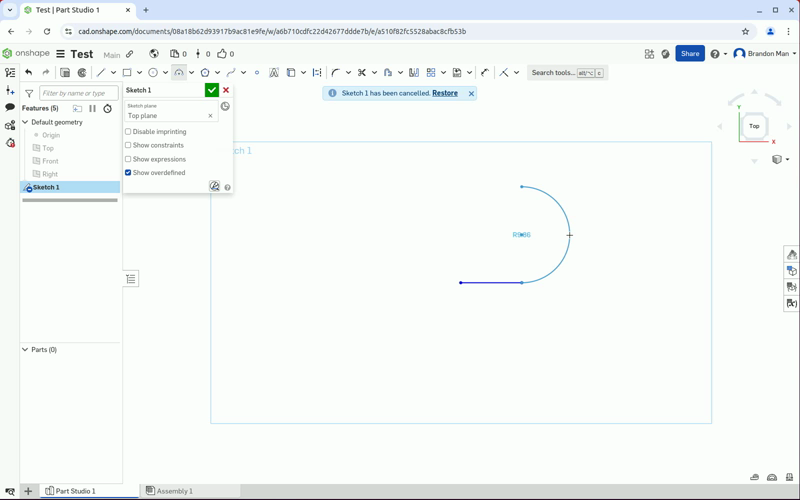
click(569, 234)
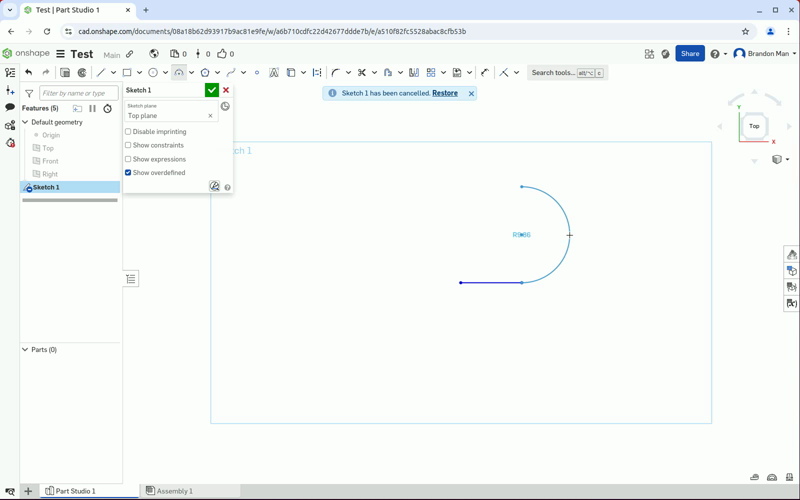
key_up(shift)
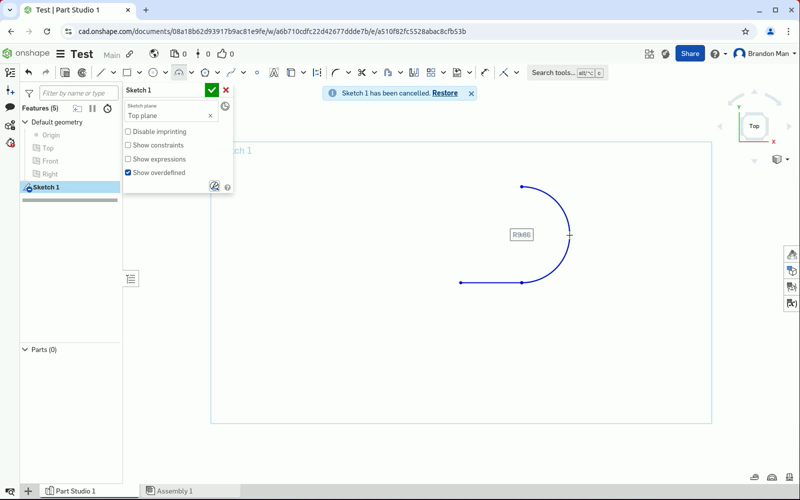
key(esc)
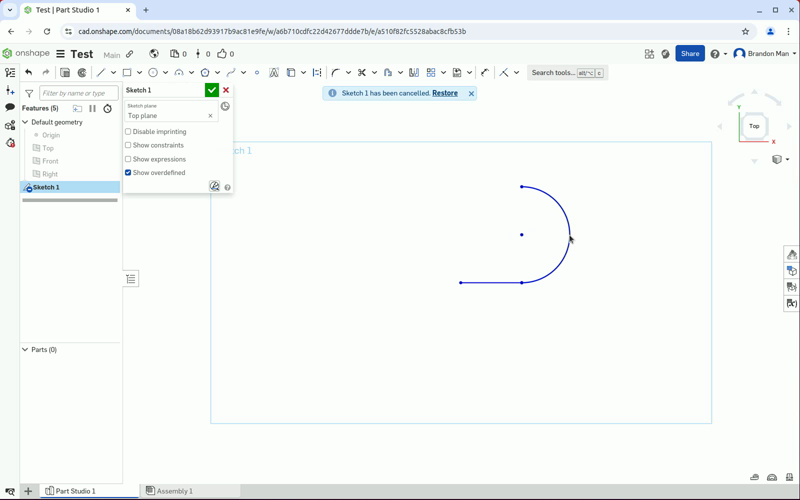
key(l)
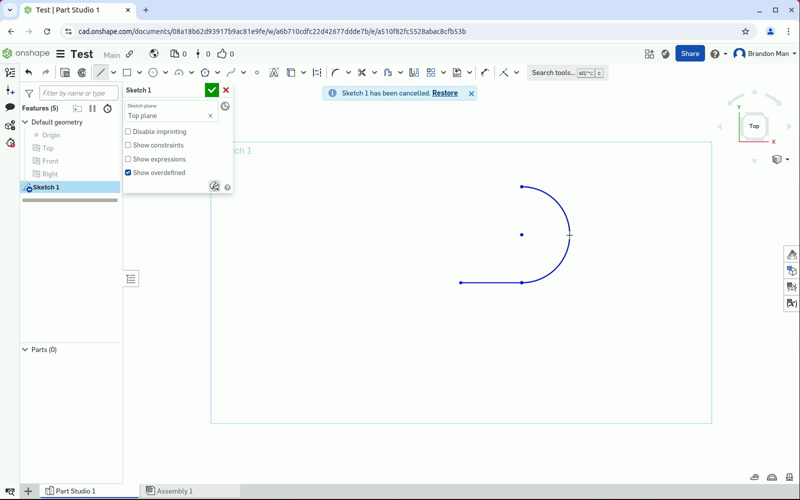
mouse_move(521, 186)
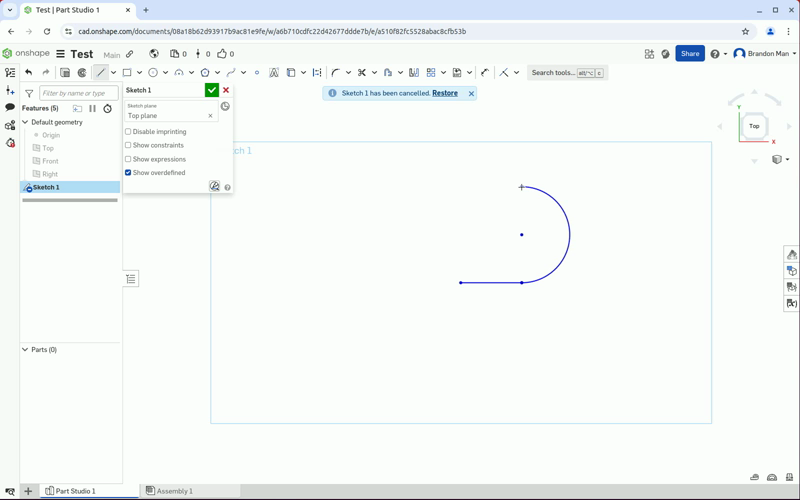
click(521, 186)
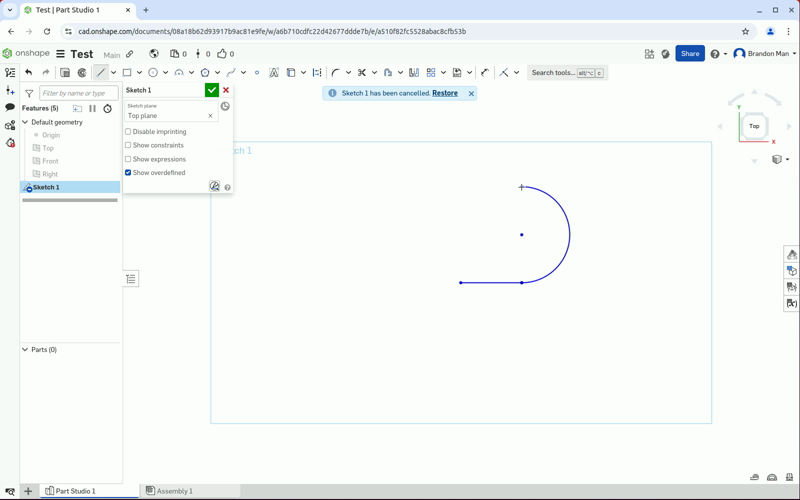
key_down(shift)
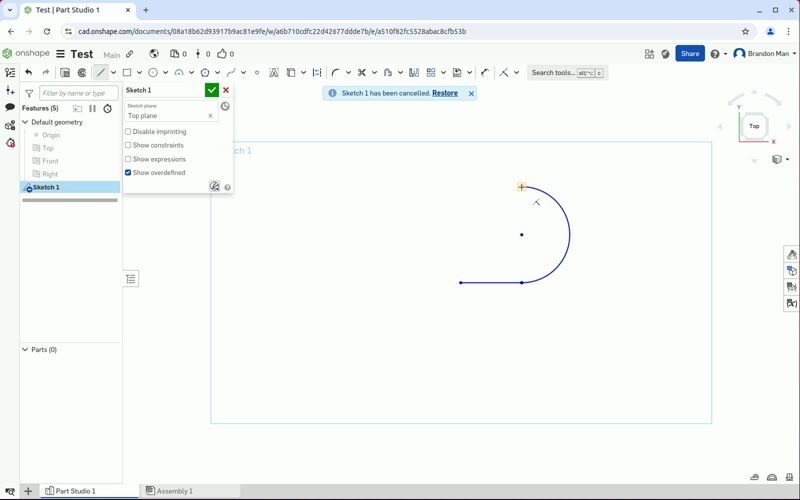
mouse_move(460, 186)
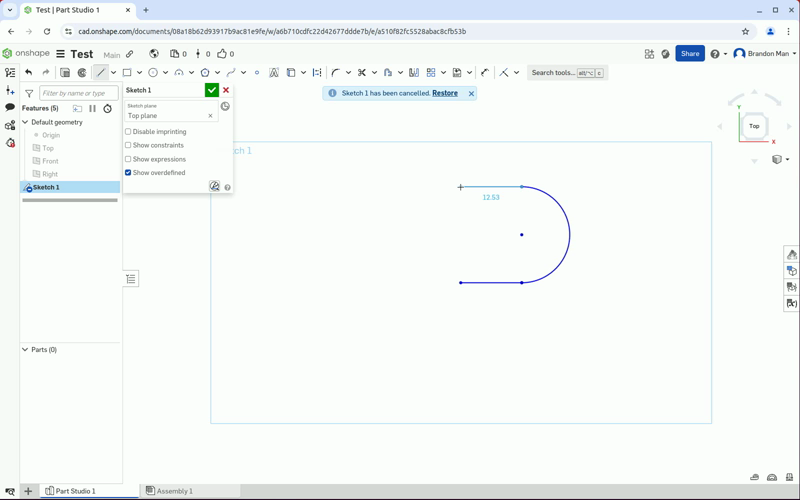
click(460, 186)
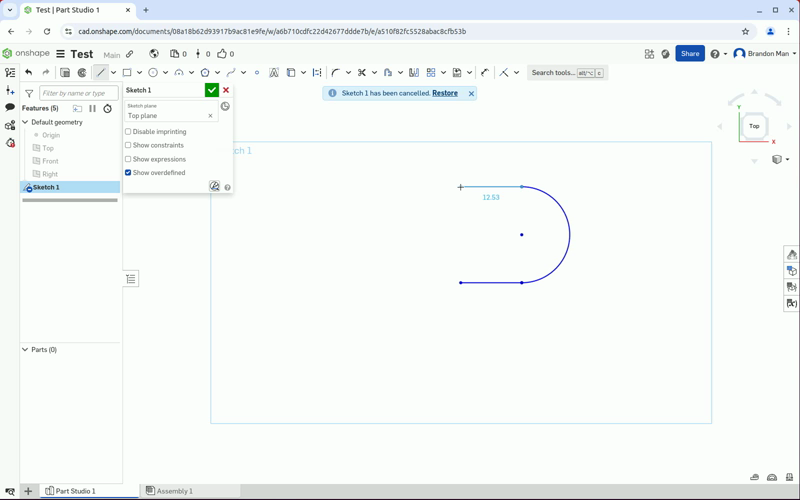
key_up(shift)
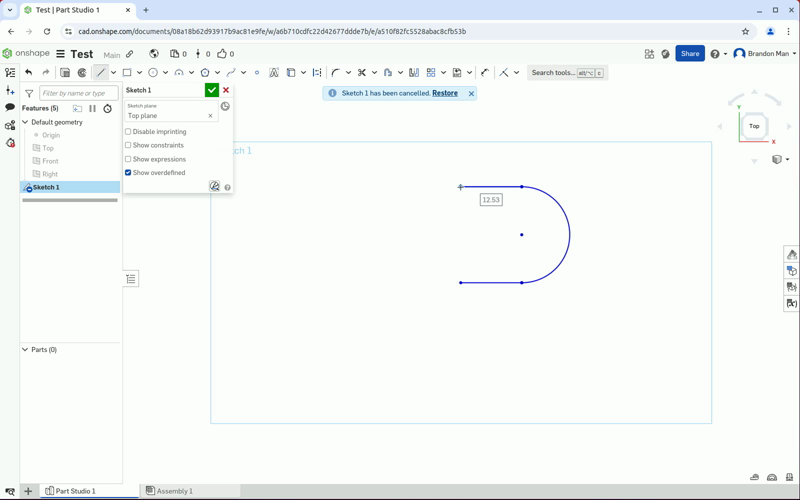
key_down(shift)
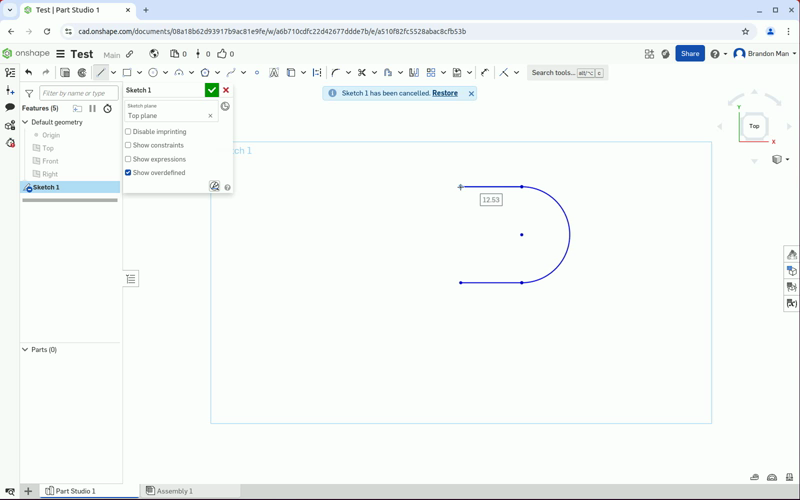
mouse_move(460, 282)
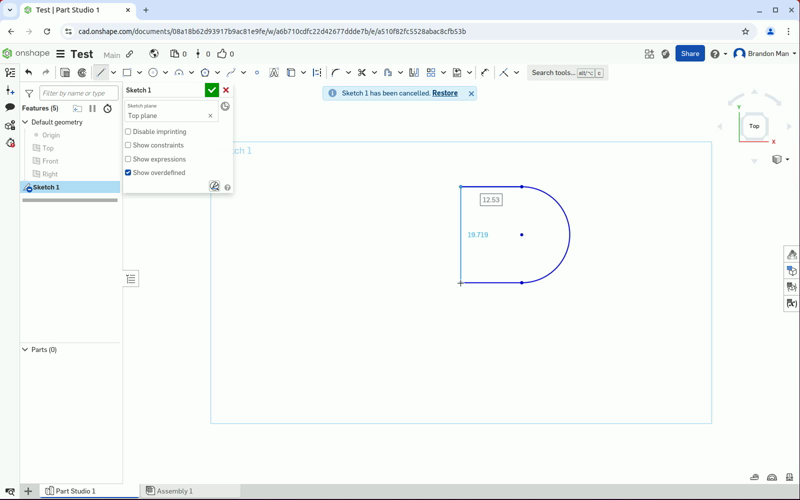
key_up(shift)
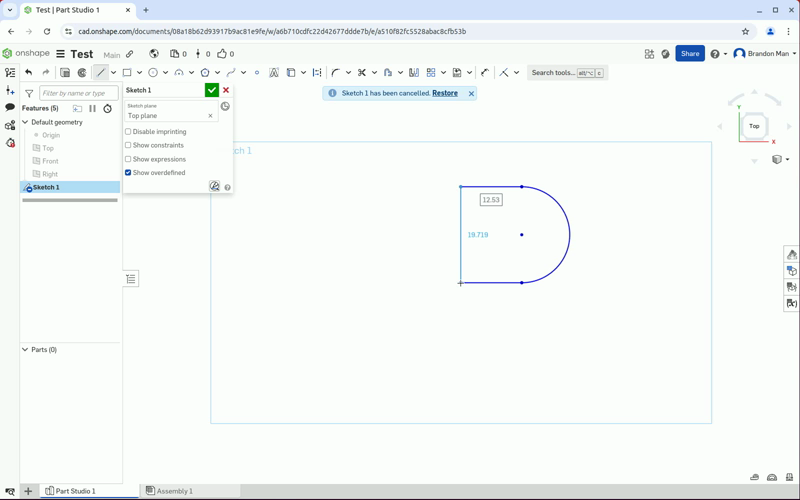
click(460, 282)
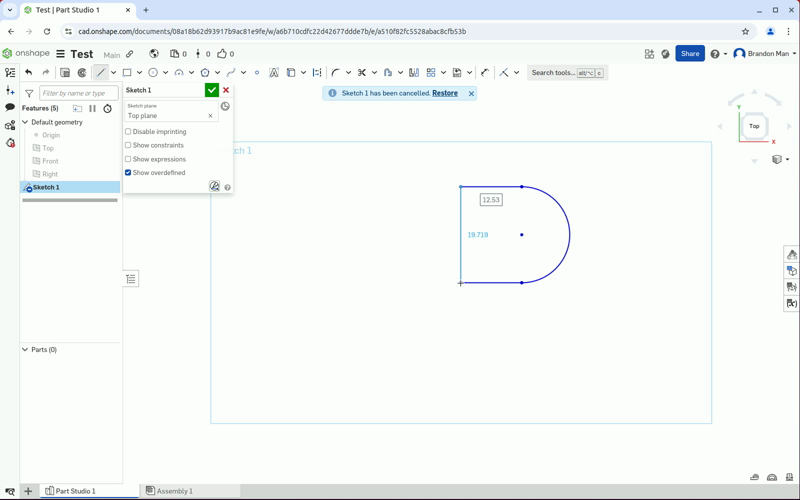
key(esc)
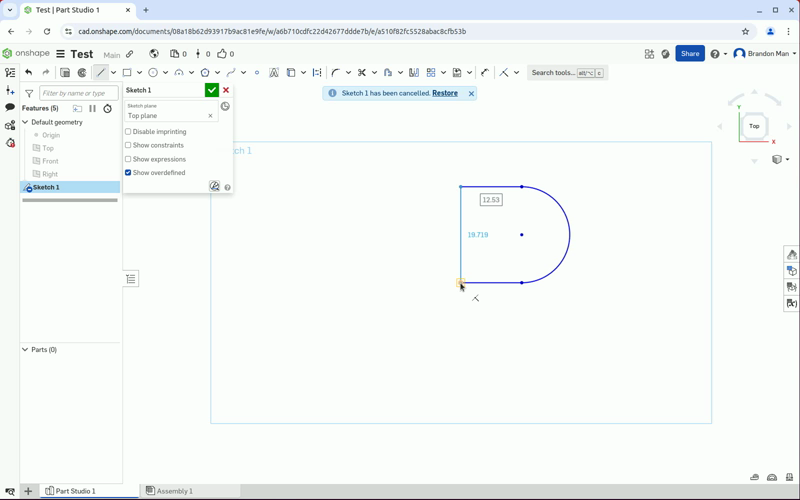
key(c)
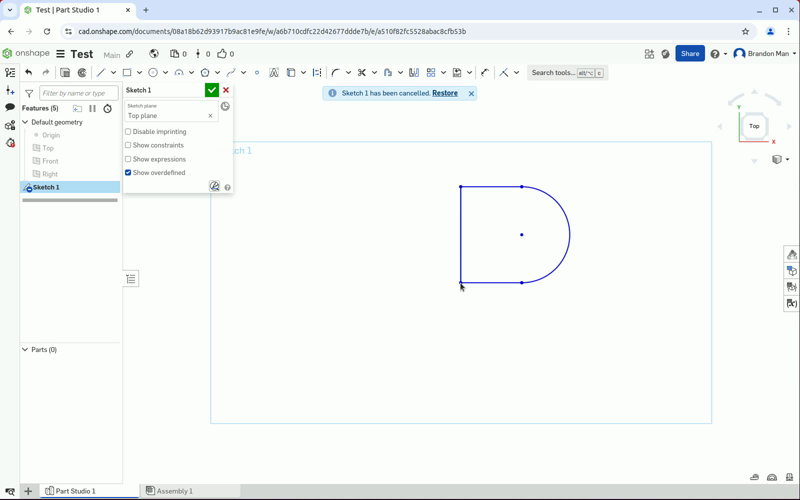
key_down(shift)
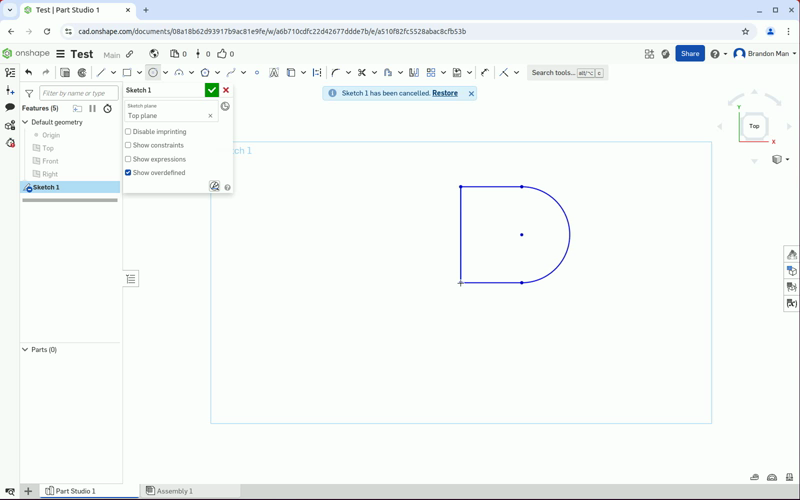
mouse_move(521, 234)
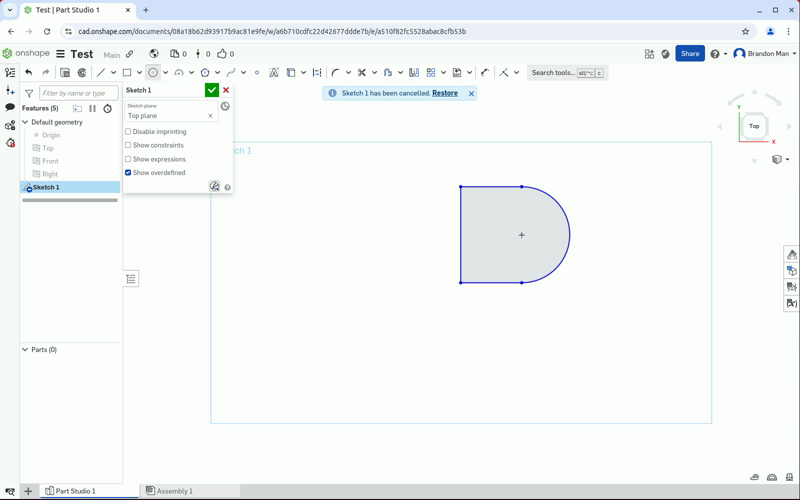
click(521, 234)
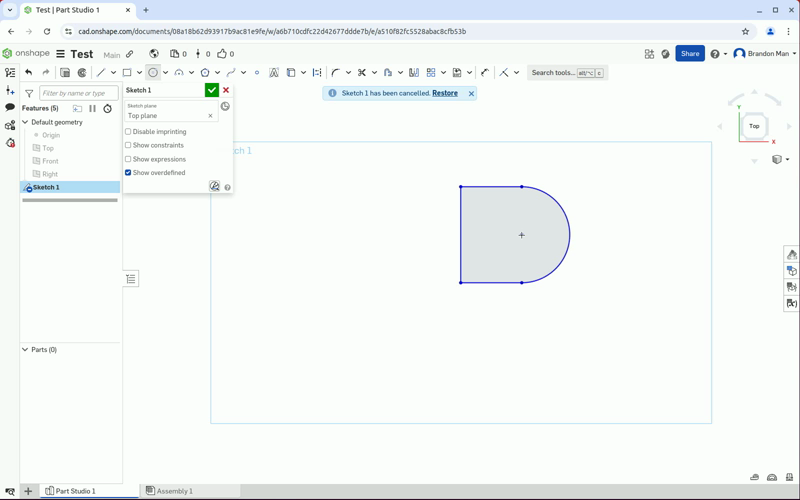
key_up(shift)
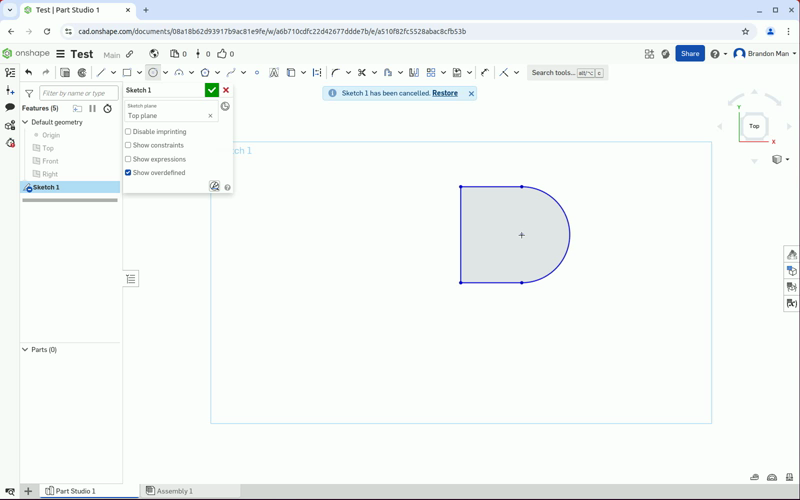
mouse_move(553, 234)
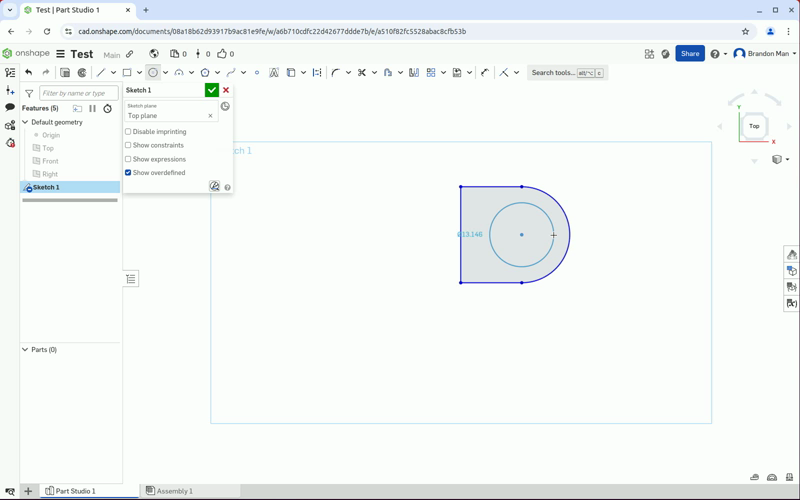
click(553, 234)
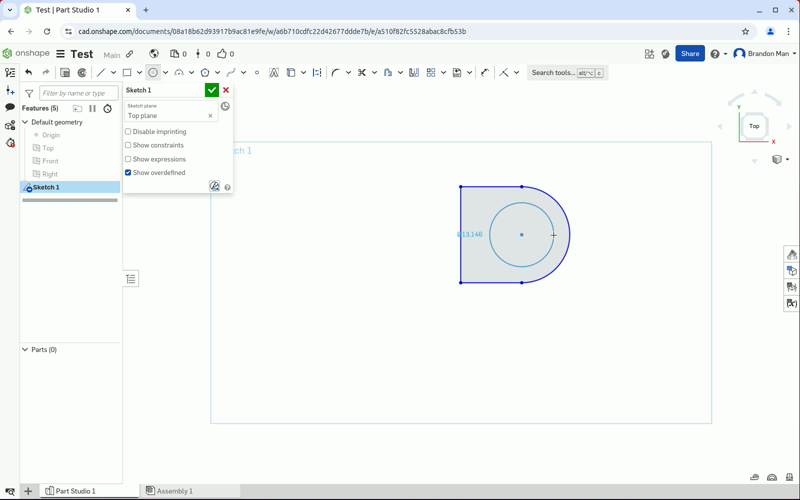
key(esc)
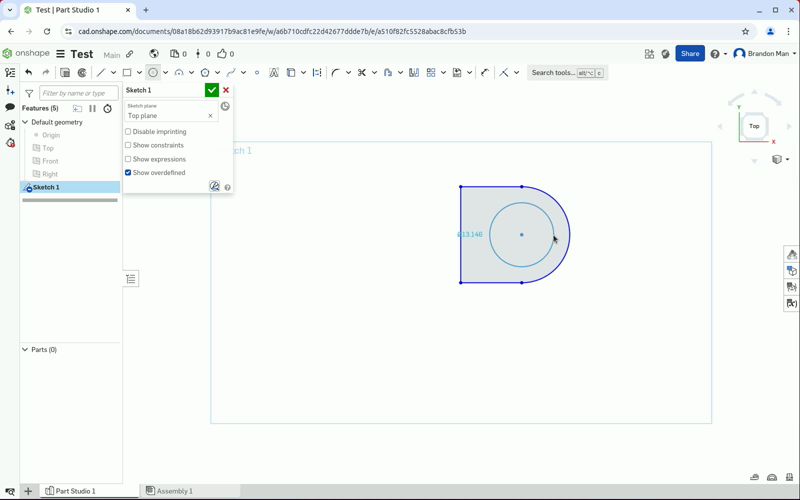
mouse_move(561, 236)
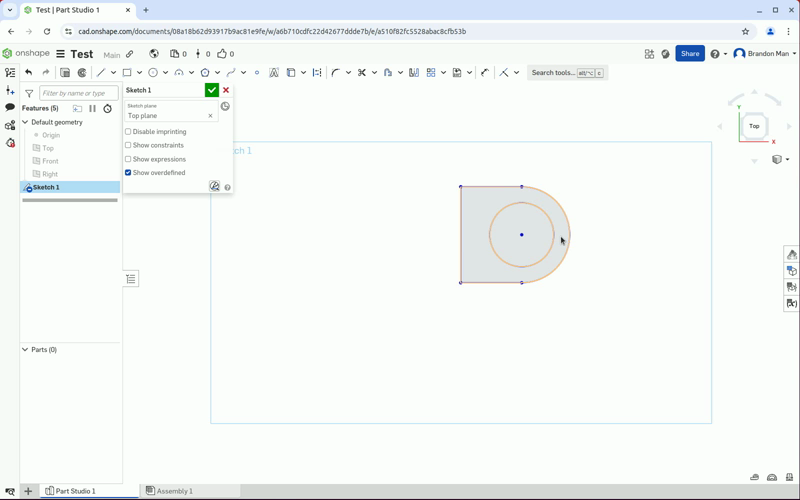
click(561, 236)
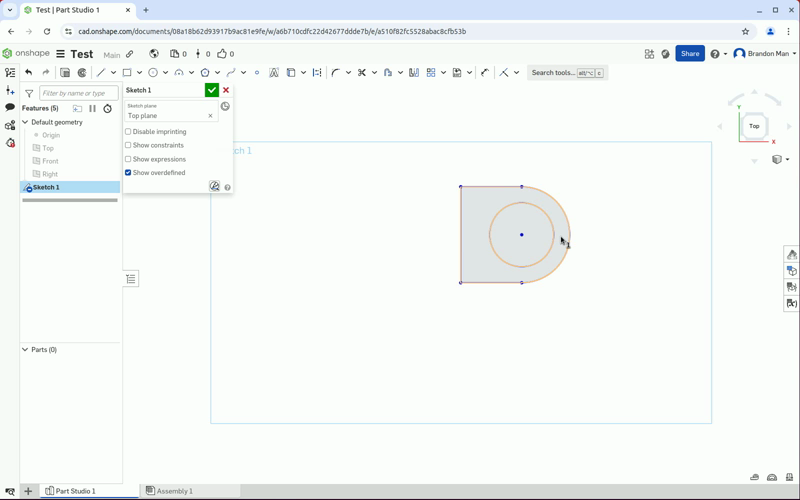
mouse_move(73, 352)
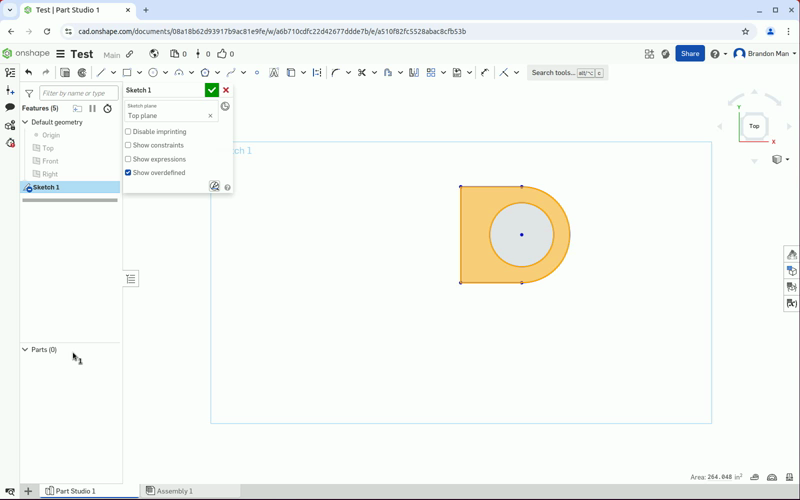
key(shift+y)
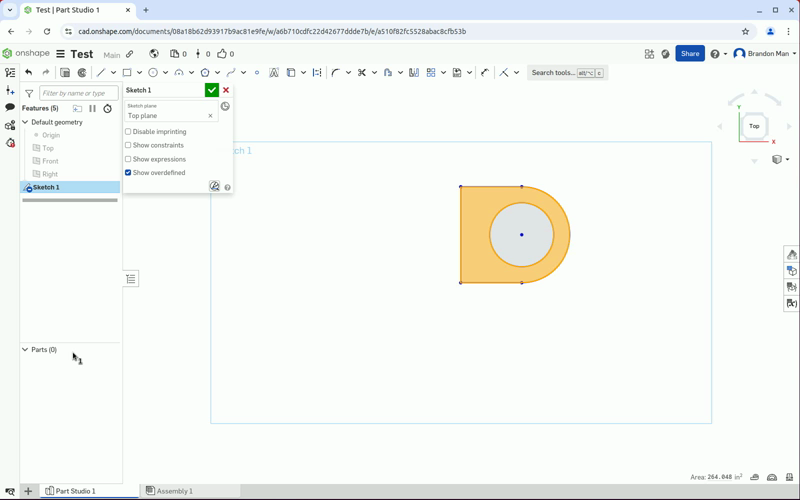
key(shift+e)
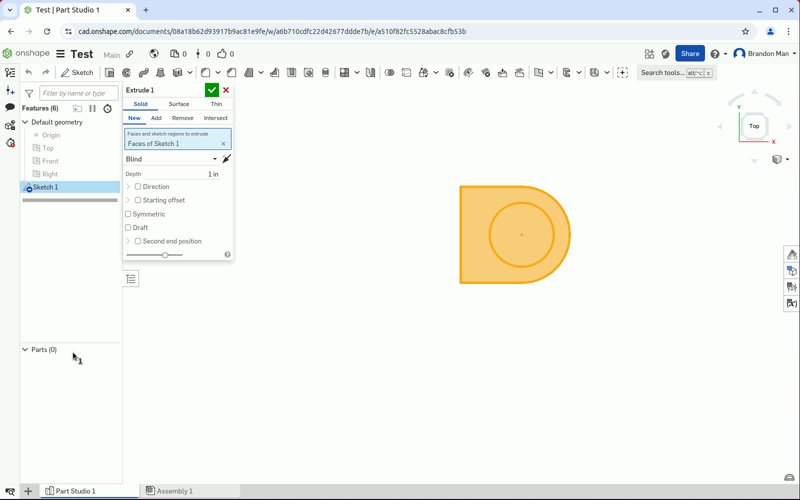
mouse_move(143, 106)
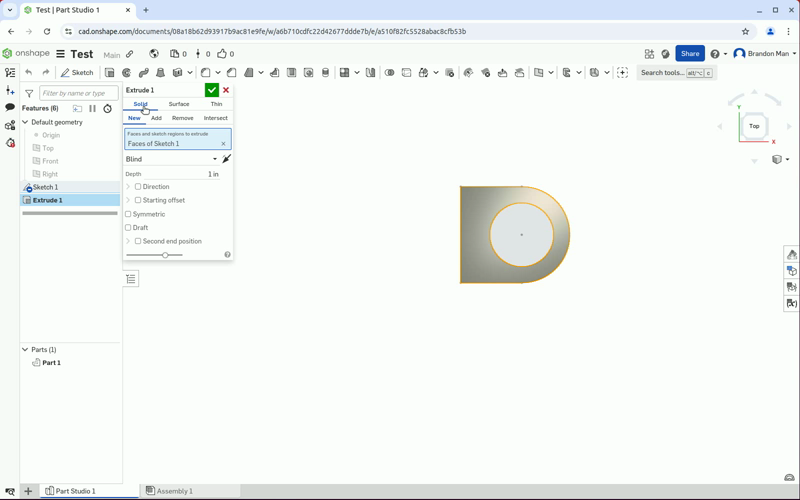
click(143, 106)
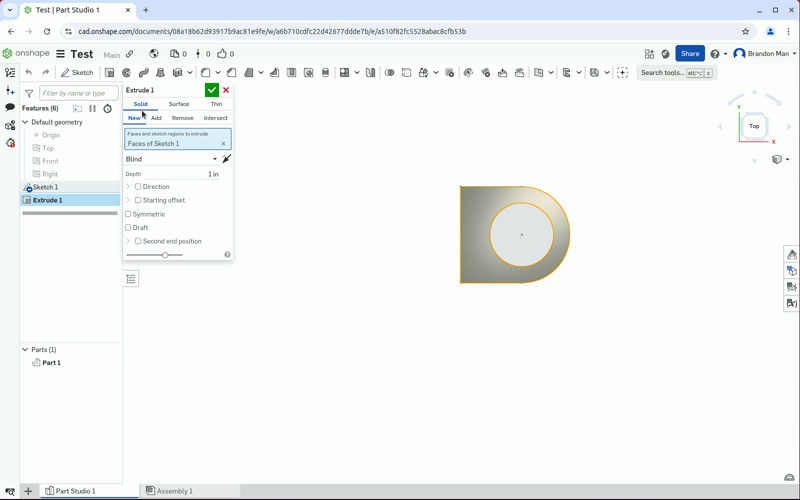
mouse_move(137, 120)
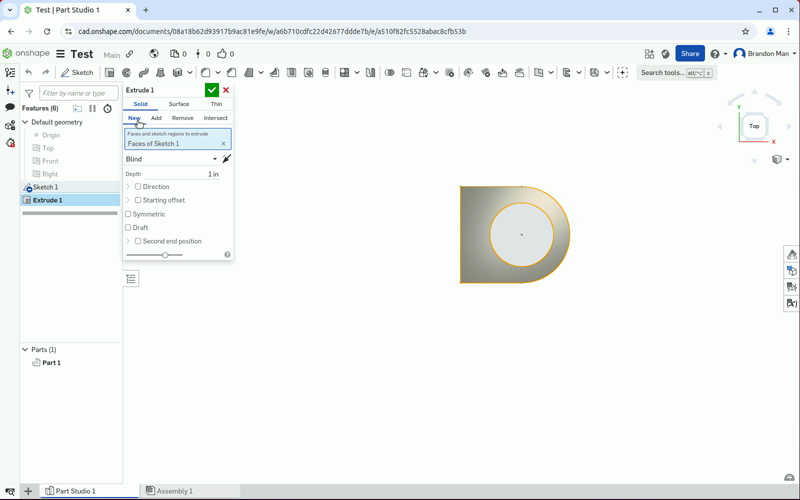
click(137, 120)
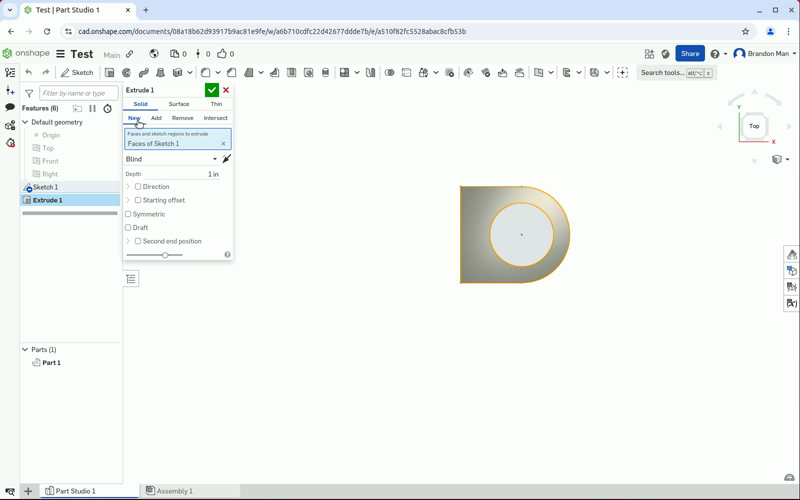
key(tab, 4)
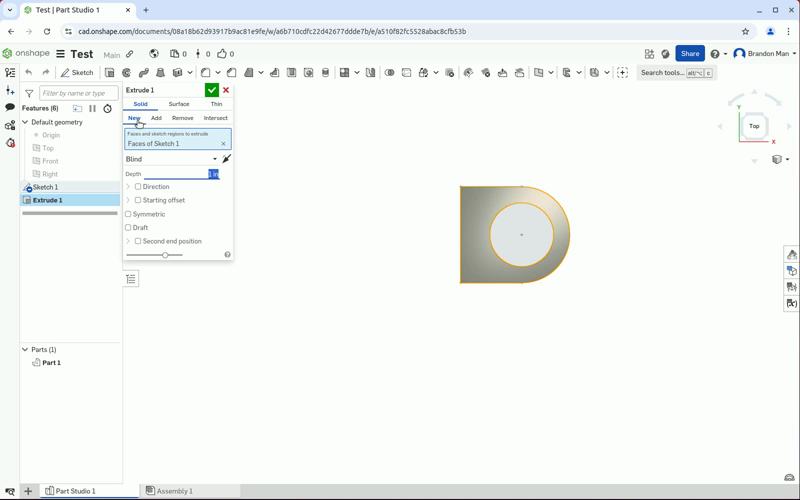
text(23.108)
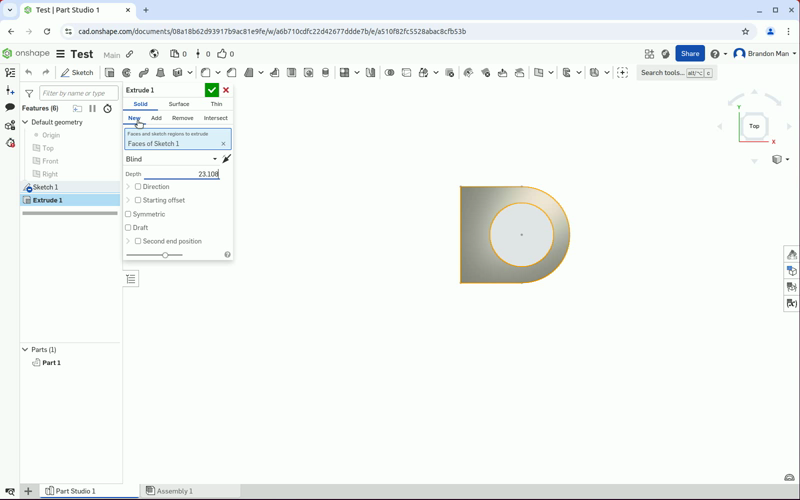
key(enter)
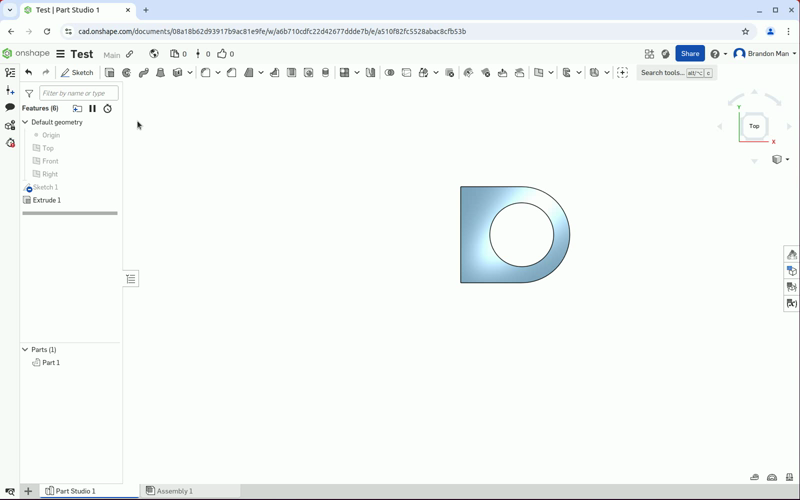
key(shift+h)
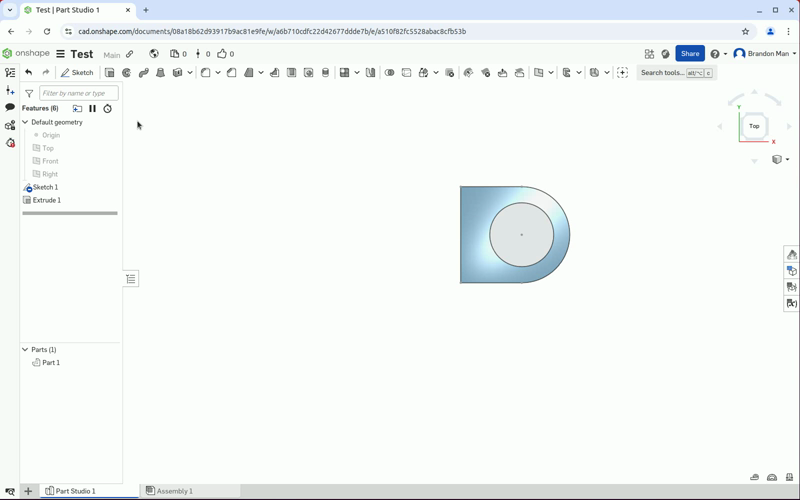
key(shift+h)
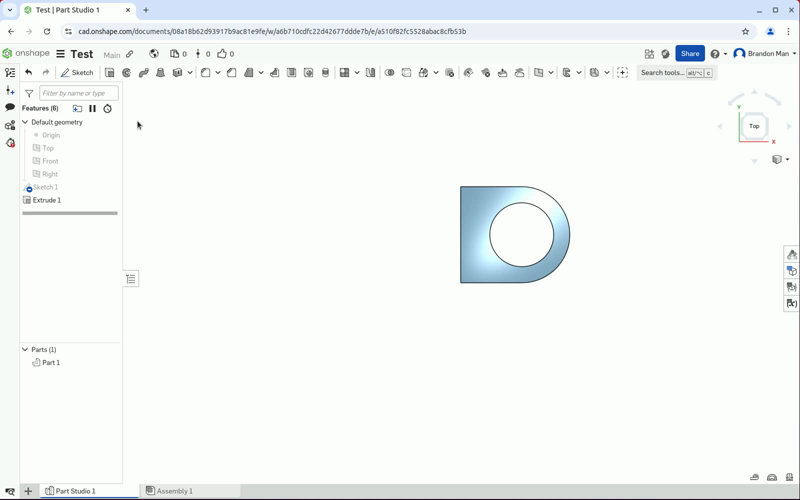
mouse_move(73, 189)
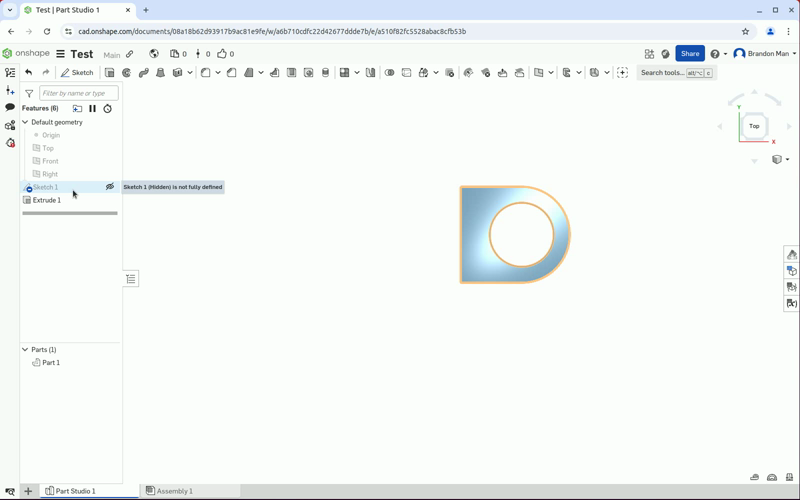
click(73, 189)
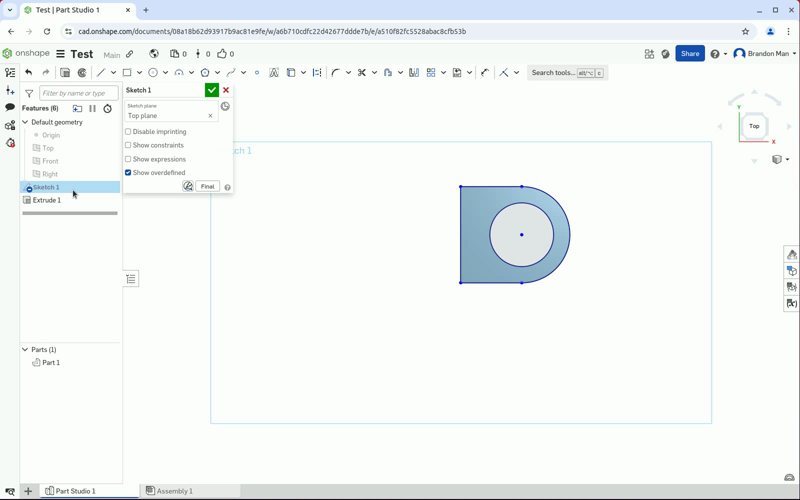
mouse_move(229, 92)
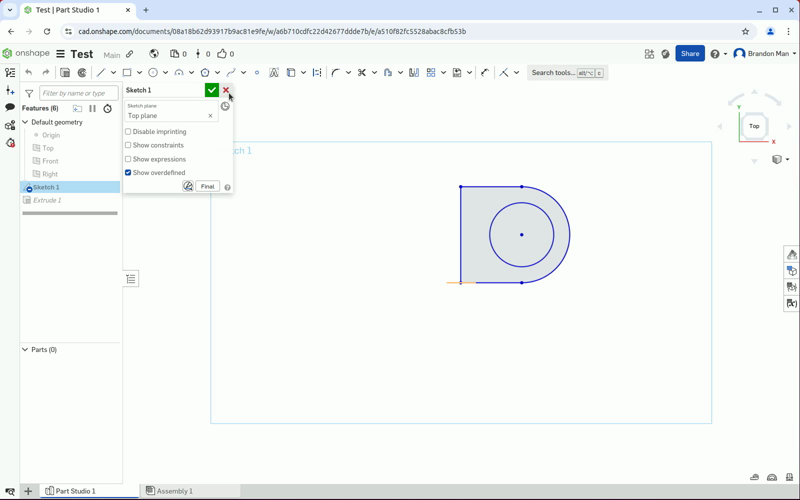
click(229, 92)
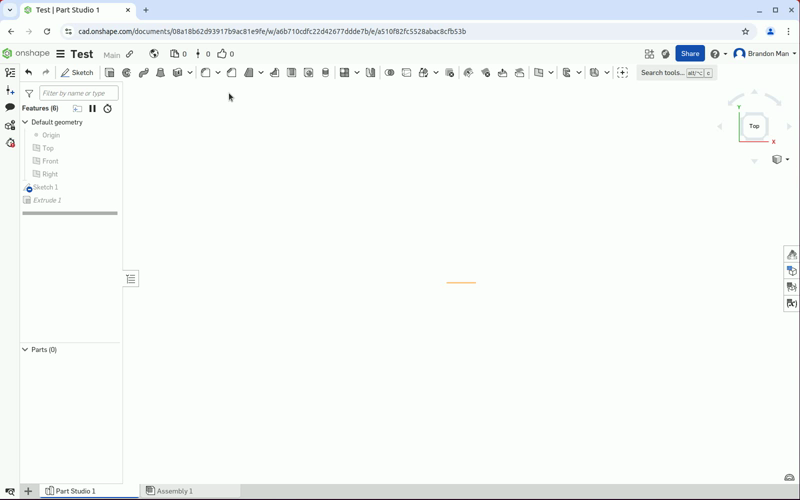
mouse_move(73, 352)
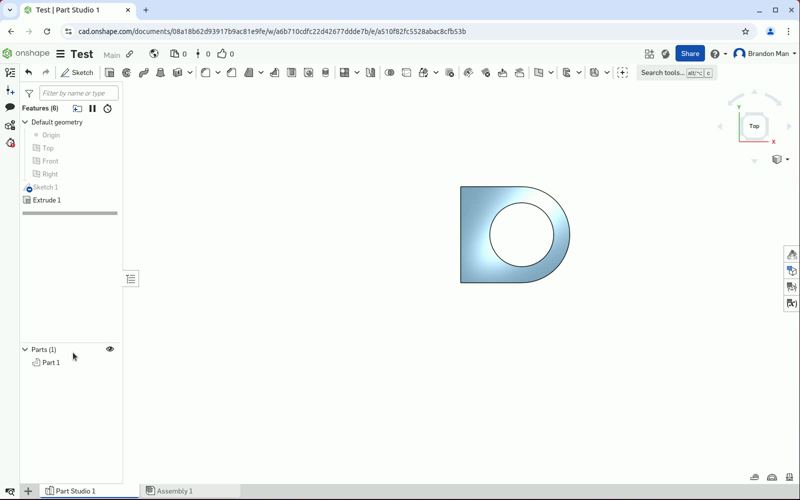
key(y)
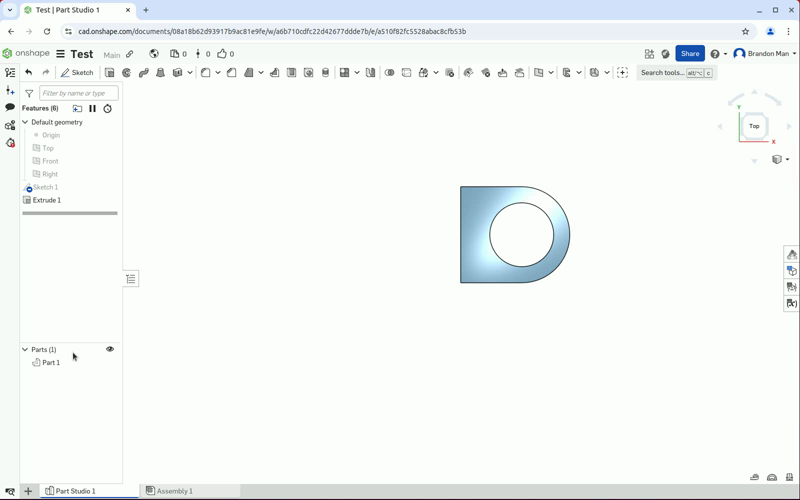
key(shift+p)
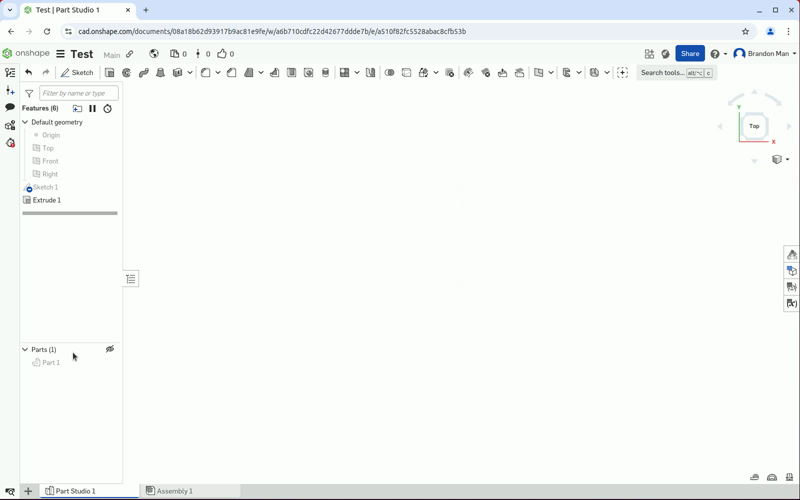
key(space)
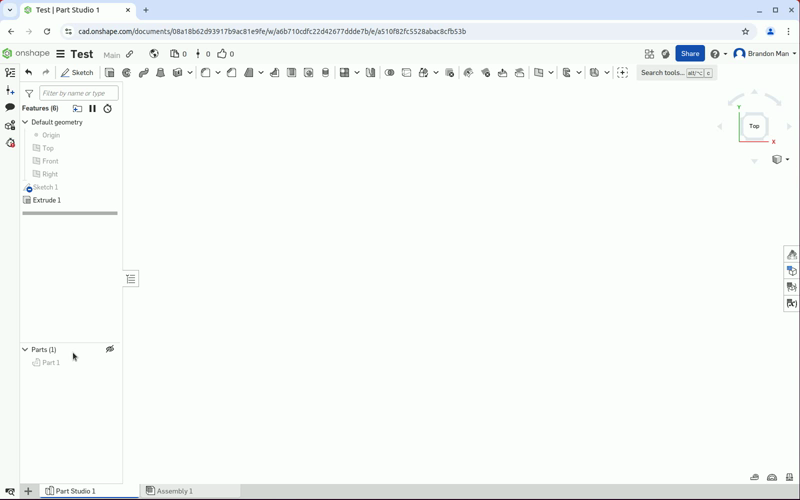
key_down(shift)
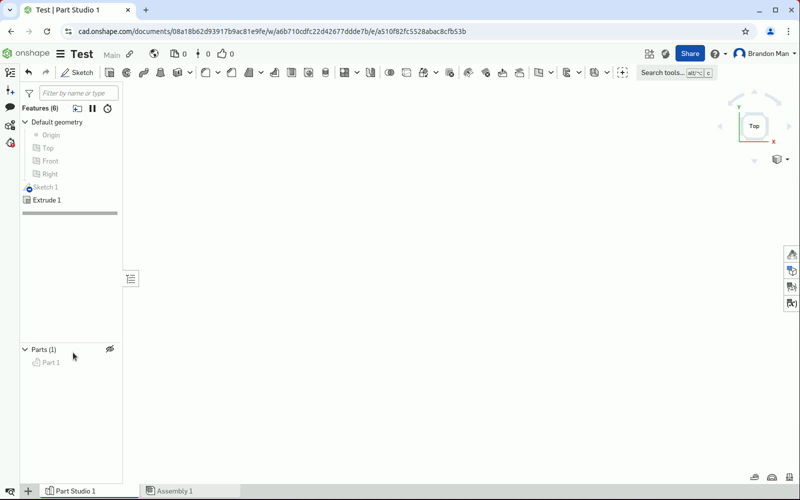
key(up)
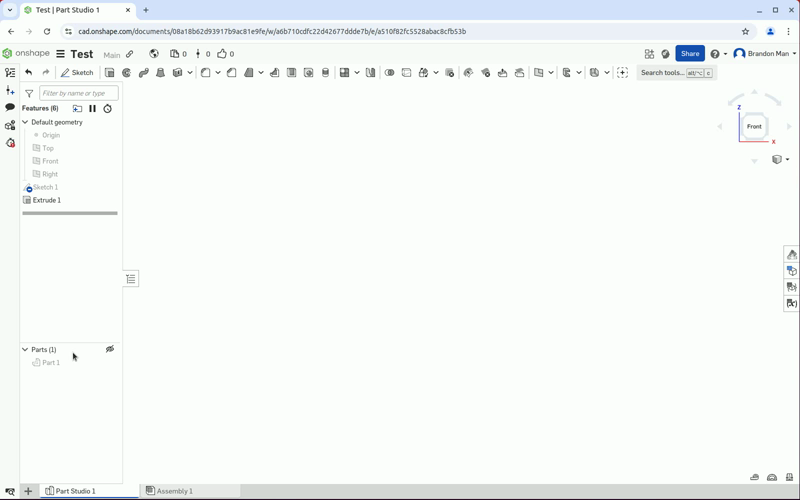
key_up(shift)
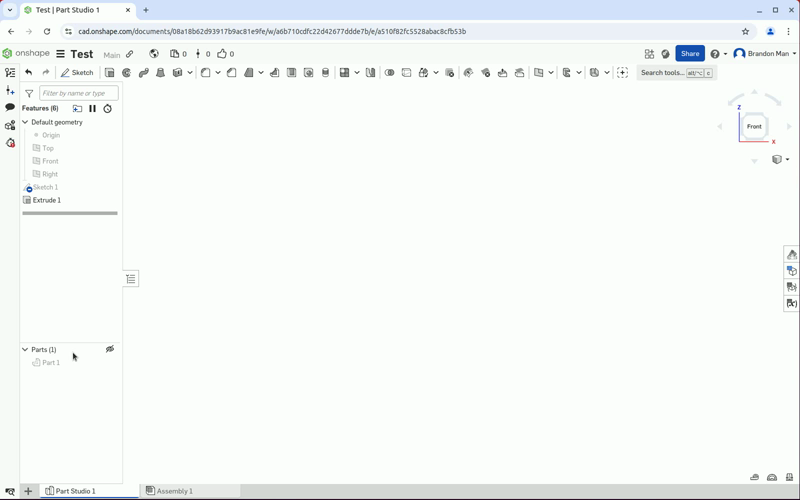
key(space)
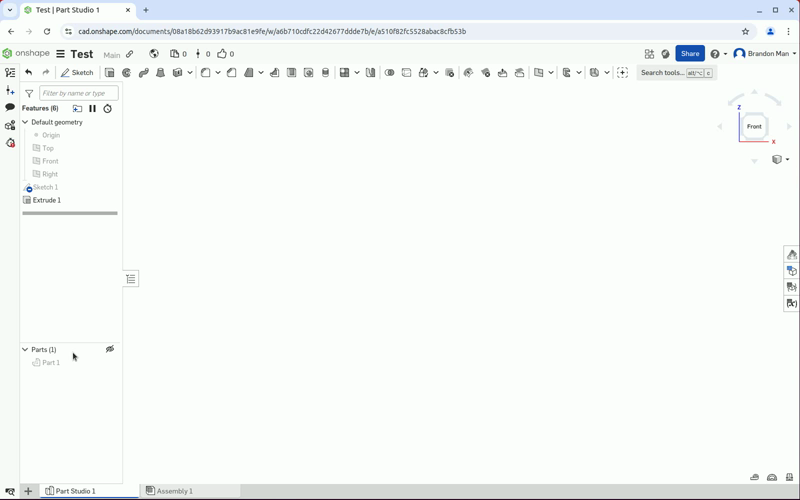
key_down(shift)
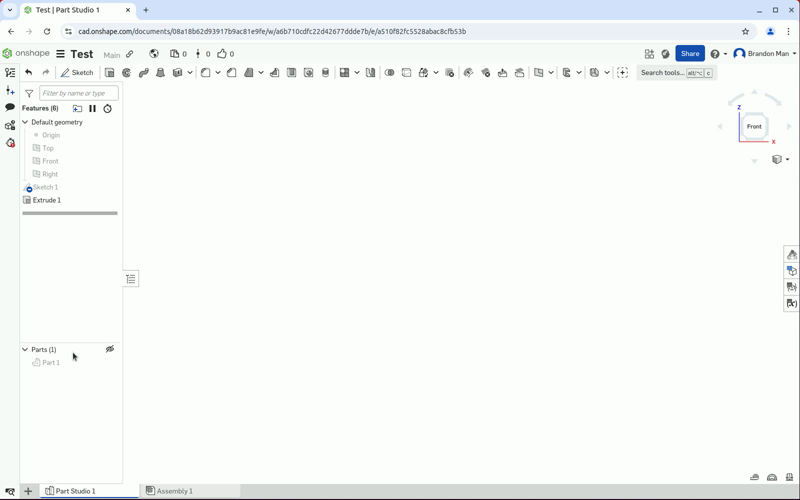
key(left)
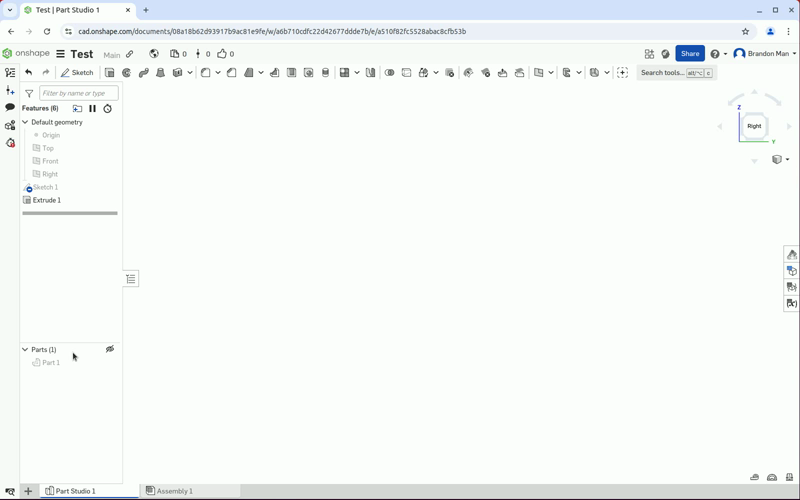
key_up(shift)
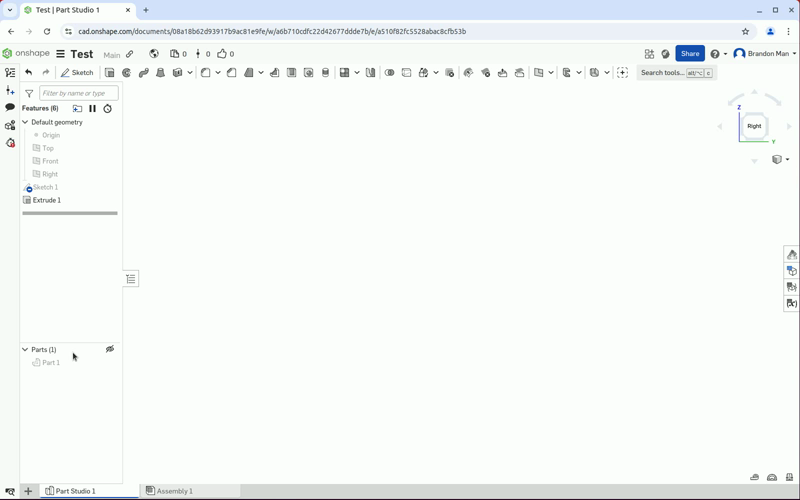
mouse_move(73, 352)
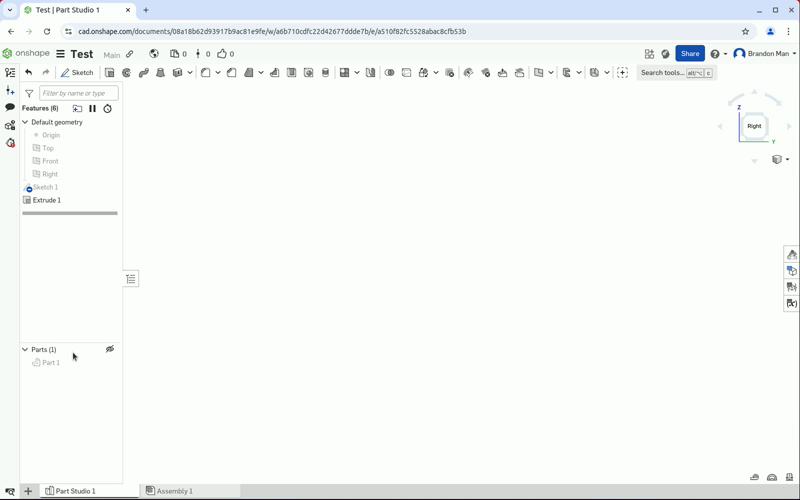
key(shift+y)
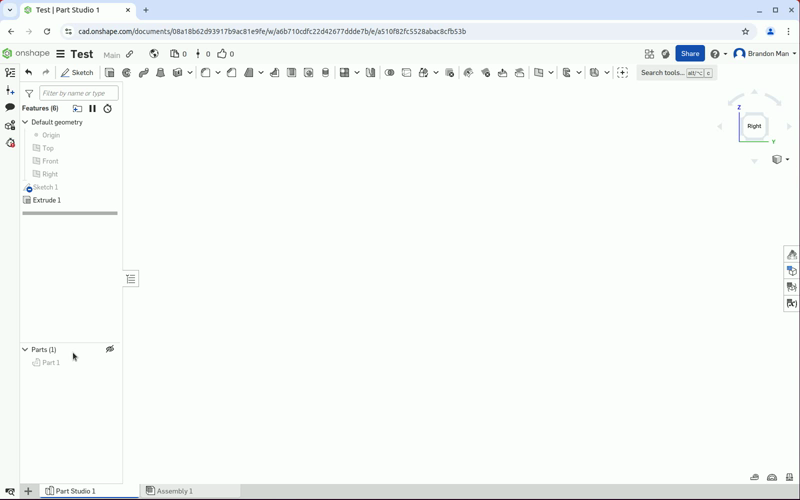
key(shift+s)
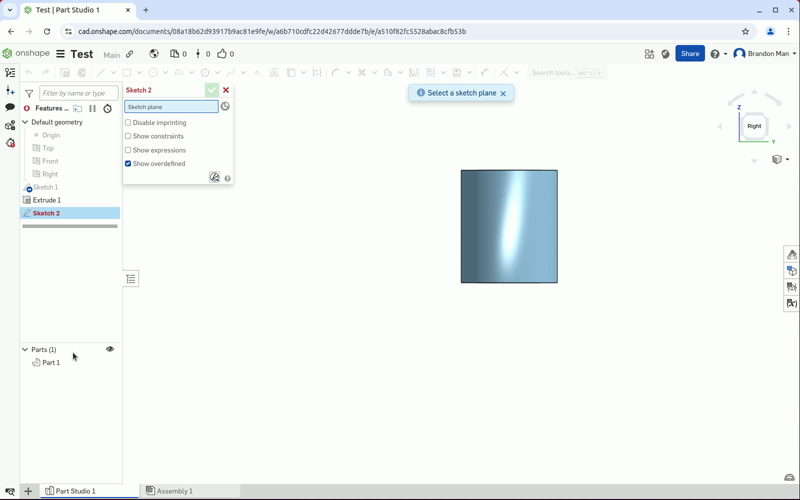
mouse_move(73, 176)
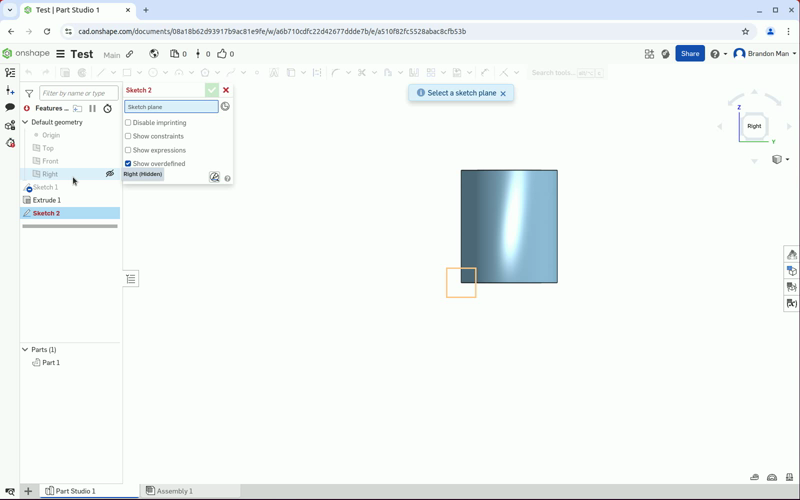
click(73, 176)
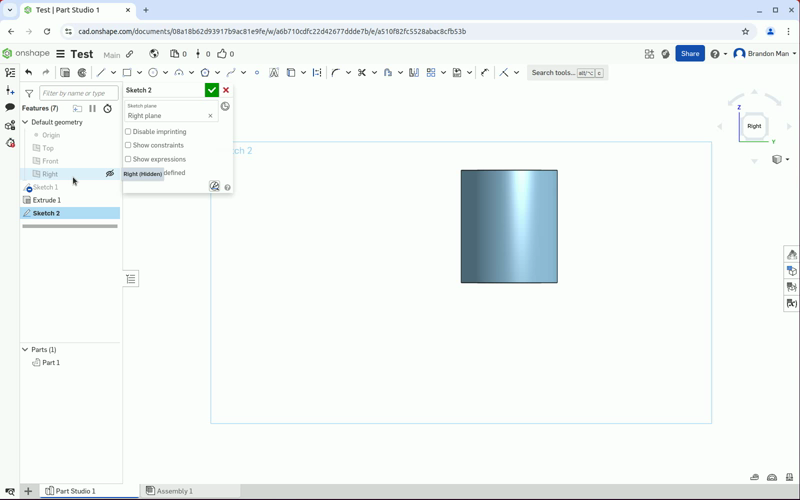
mouse_move(73, 352)
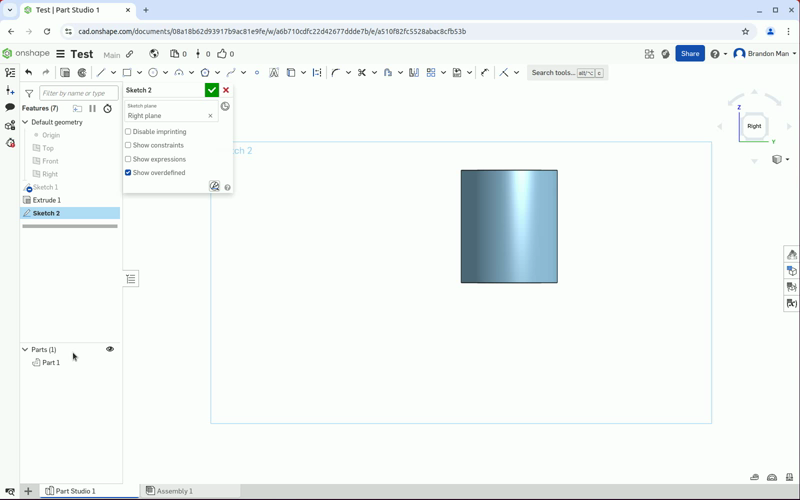
key(y)
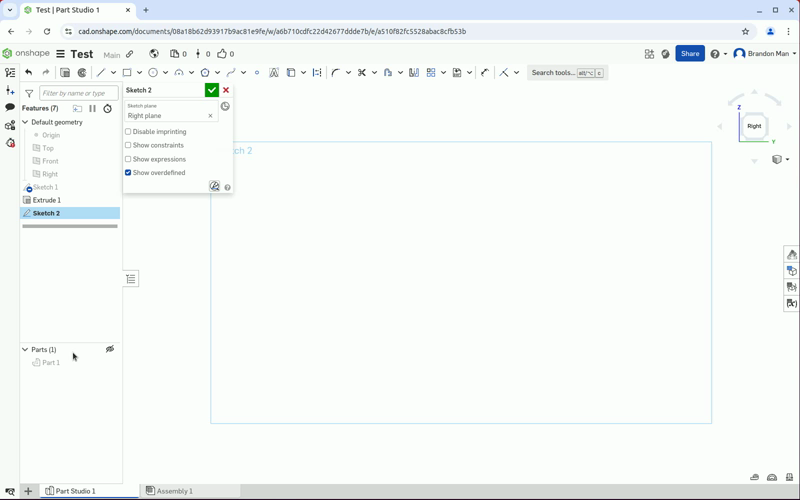
key(l)
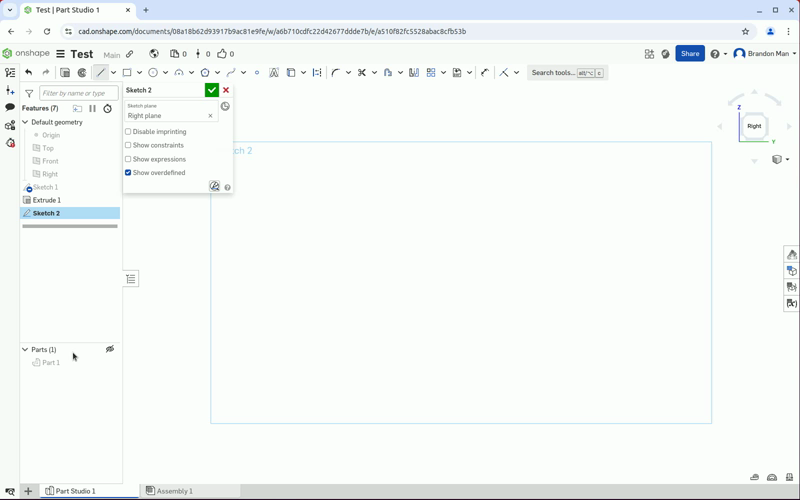
key_down(shift)
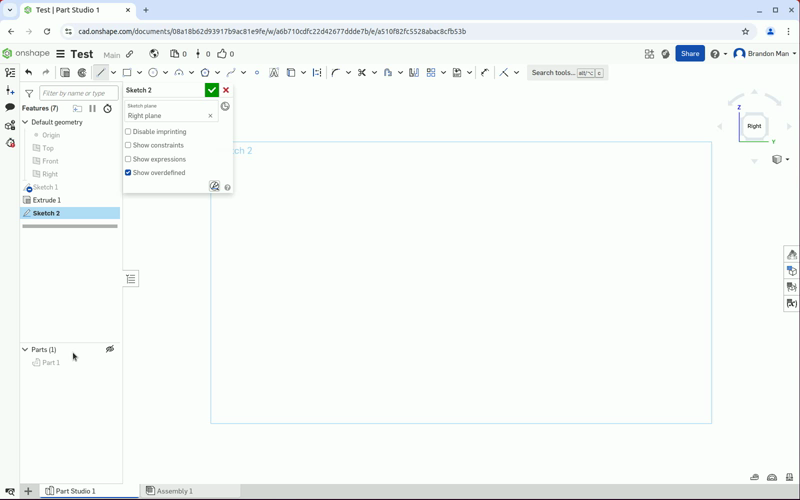
mouse_move(348, 282)
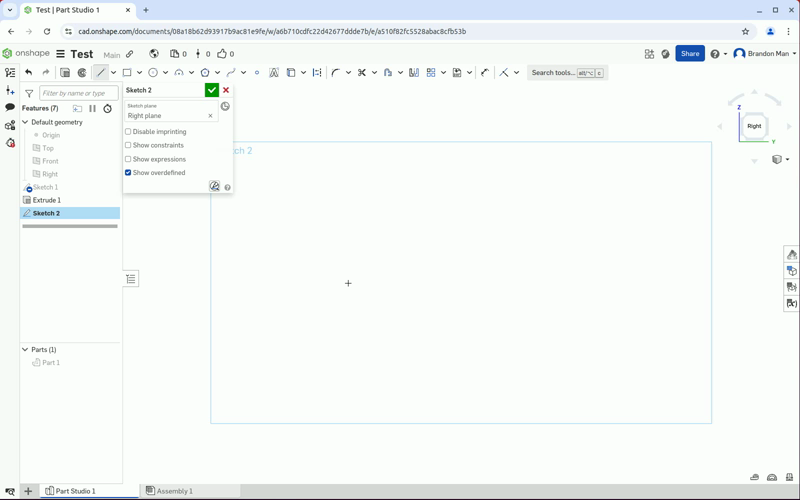
click(348, 282)
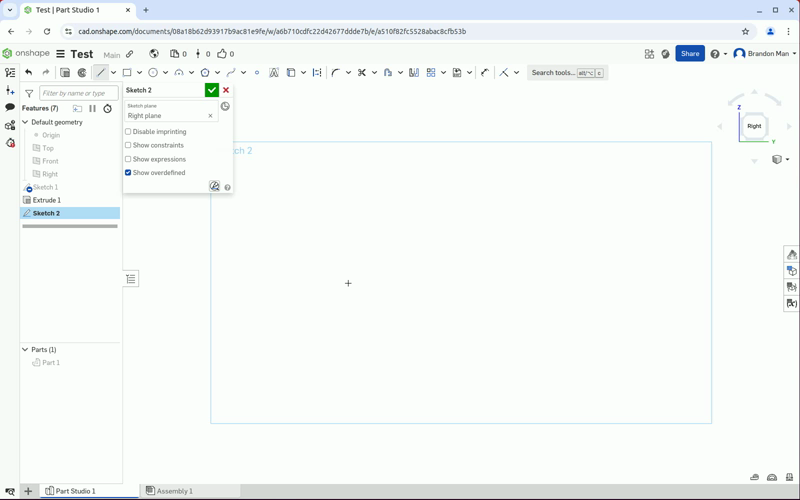
key_up(shift)
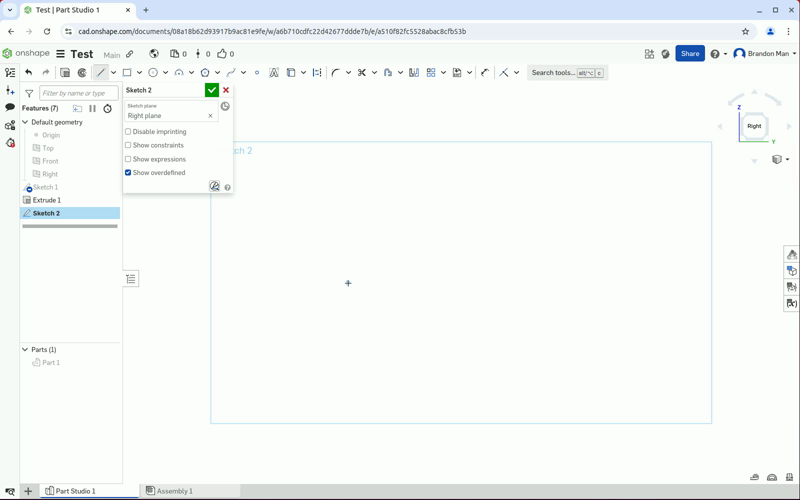
key_down(shift)
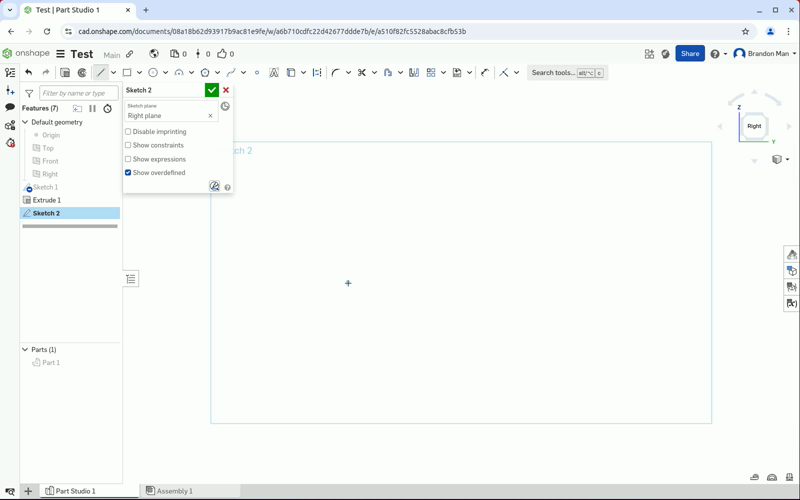
mouse_move(460, 282)
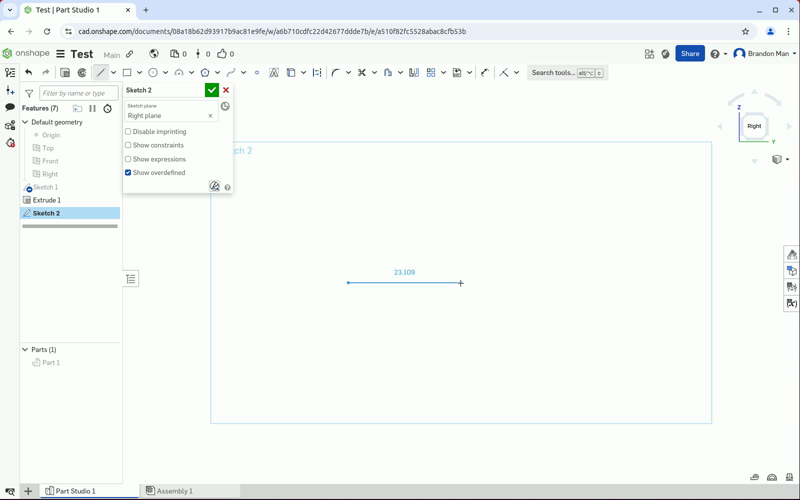
click(460, 282)
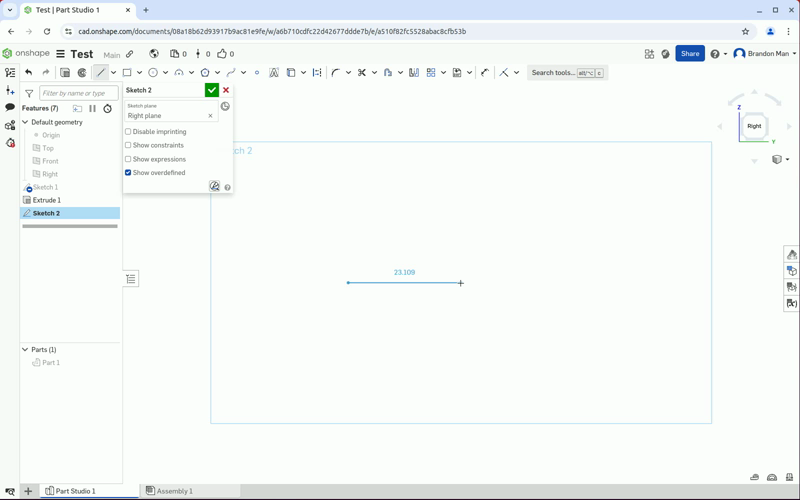
key_up(shift)
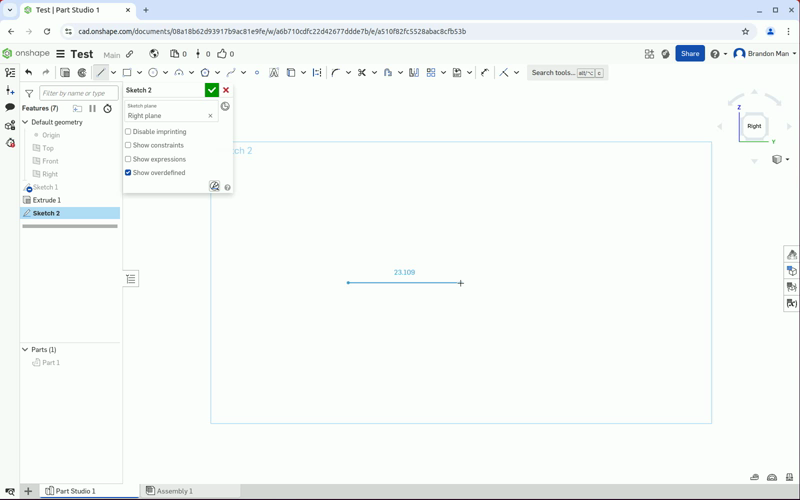
key_down(shift)
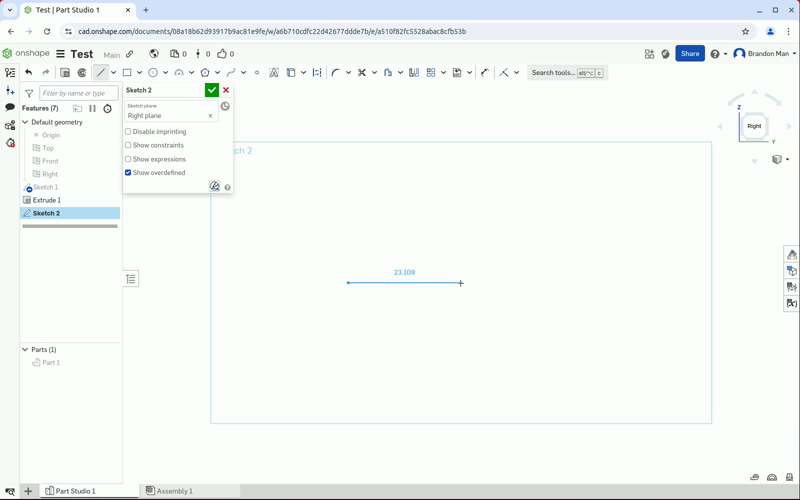
mouse_move(490, 282)
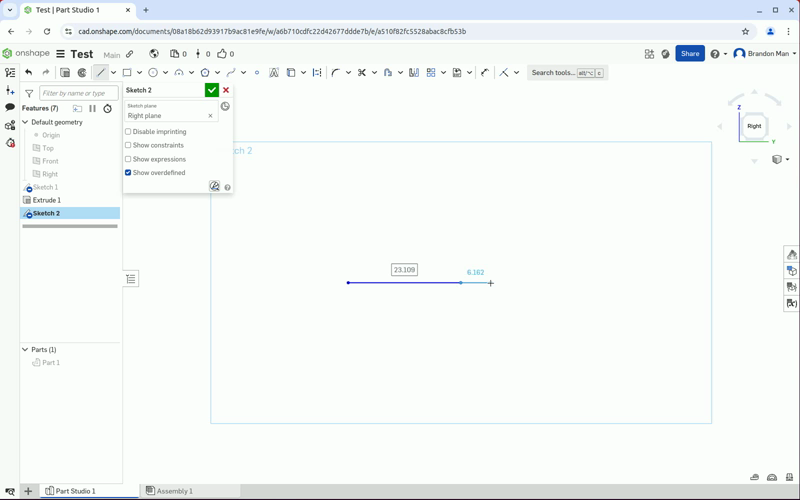
mouse_move(460, 231)
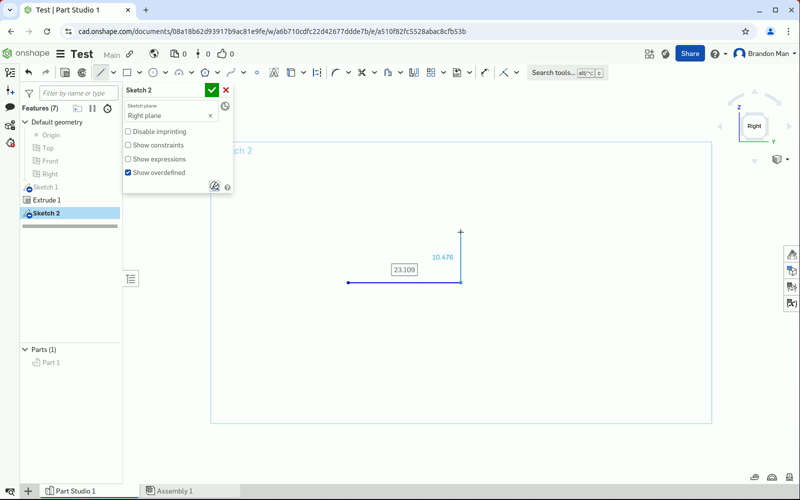
click(460, 231)
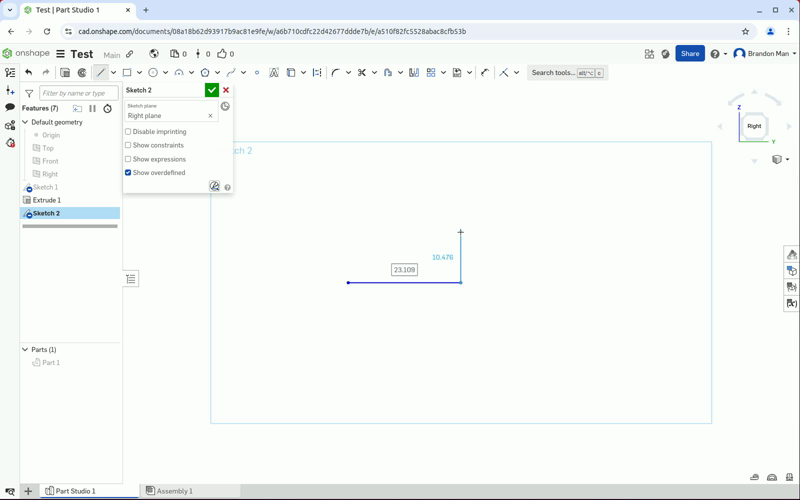
key_up(shift)
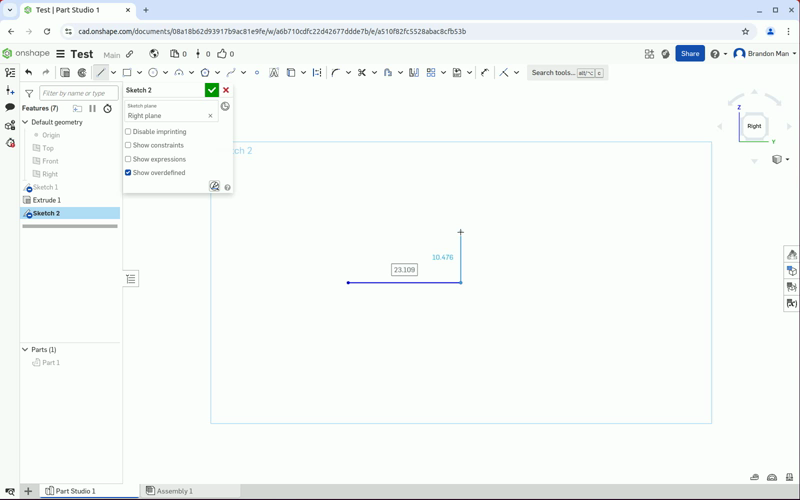
key_down(shift)
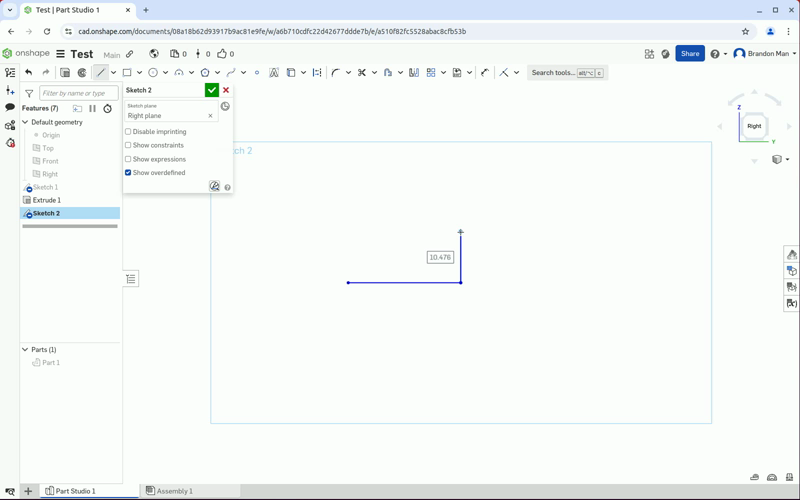
mouse_move(348, 231)
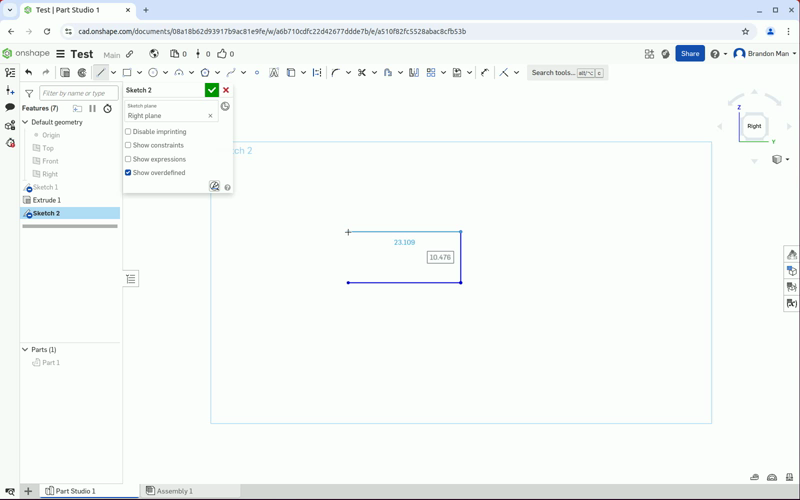
click(348, 231)
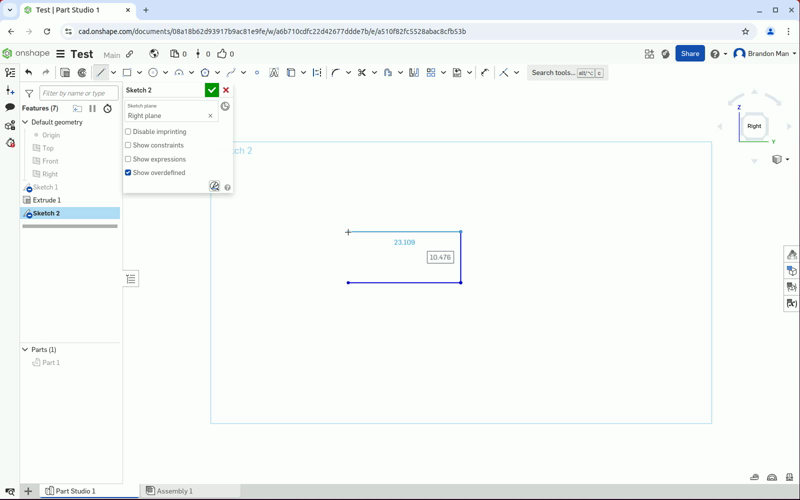
key_up(shift)
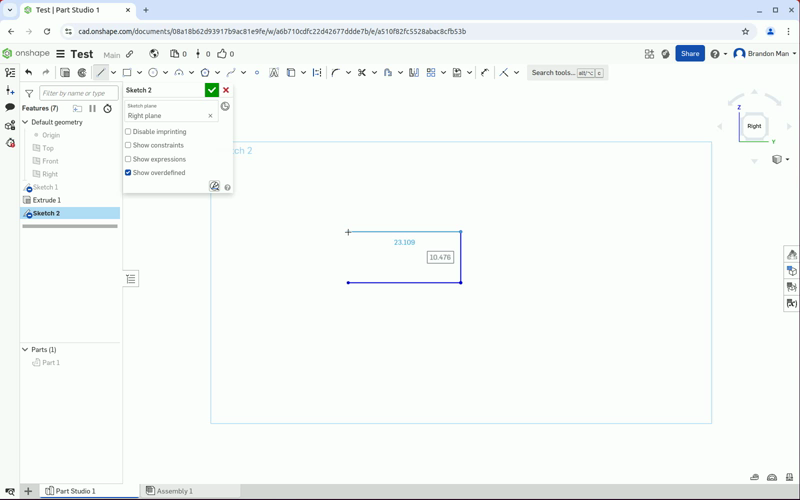
mouse_move(378, 231)
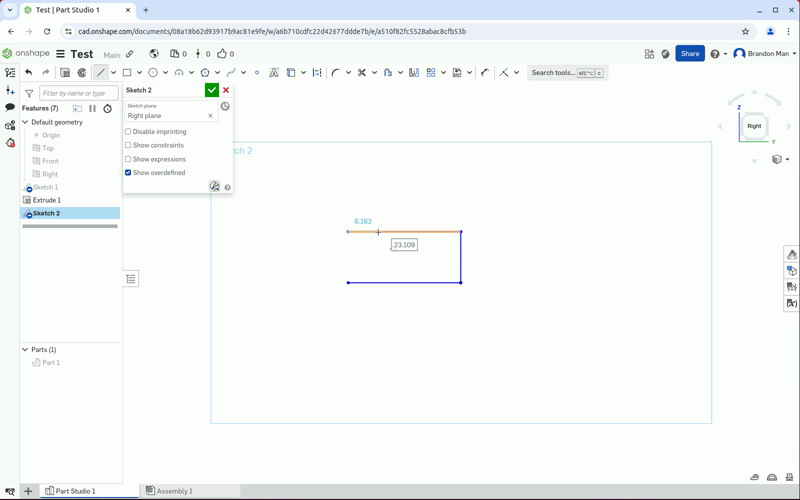
key_down(shift)
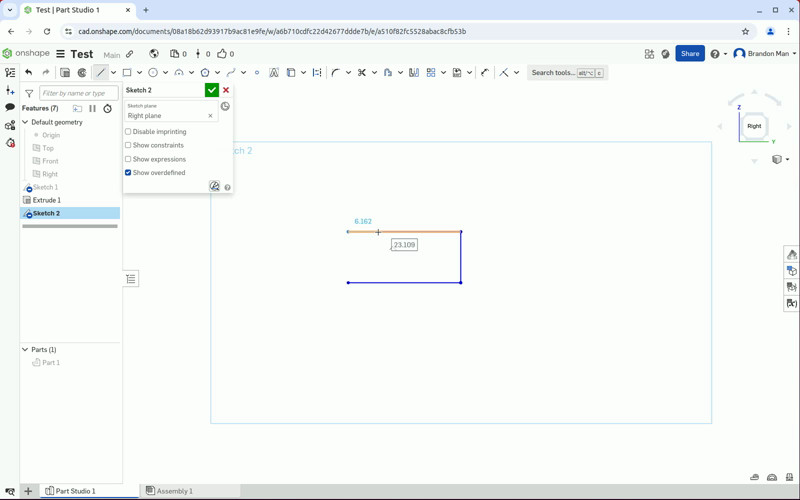
mouse_move(348, 282)
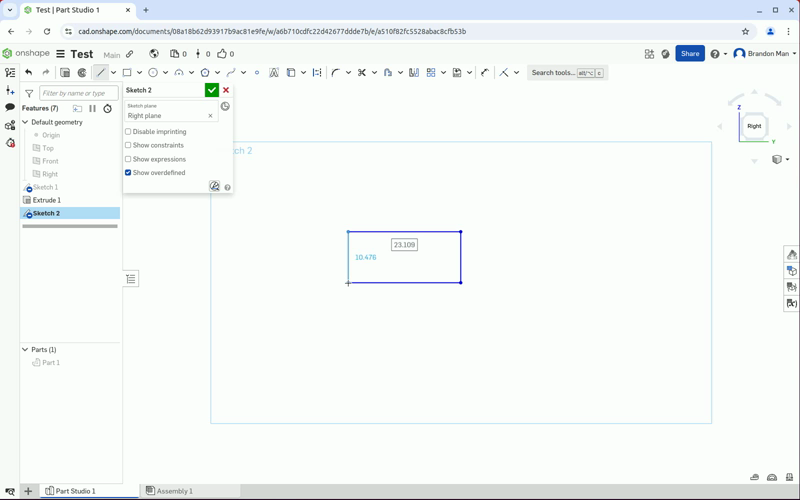
key_up(shift)
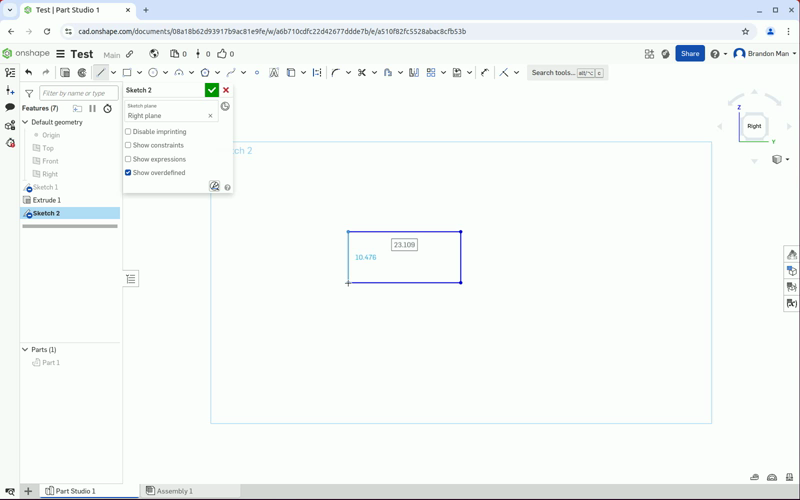
click(348, 282)
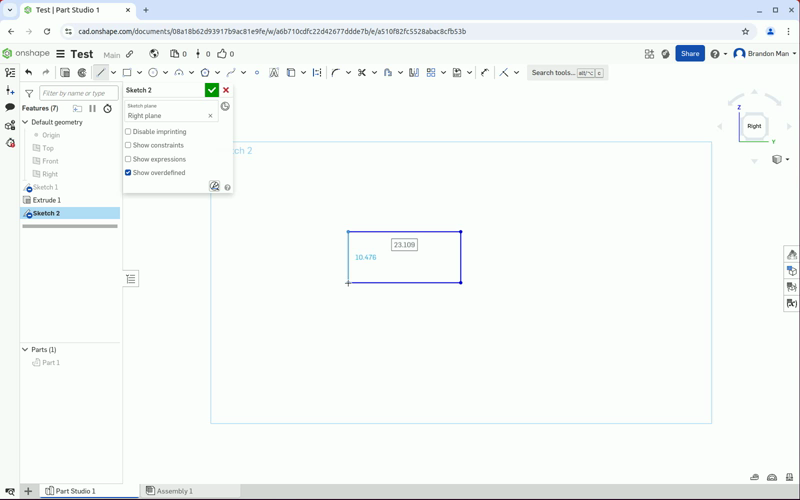
key(esc)
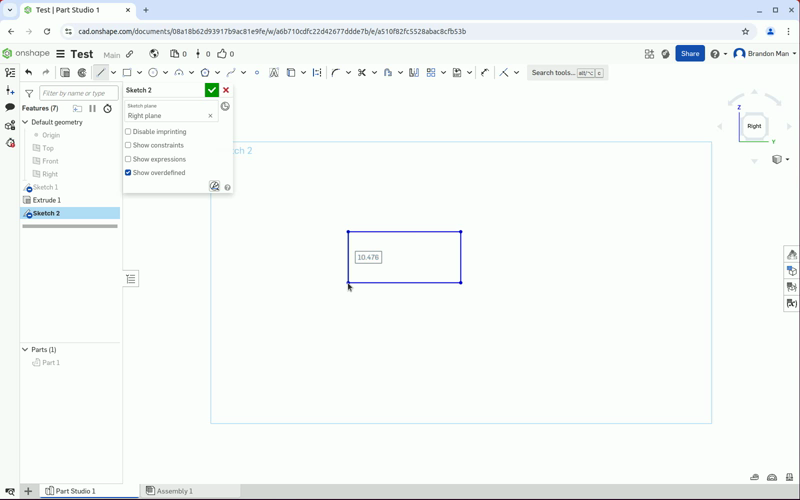
key(a)
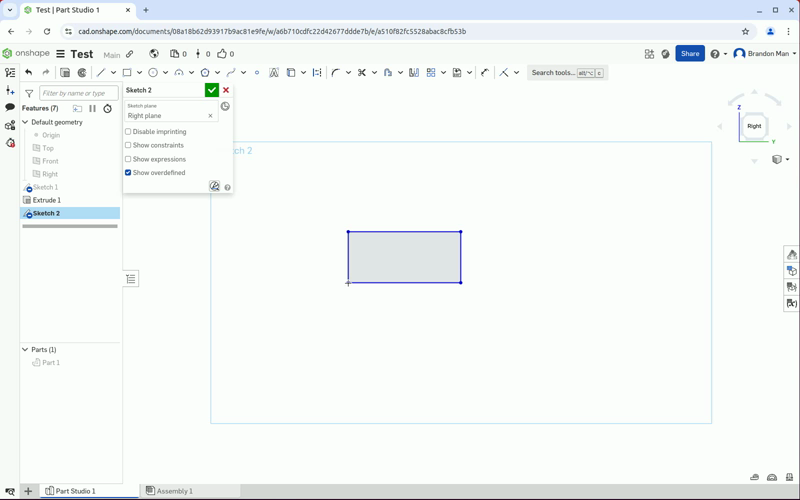
key_down(shift)
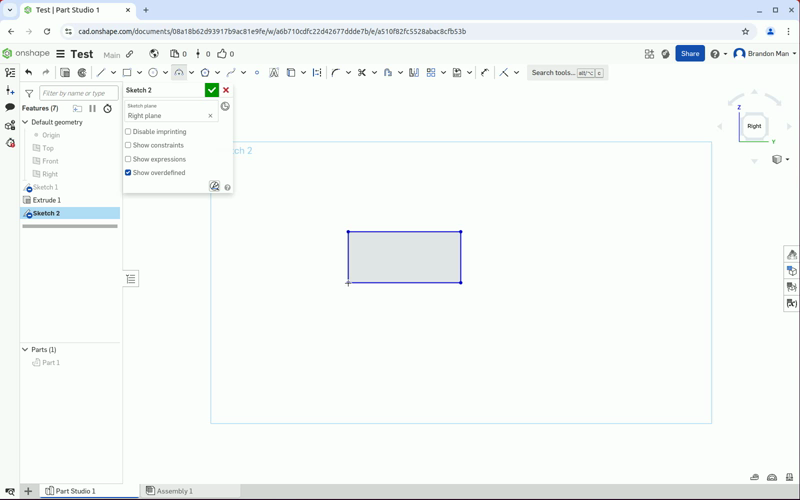
mouse_move(380, 271)
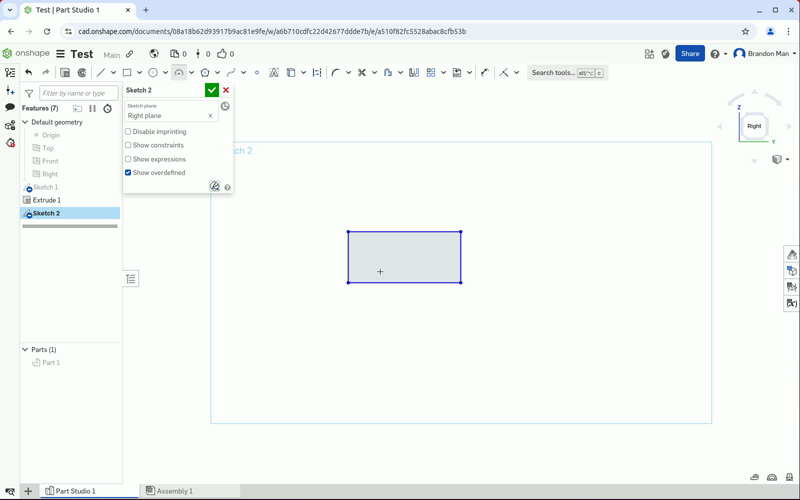
click(380, 271)
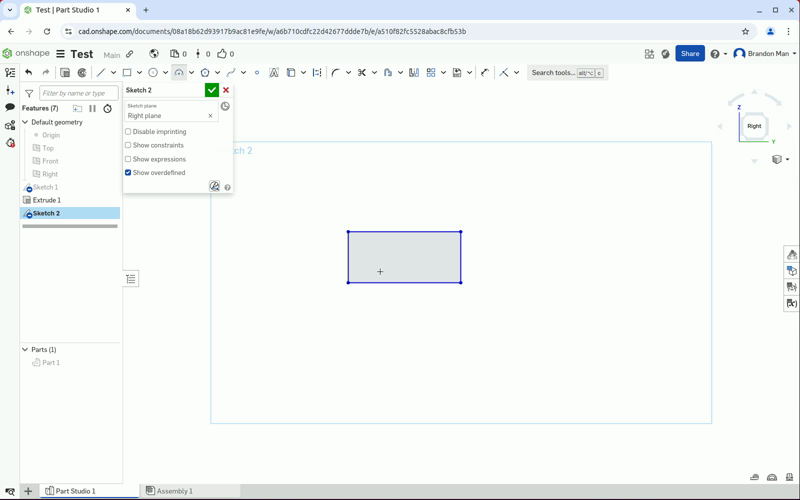
key_up(shift)
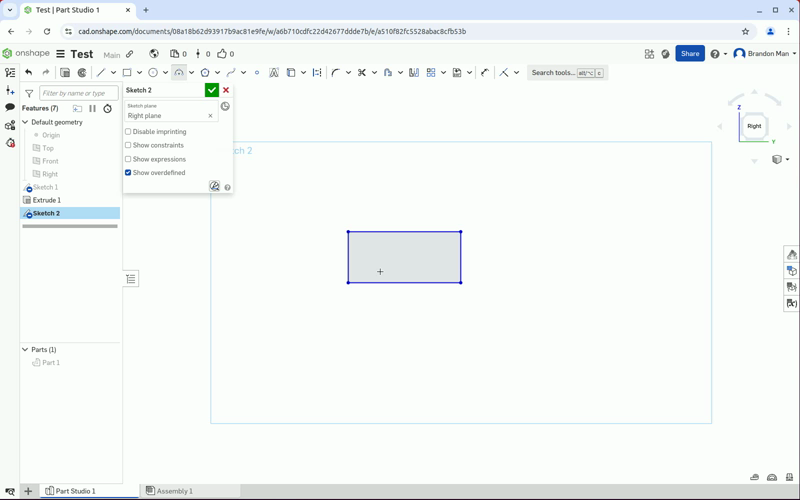
key_down(shift)
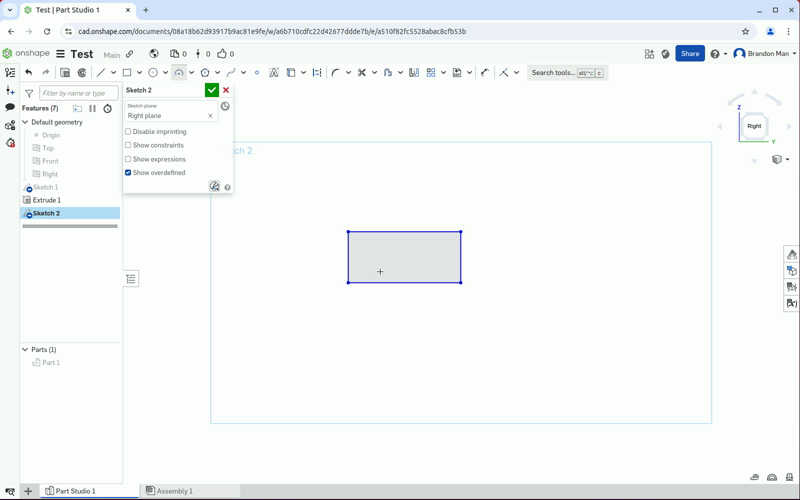
mouse_move(381, 243)
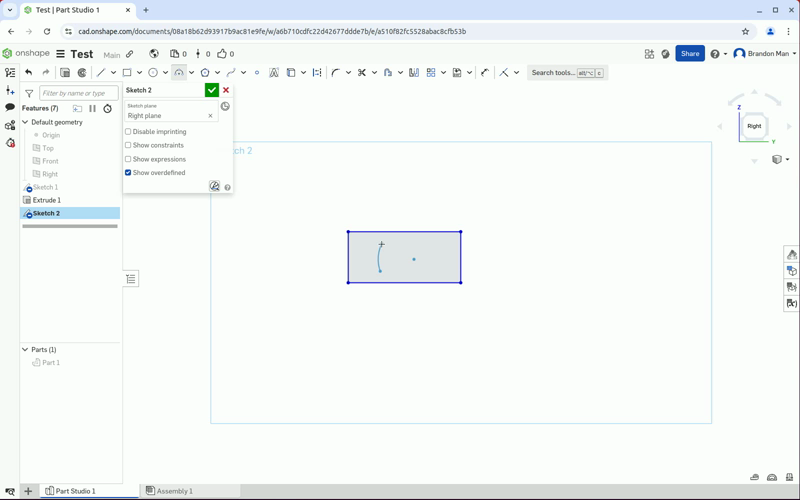
click(381, 243)
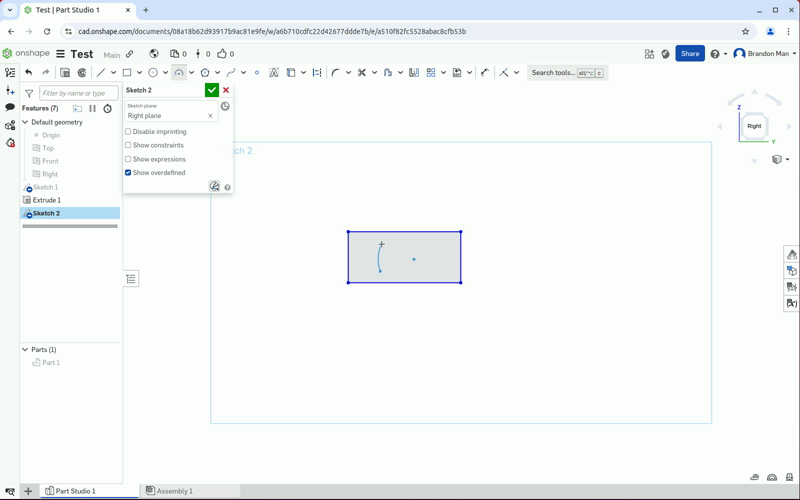
mouse_move(366, 256)
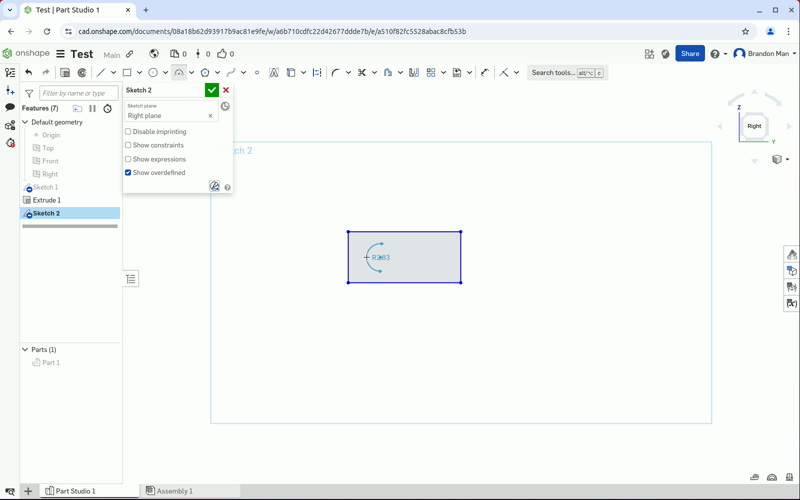
click(366, 256)
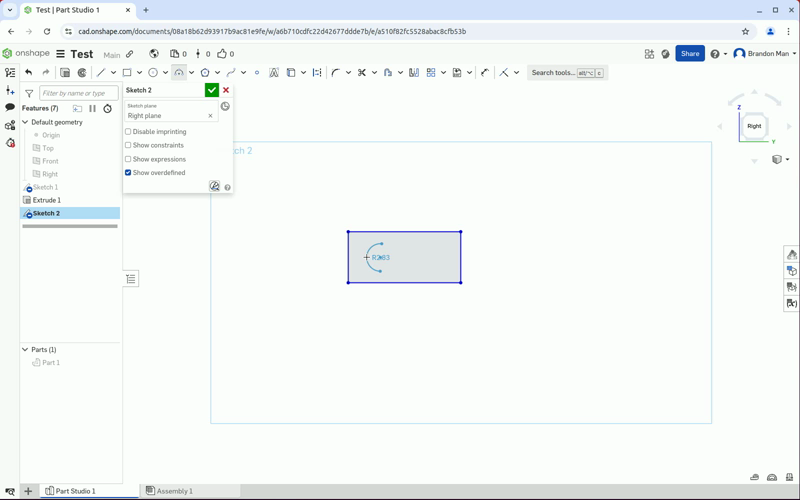
key_up(shift)
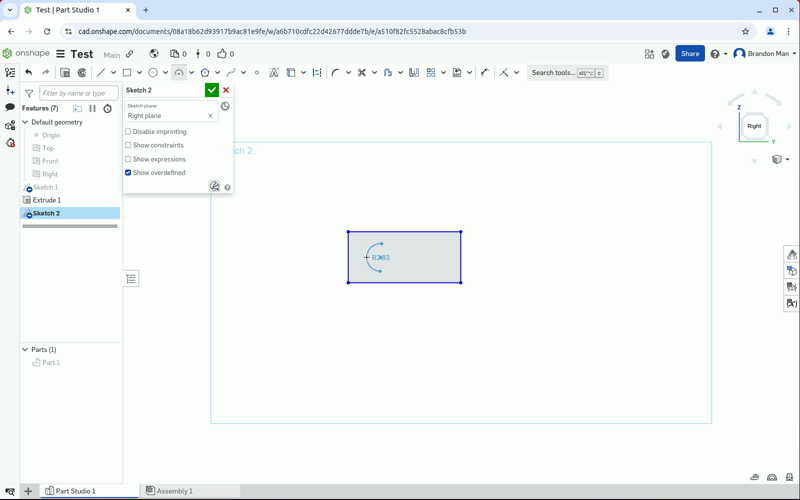
key(esc)
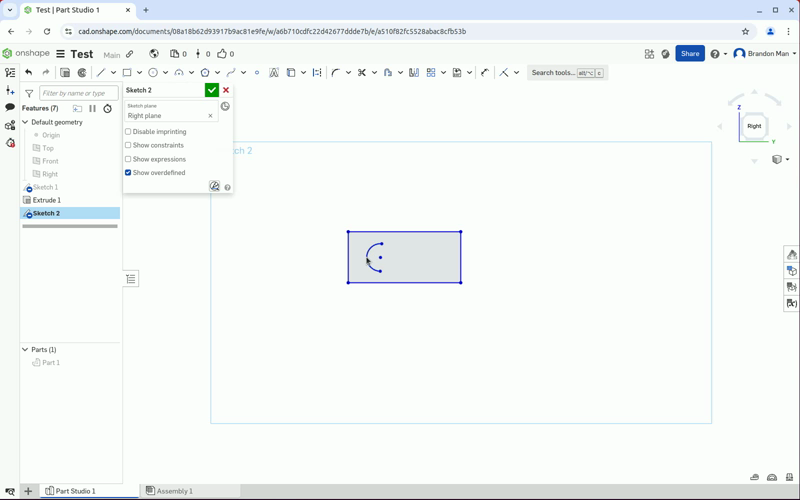
key(l)
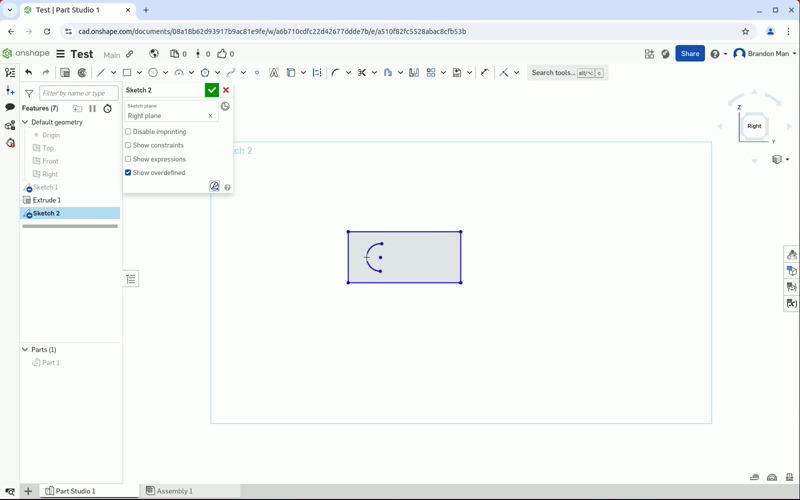
mouse_move(381, 243)
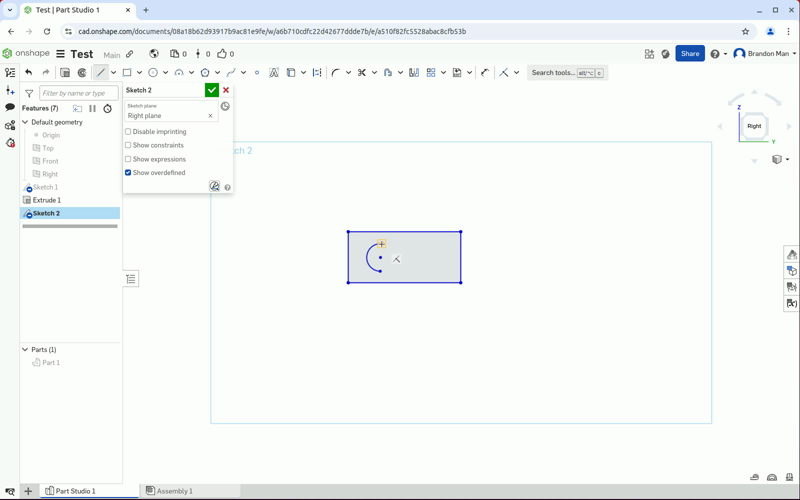
click(381, 243)
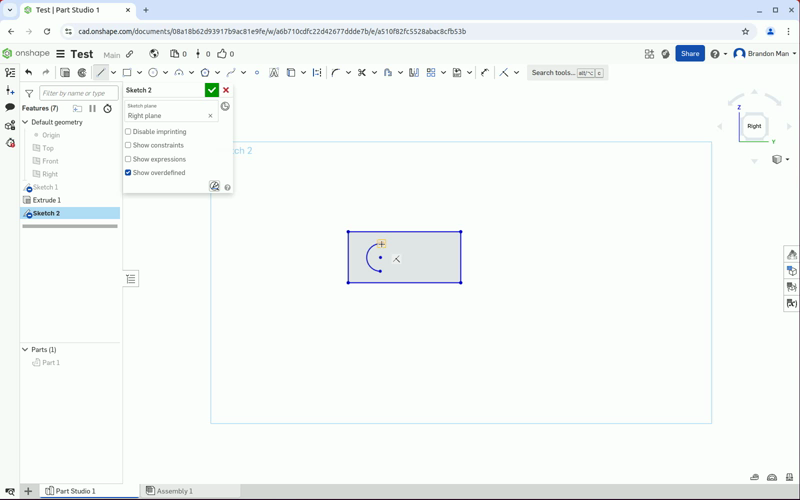
key_down(shift)
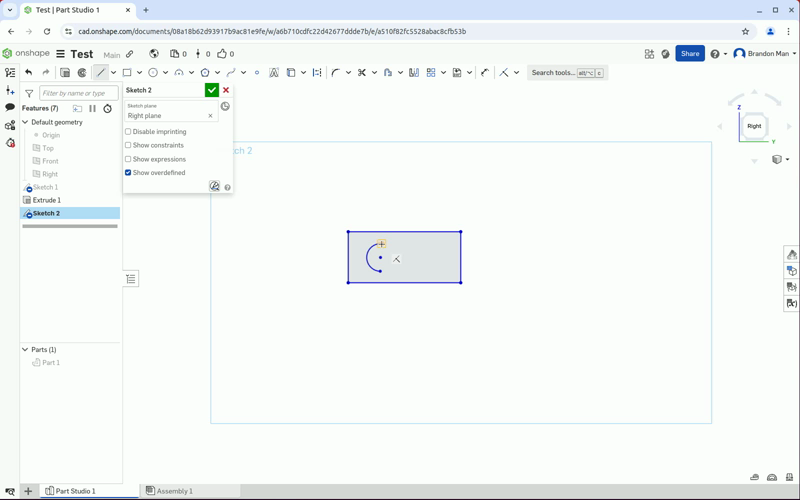
mouse_move(411, 243)
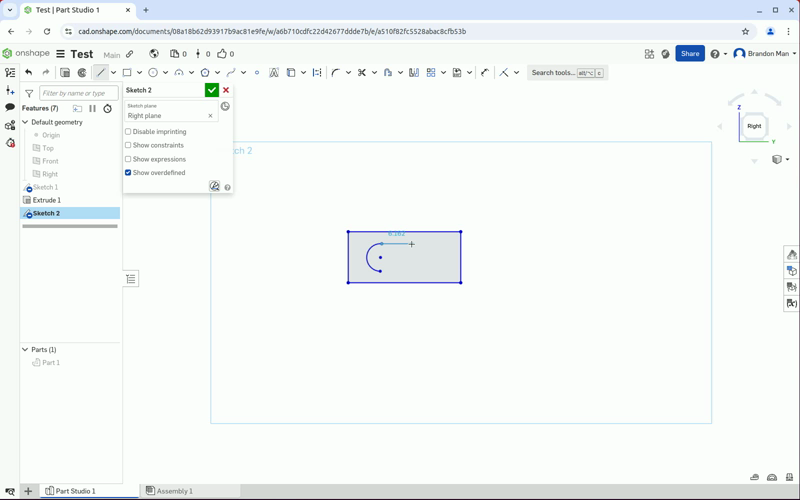
mouse_move(428, 243)
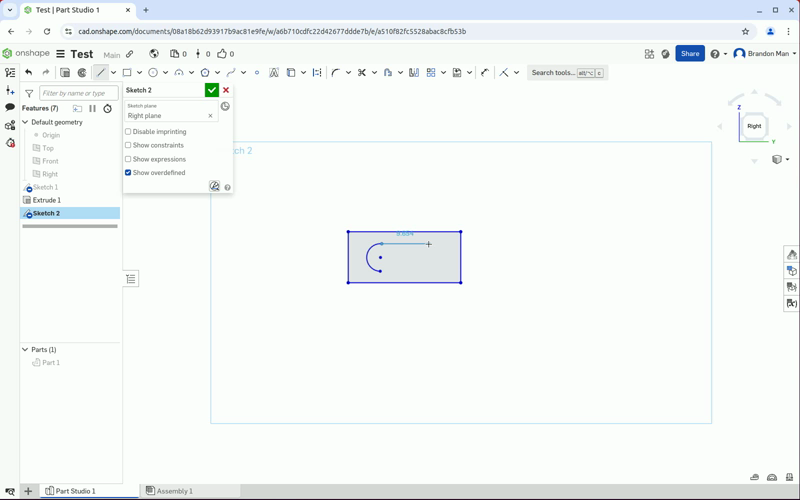
click(428, 243)
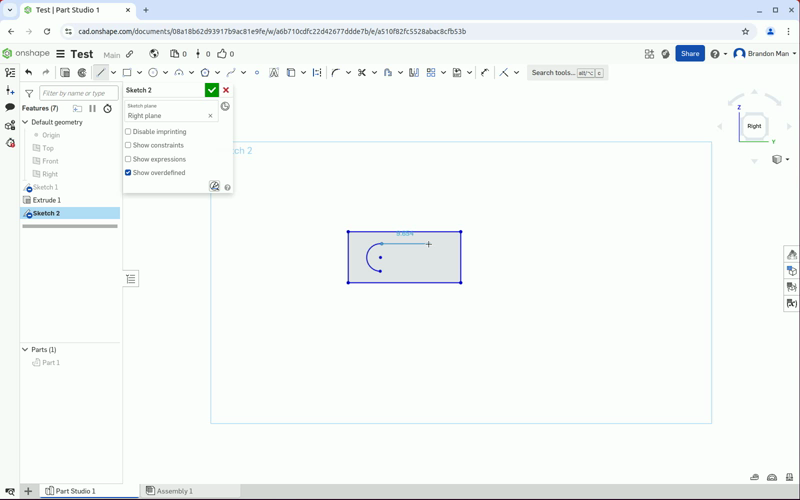
key_up(shift)
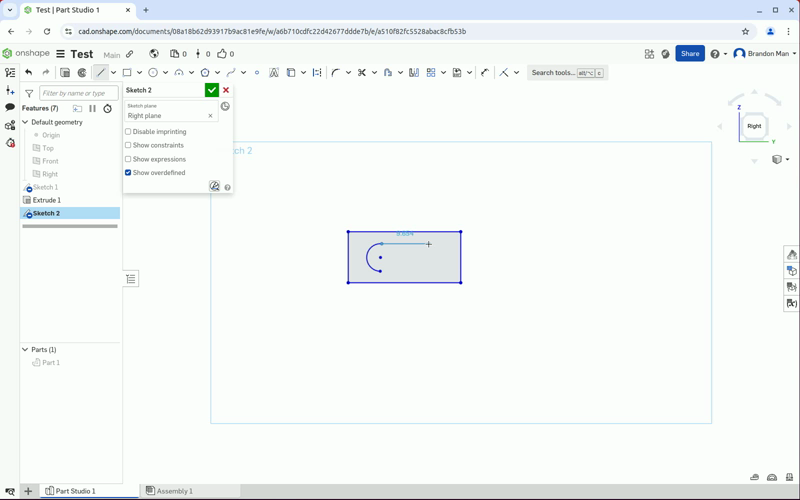
key(esc)
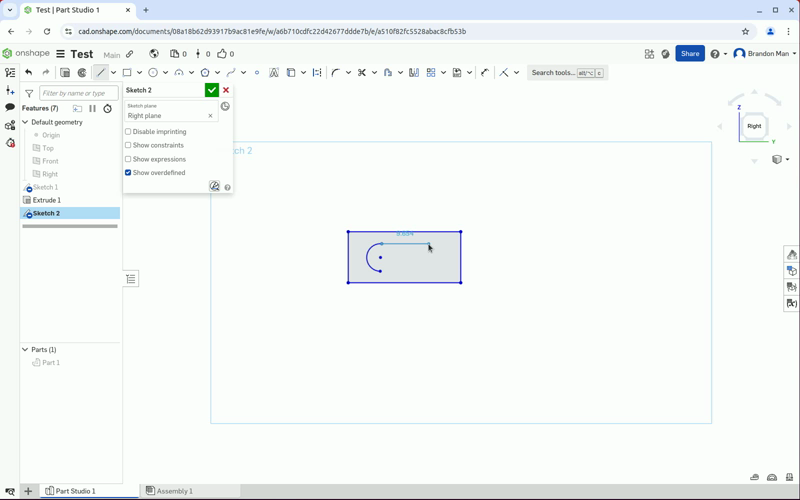
key(a)
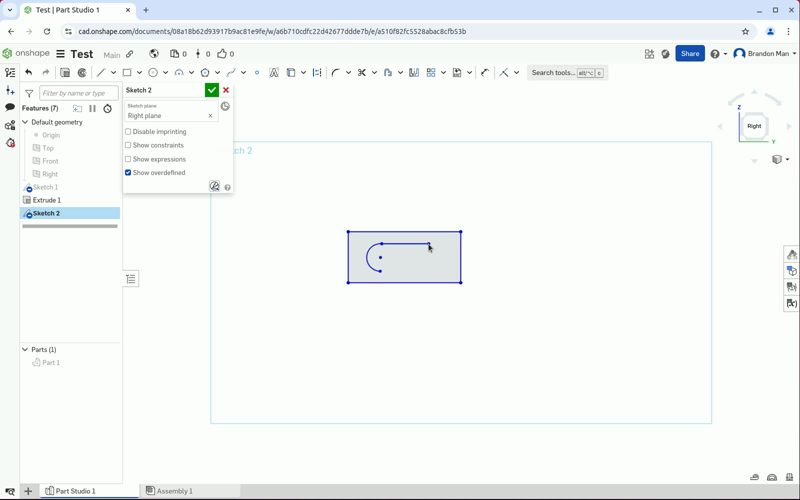
mouse_move(428, 243)
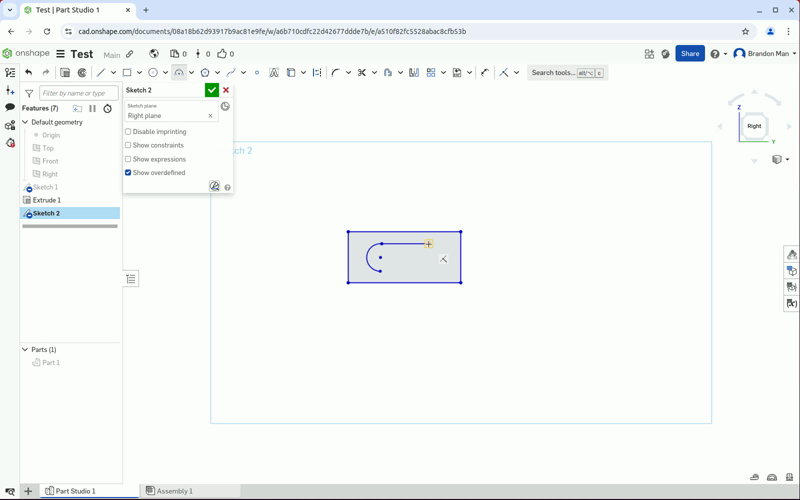
click(428, 243)
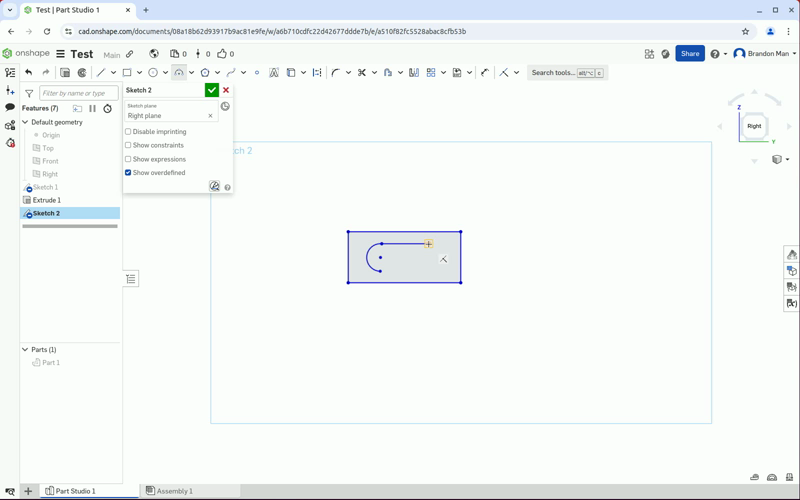
key_down(shift)
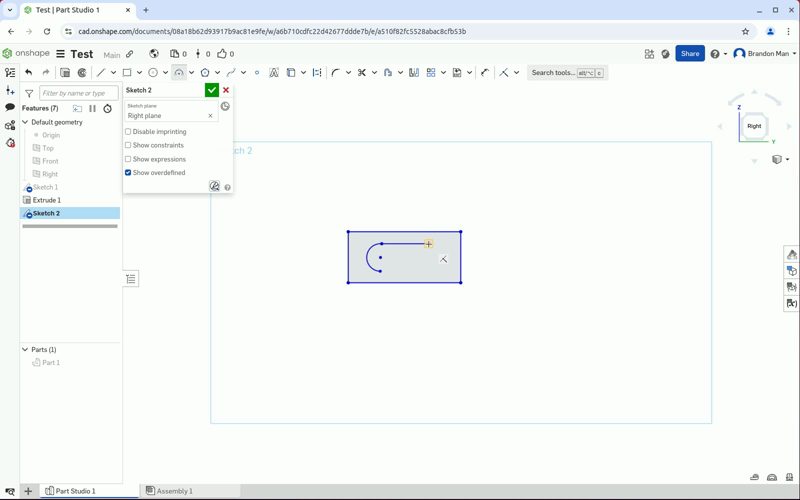
mouse_move(428, 271)
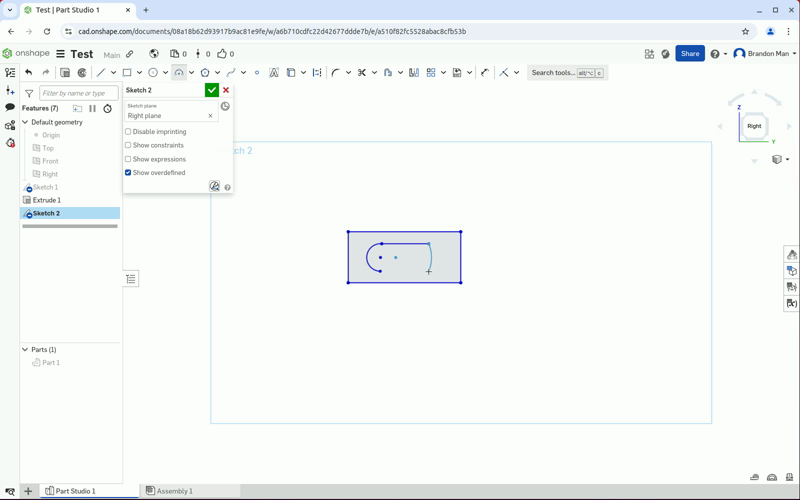
click(428, 271)
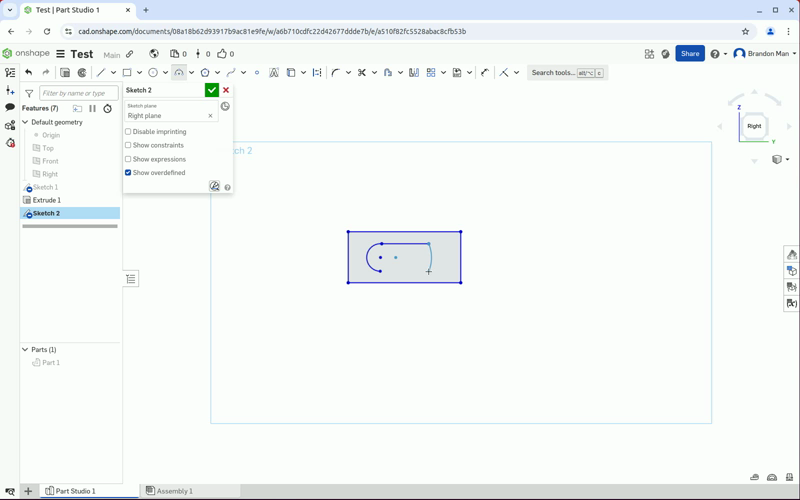
mouse_move(442, 257)
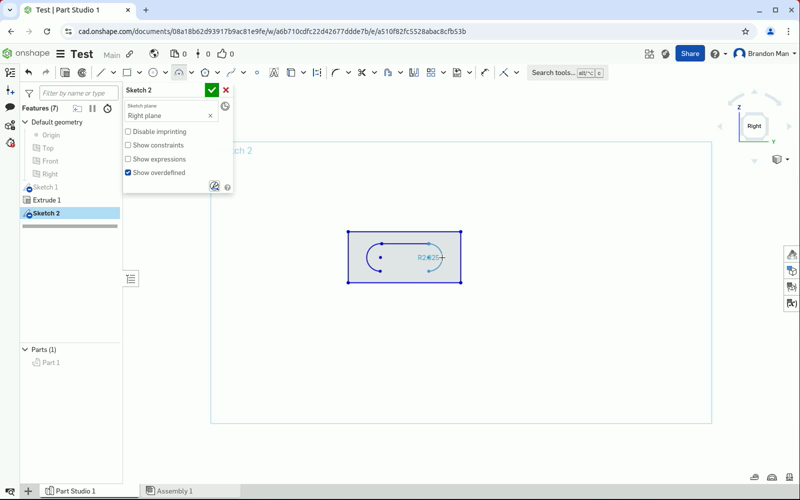
click(442, 257)
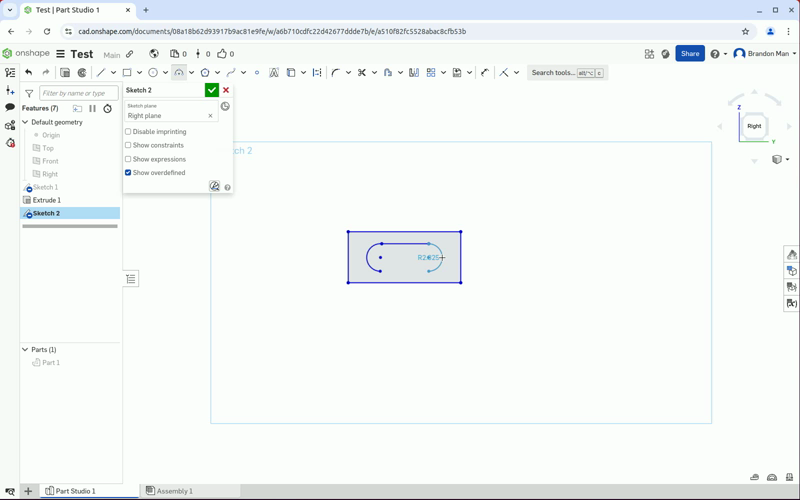
key_up(shift)
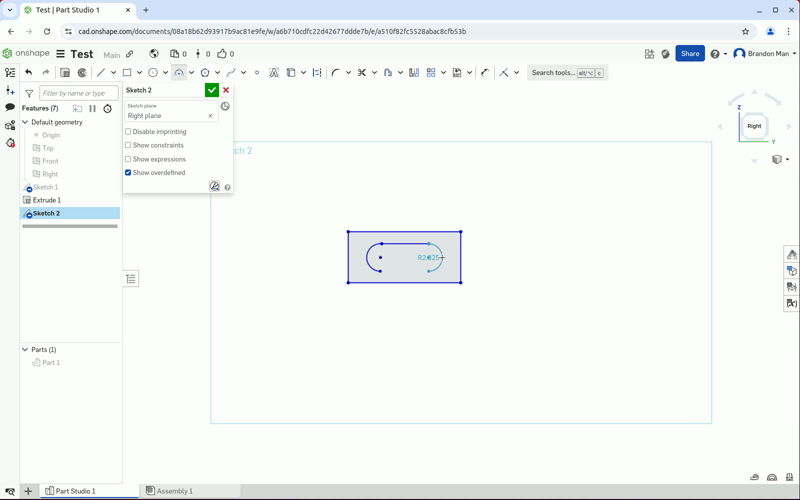
key(esc)
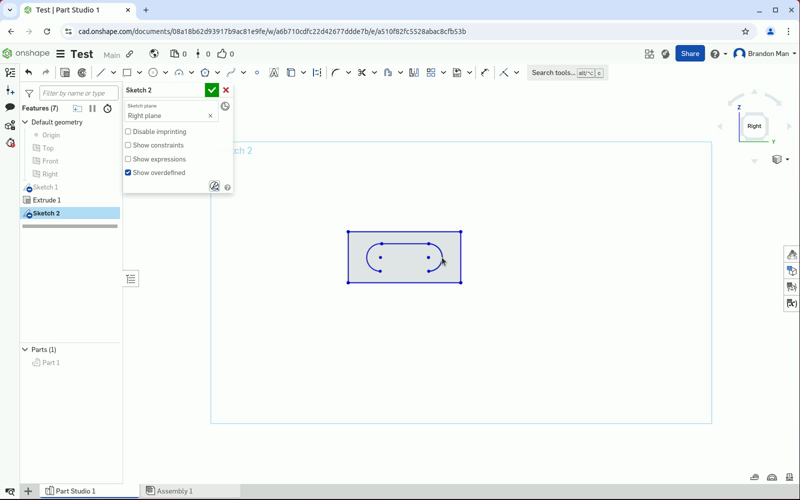
key(l)
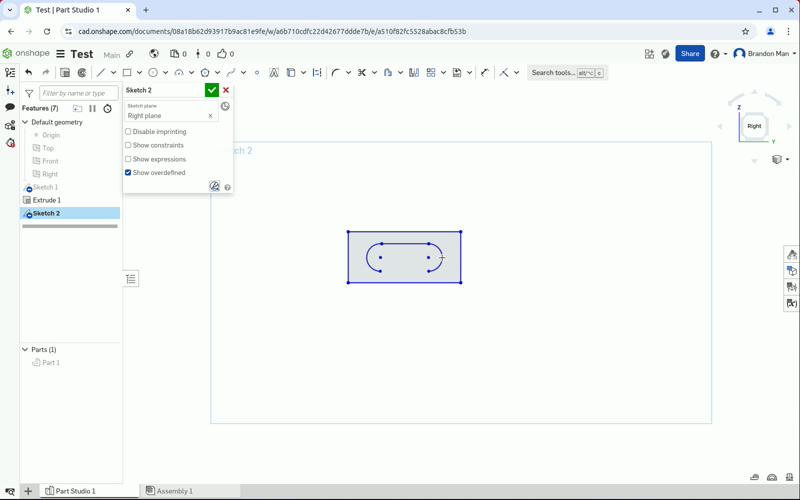
mouse_move(428, 271)
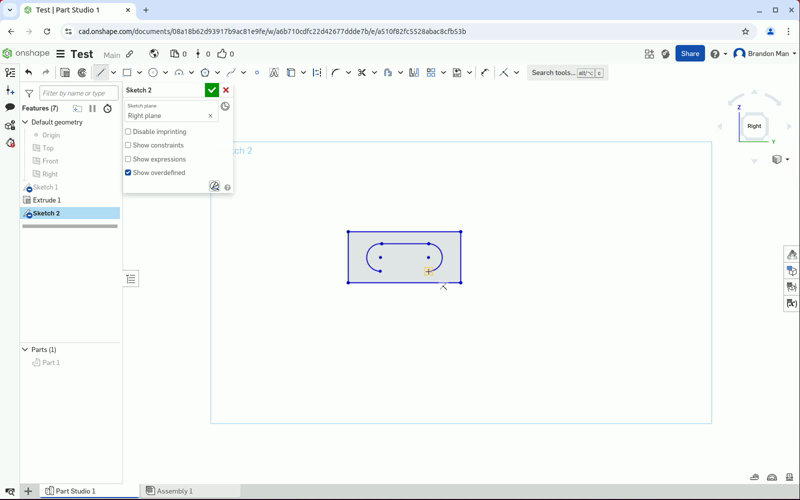
click(428, 271)
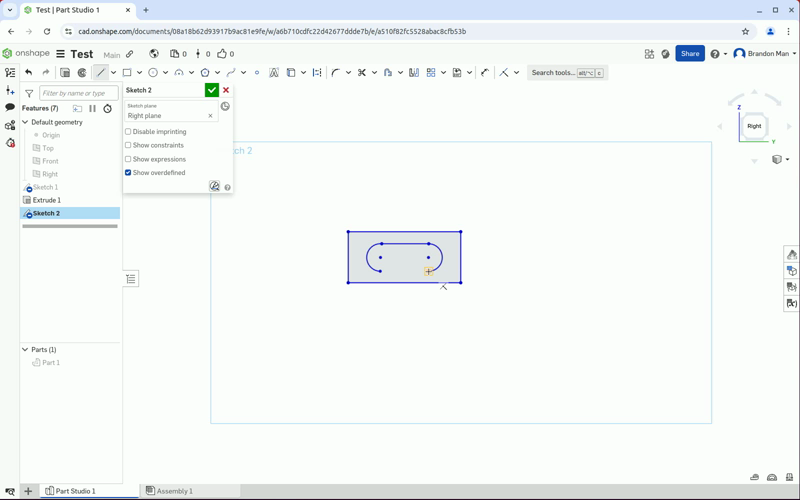
key_down(shift)
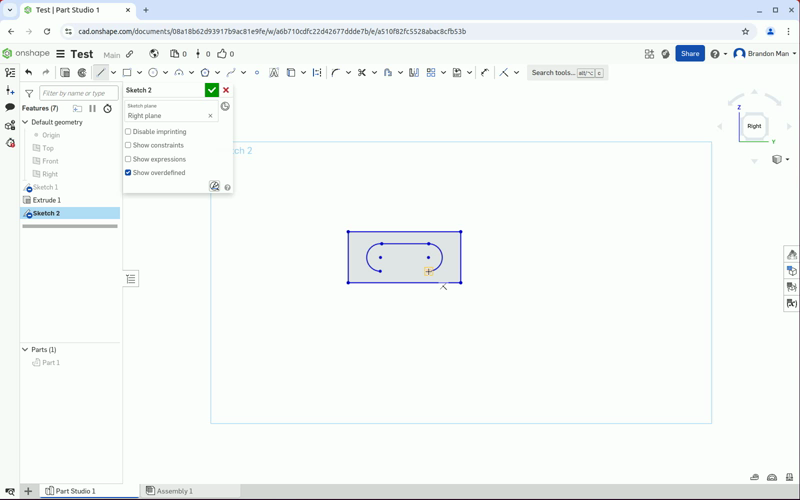
mouse_move(458, 271)
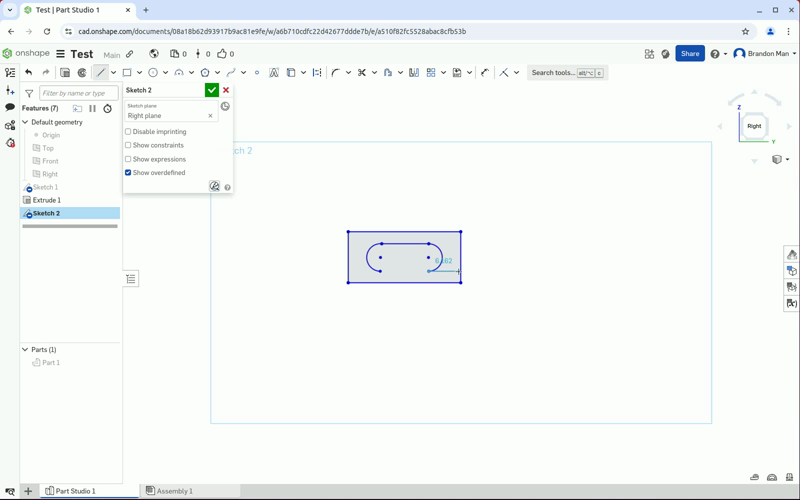
mouse_move(380, 271)
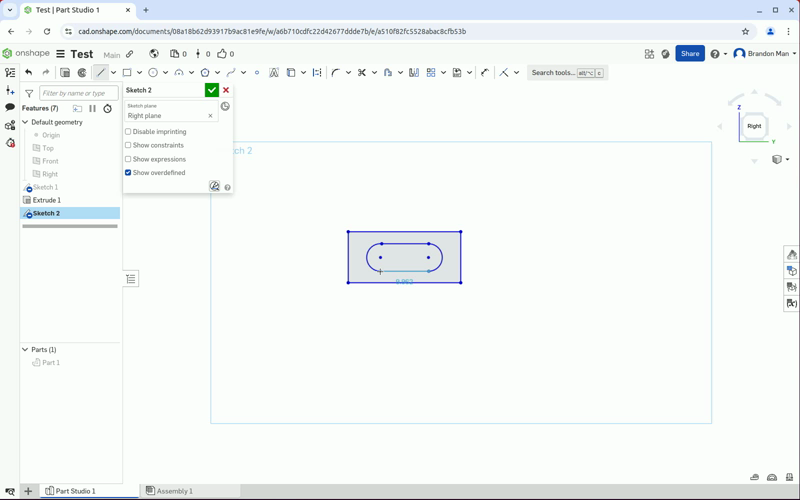
click(380, 271)
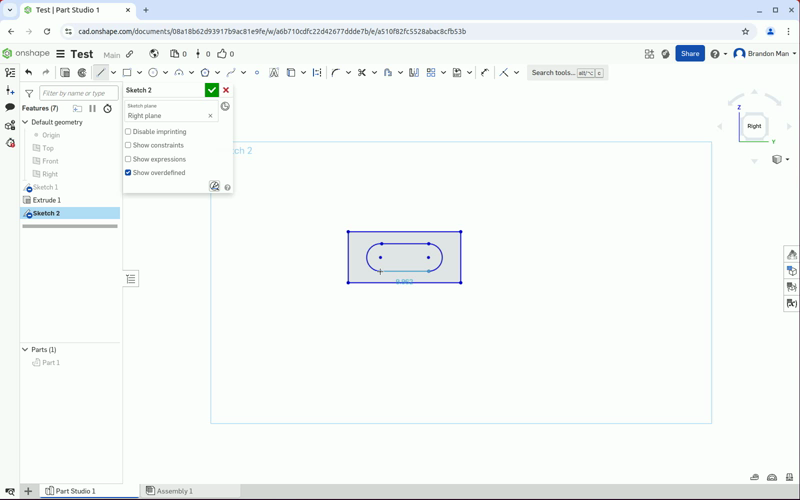
key_up(shift)
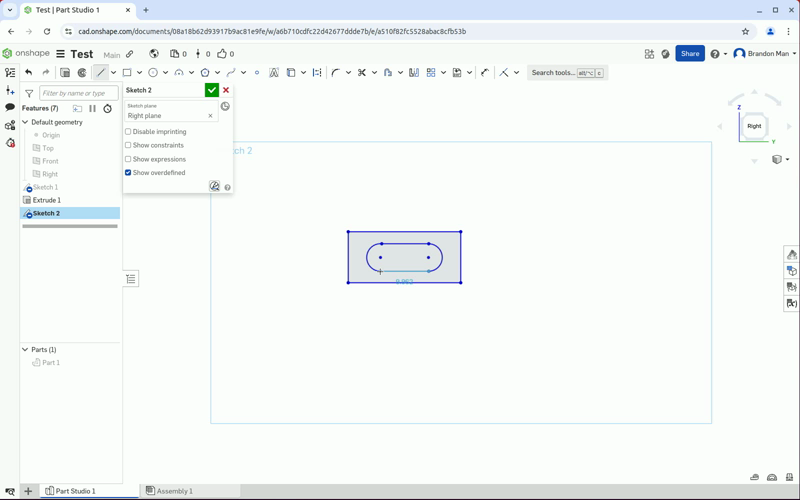
key(esc)
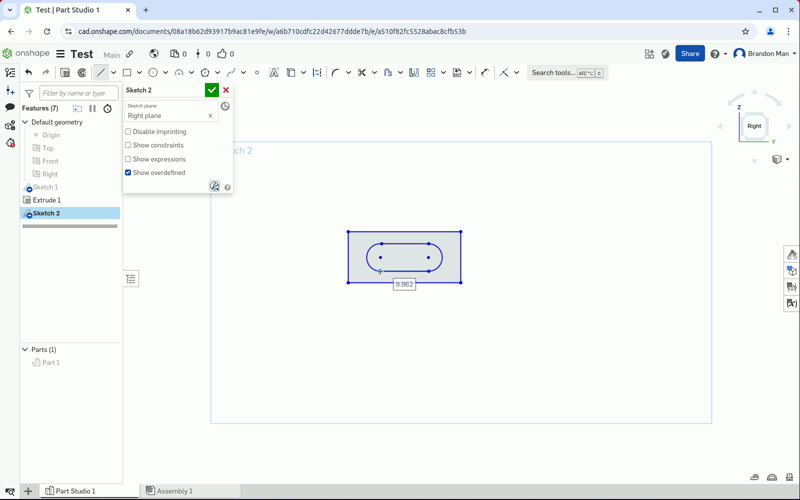
mouse_move(423, 235)
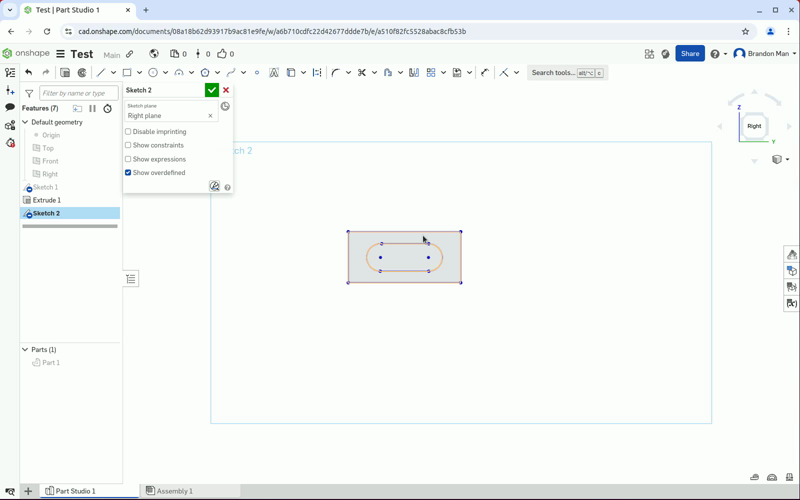
click(423, 235)
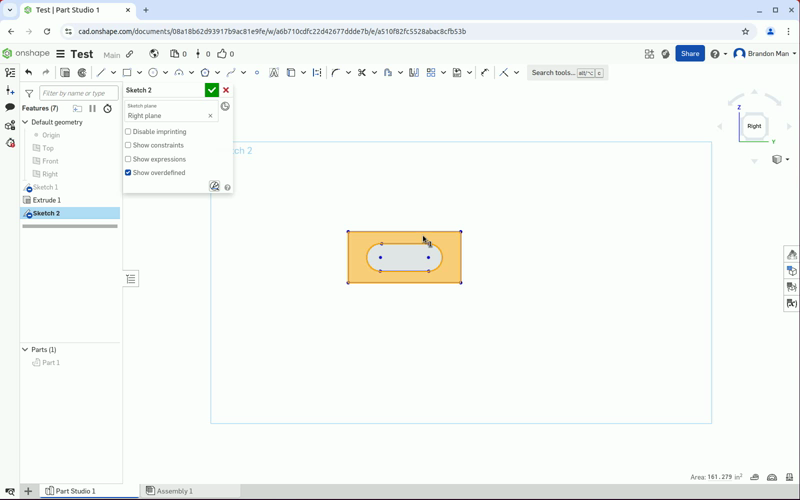
mouse_move(73, 352)
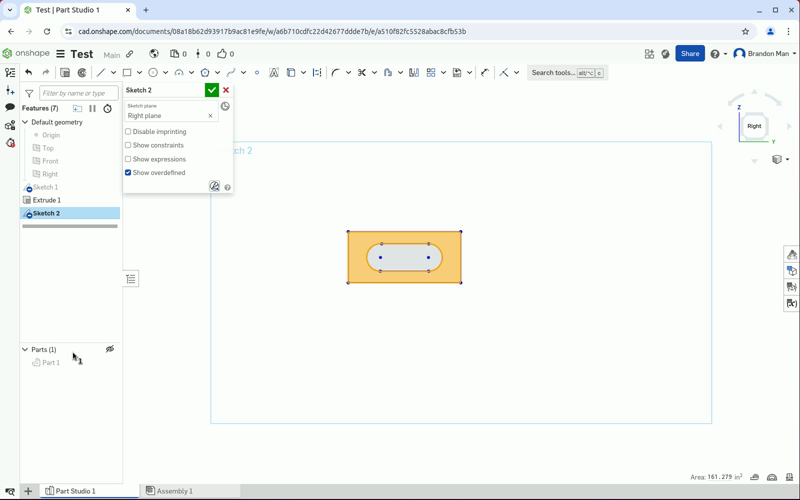
key(shift+y)
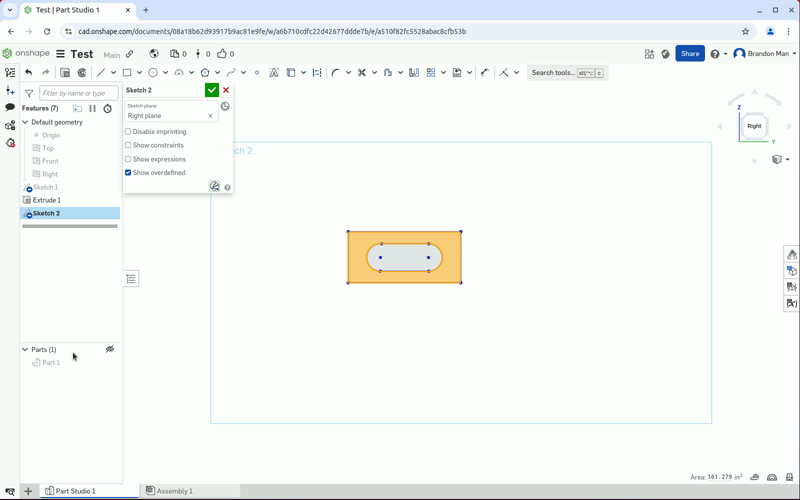
key(shift+e)
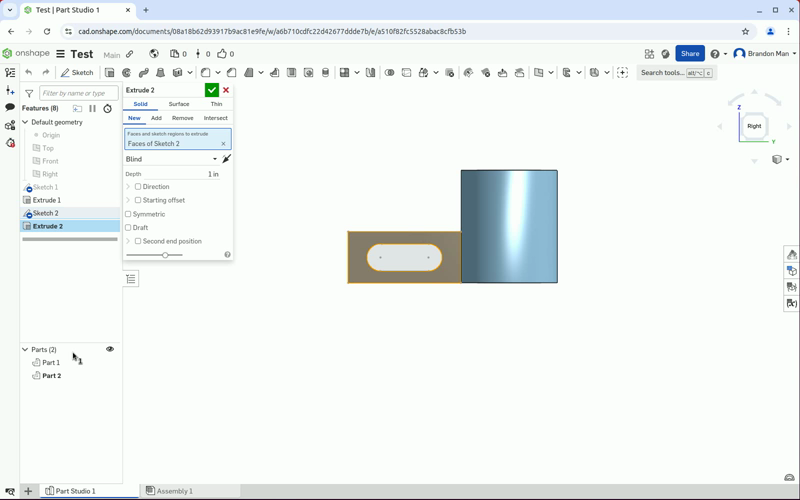
mouse_move(143, 106)
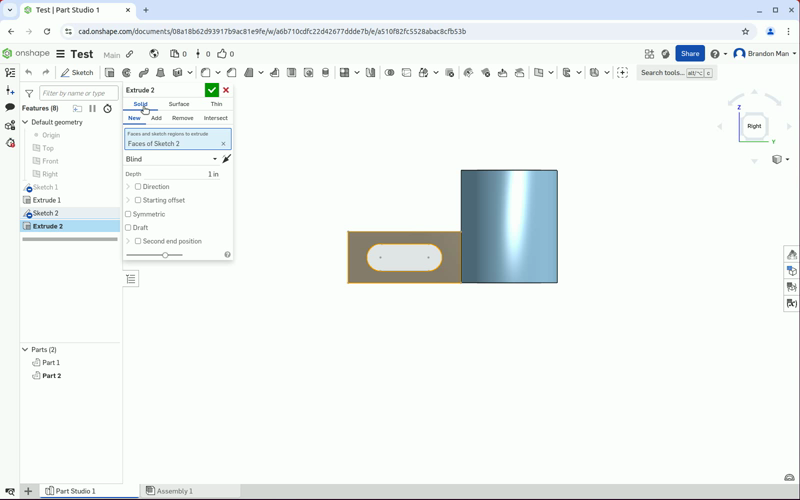
click(143, 106)
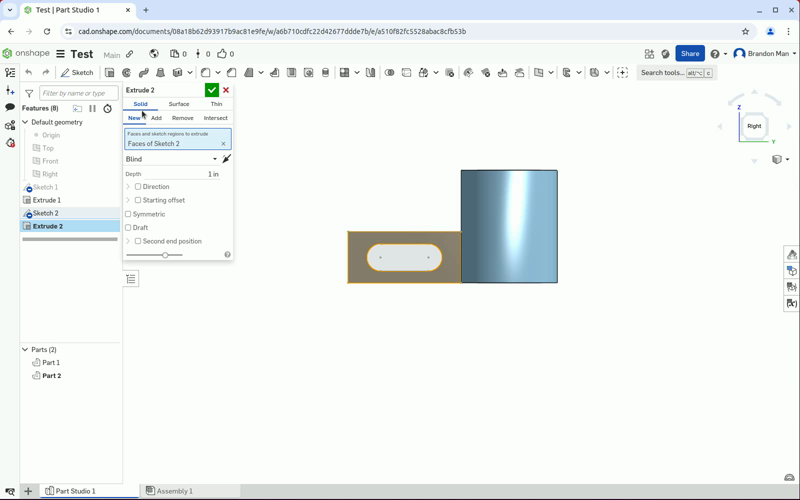
mouse_move(137, 120)
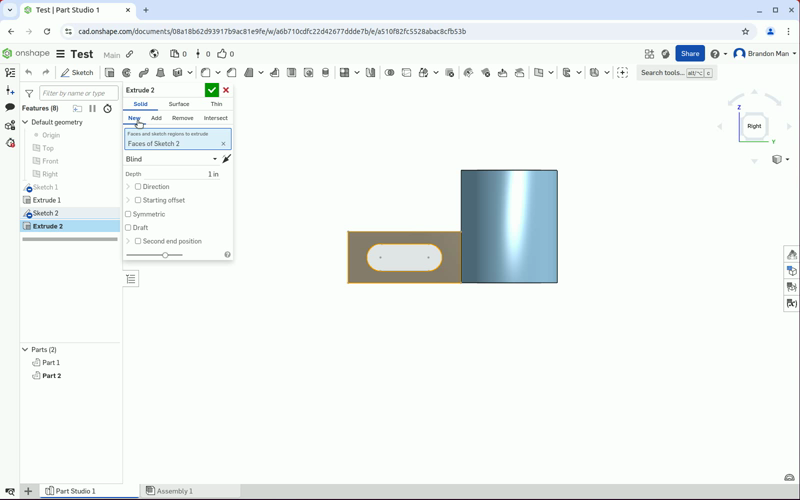
click(137, 120)
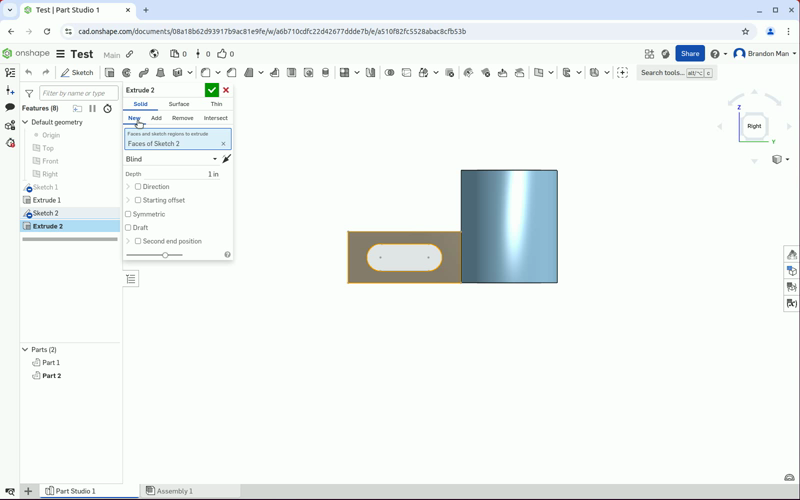
key(tab, 4)
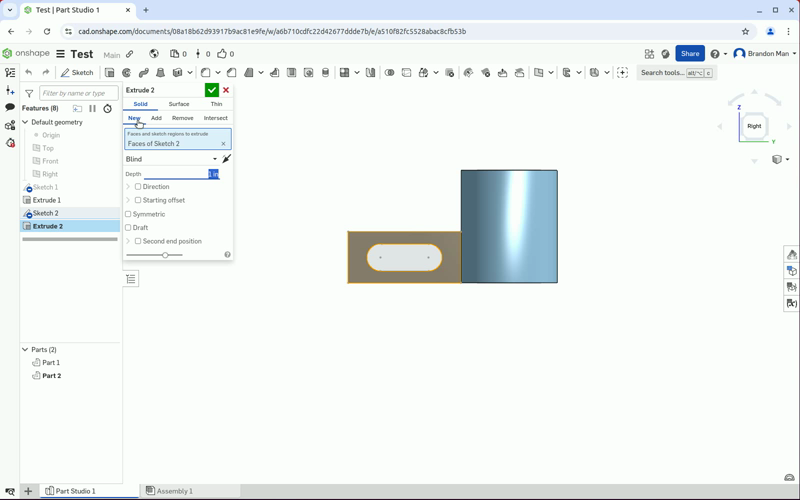
text(13.239)
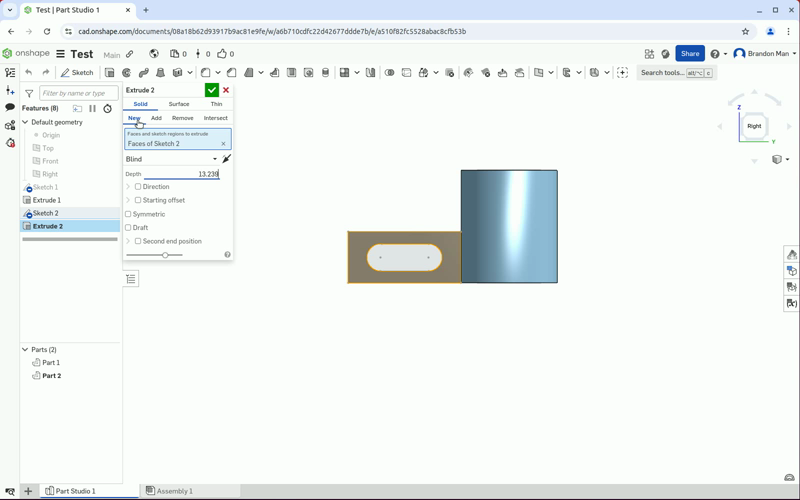
key(enter)
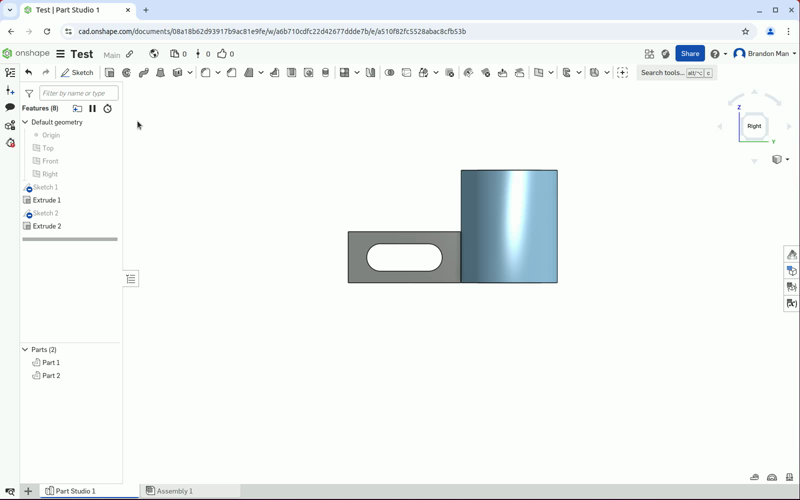
key(shift+h)
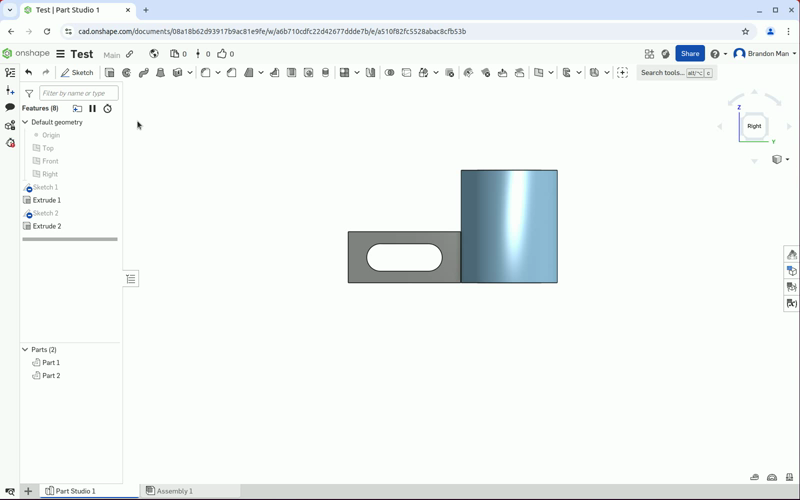
key(shift+h)
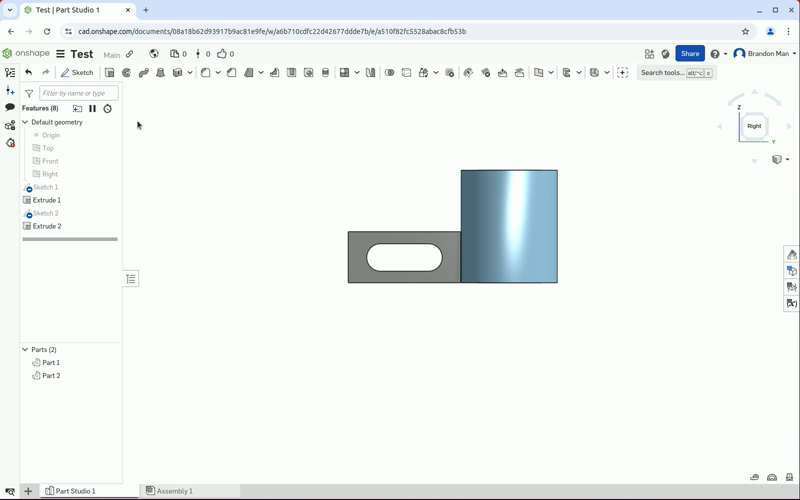
mouse_move(73, 189)
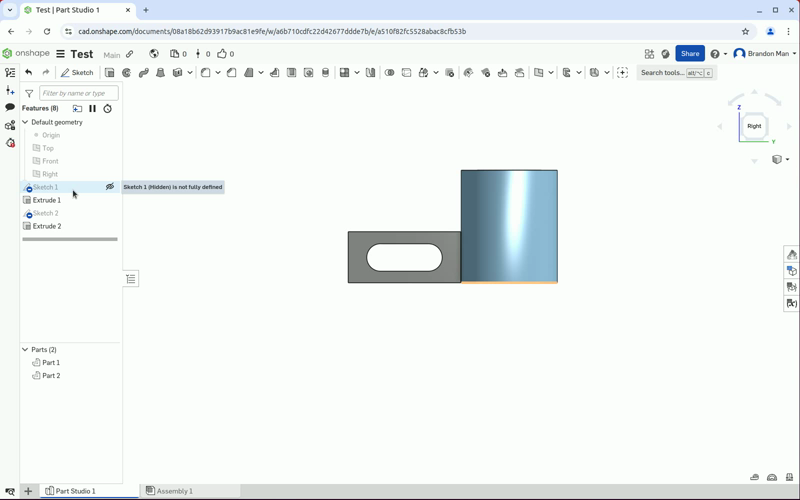
click(73, 189)
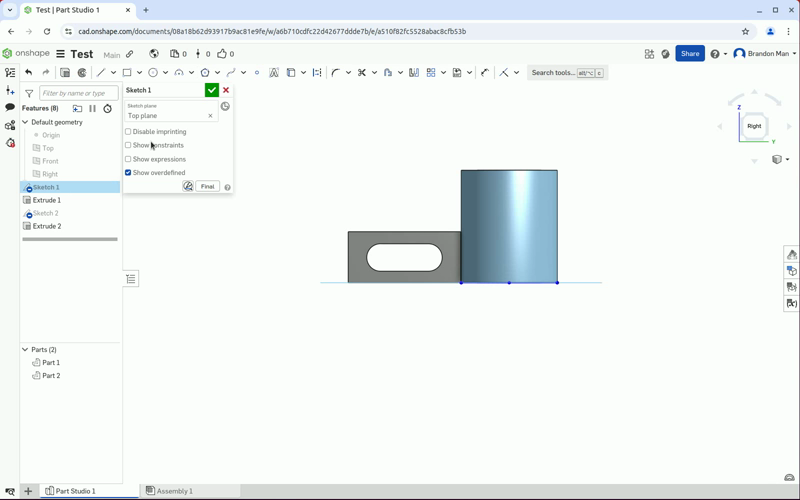
mouse_move(229, 92)
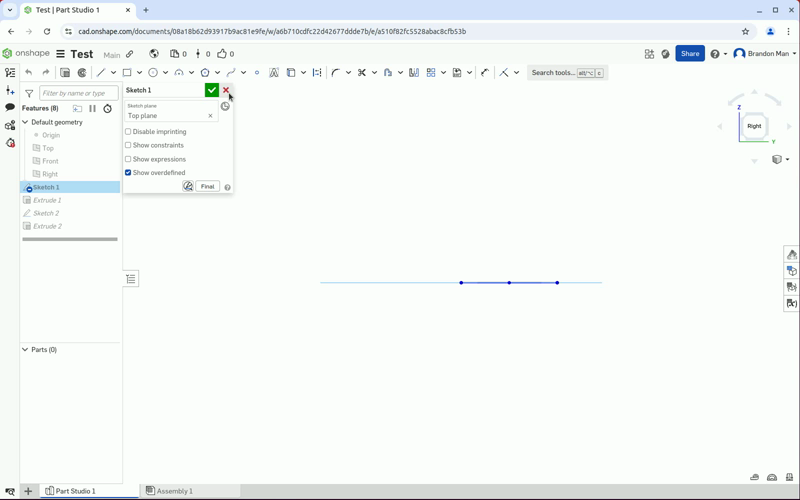
click(229, 92)
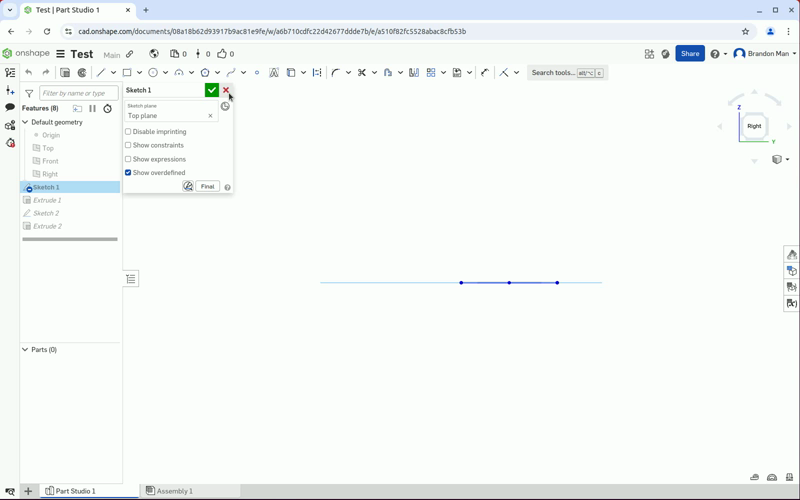
key(shift+s)
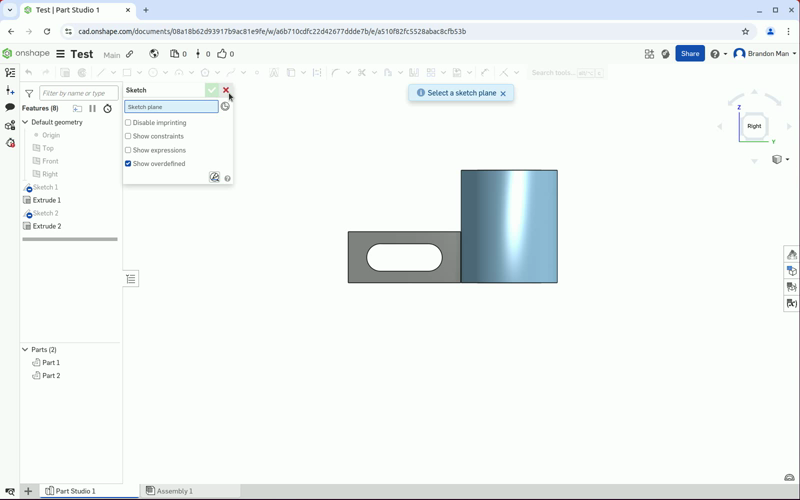
mouse_move(73, 176)
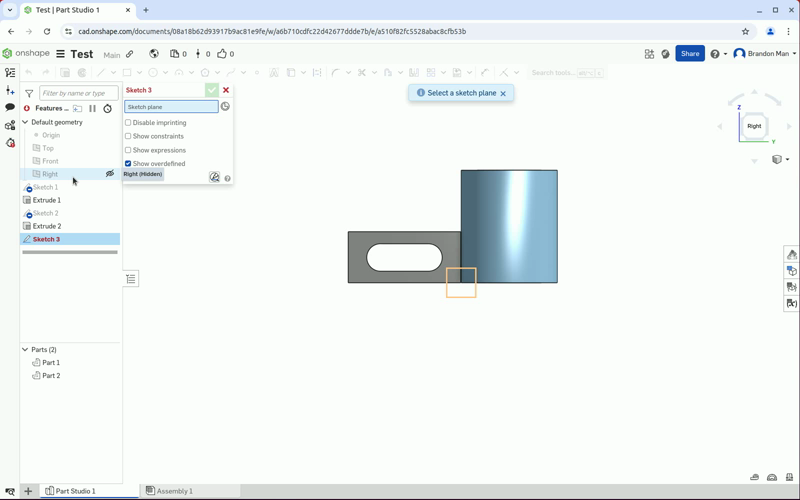
click(73, 176)
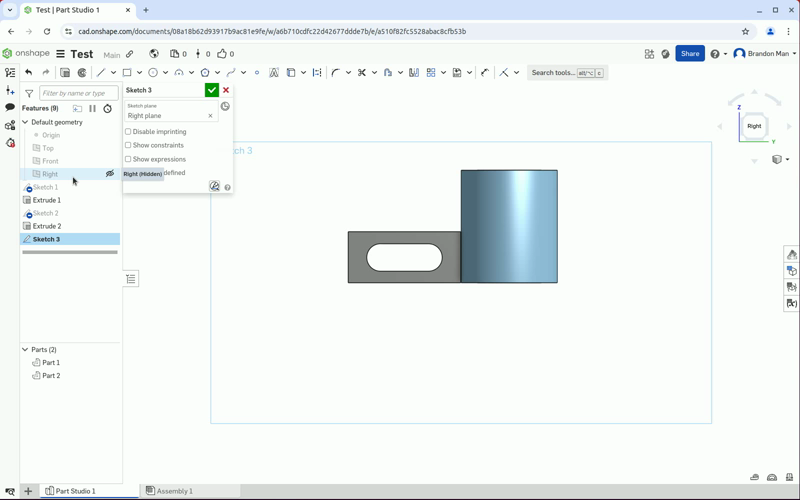
mouse_move(73, 352)
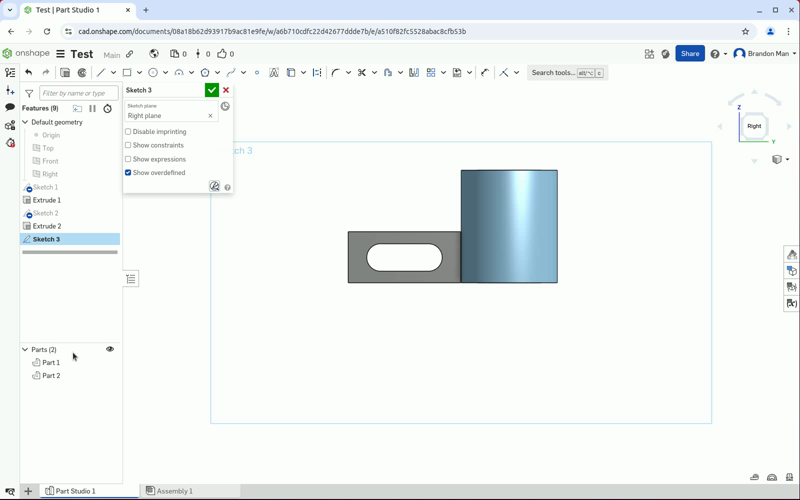
key(y)
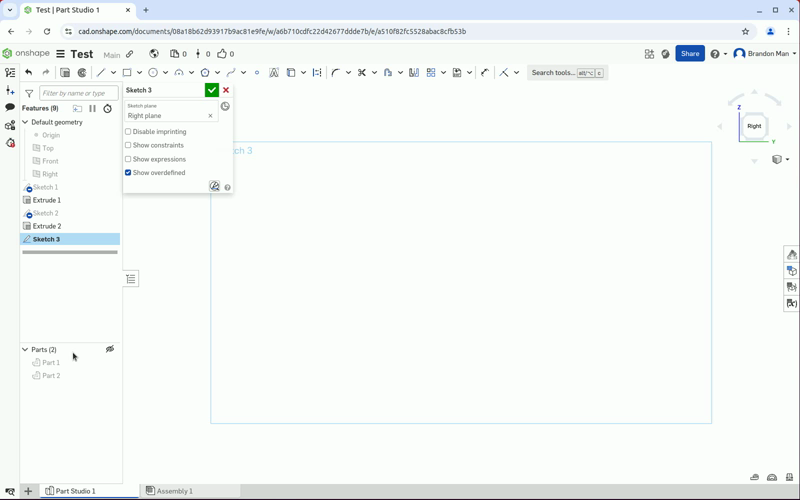
key(l)
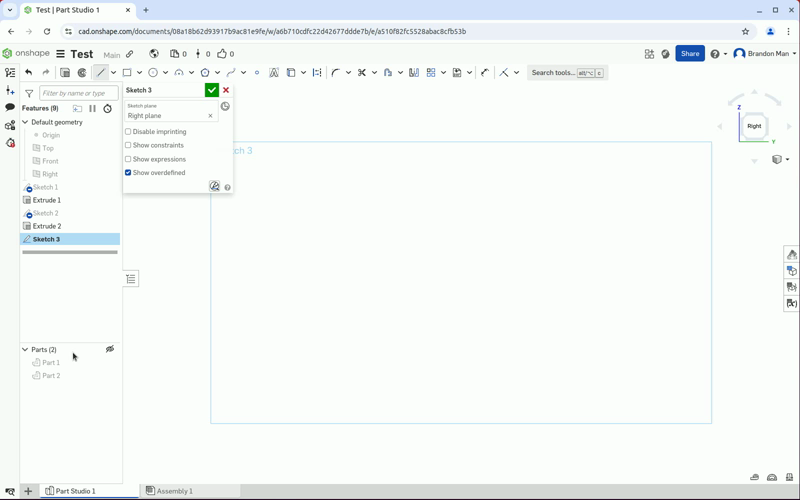
key_down(shift)
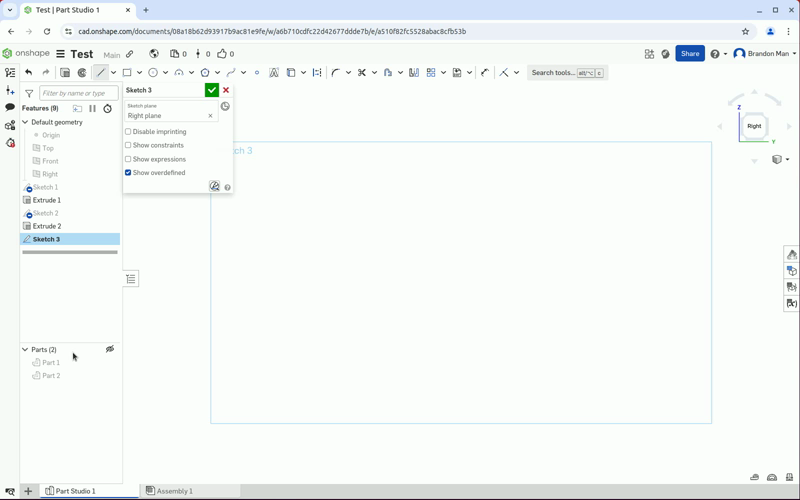
mouse_move(348, 231)
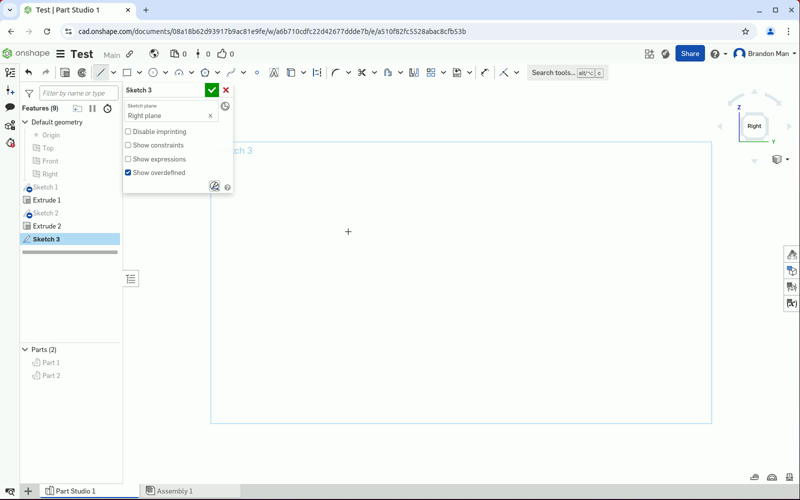
click(348, 231)
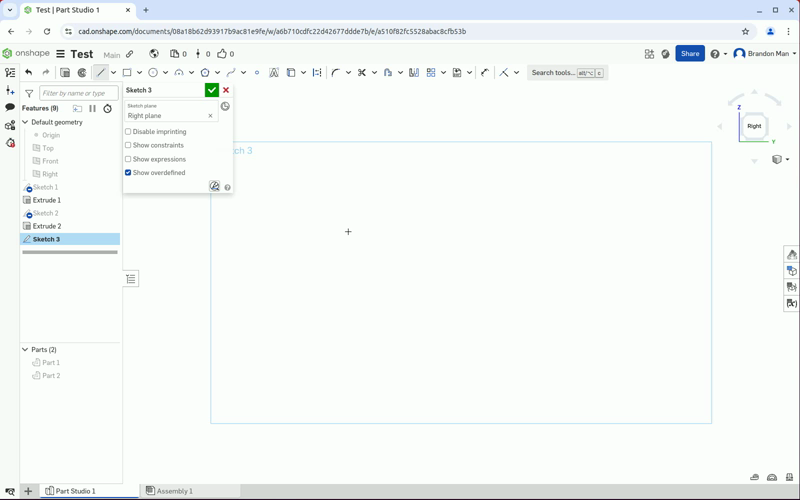
key_up(shift)
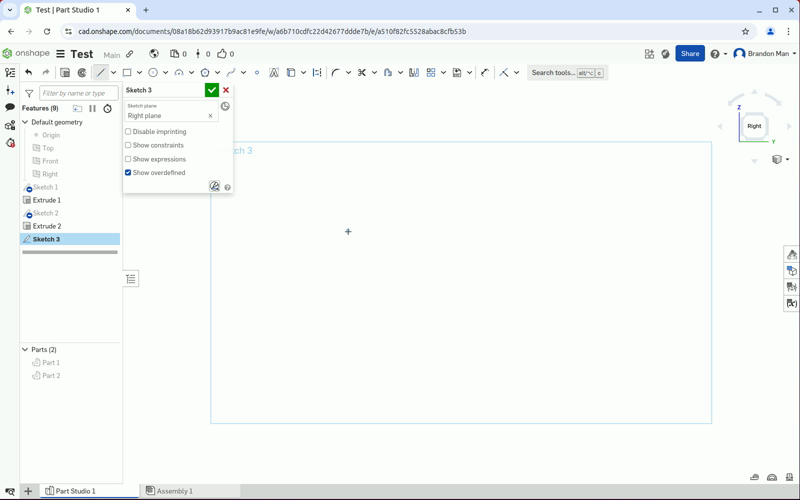
key_down(shift)
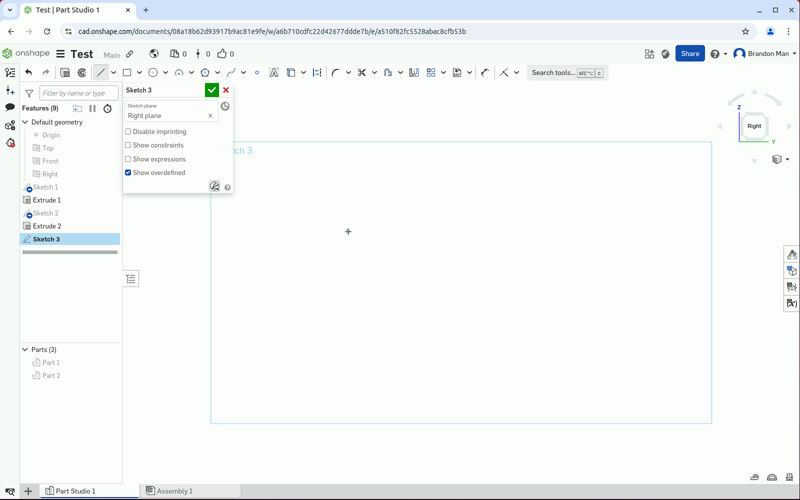
mouse_move(460, 231)
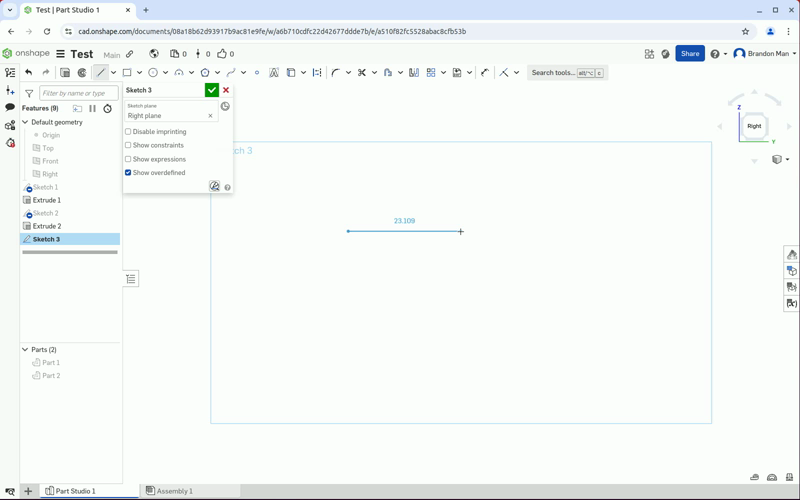
click(460, 231)
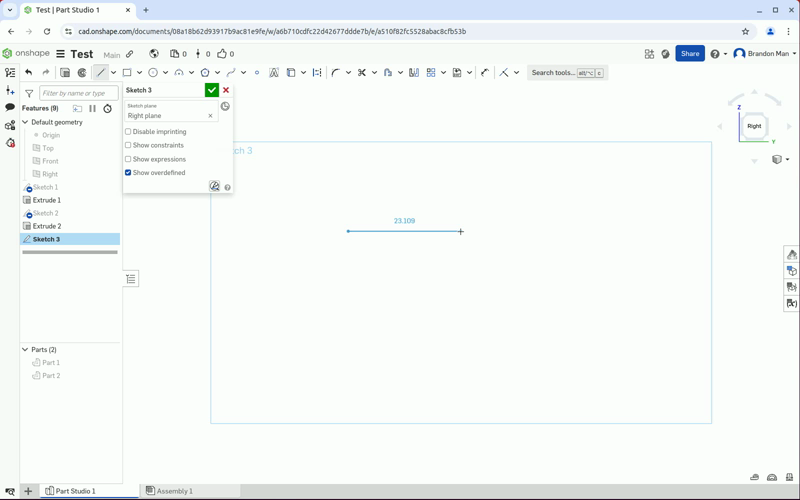
key_up(shift)
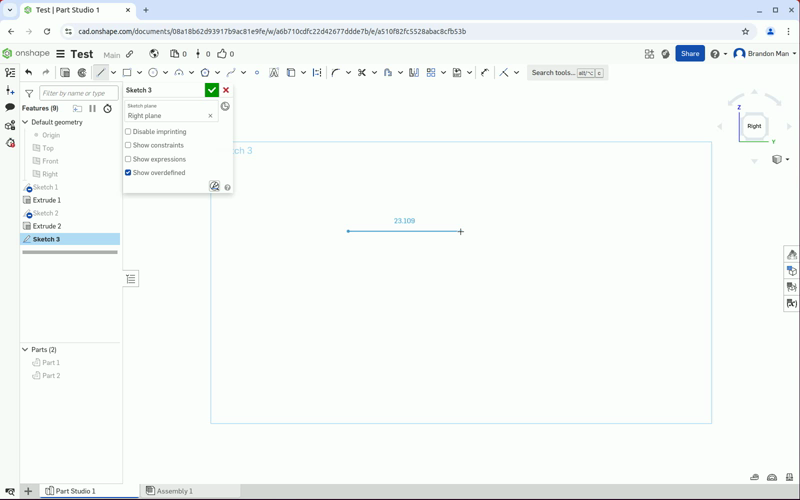
key_down(shift)
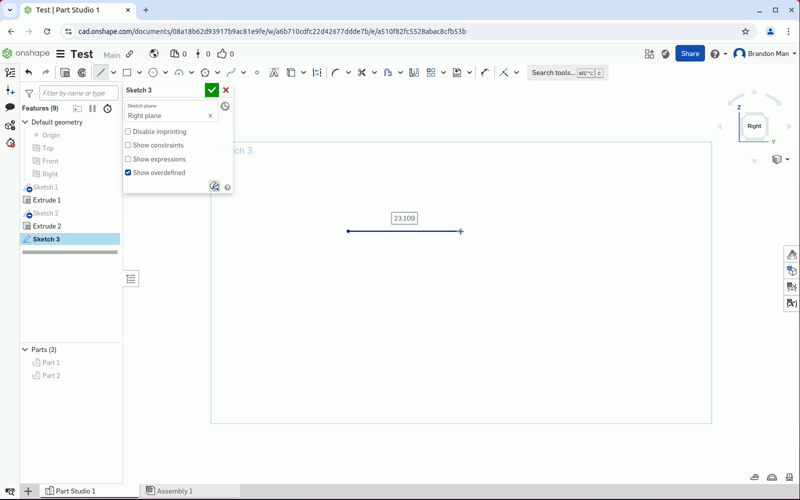
mouse_move(460, 169)
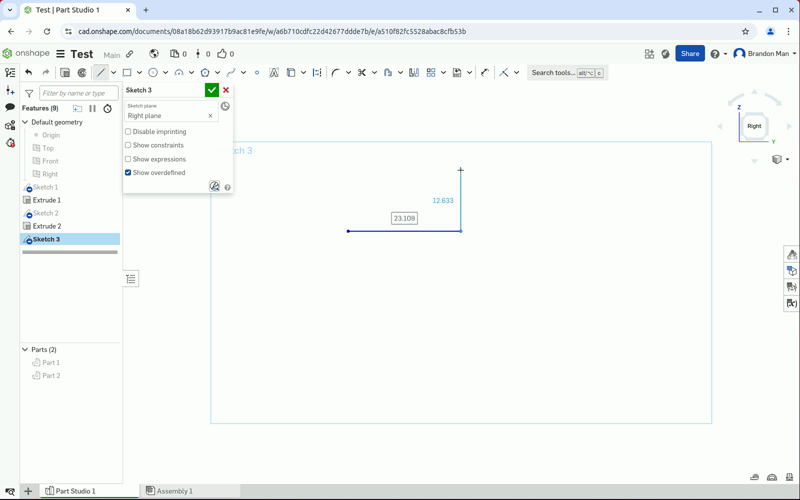
click(460, 169)
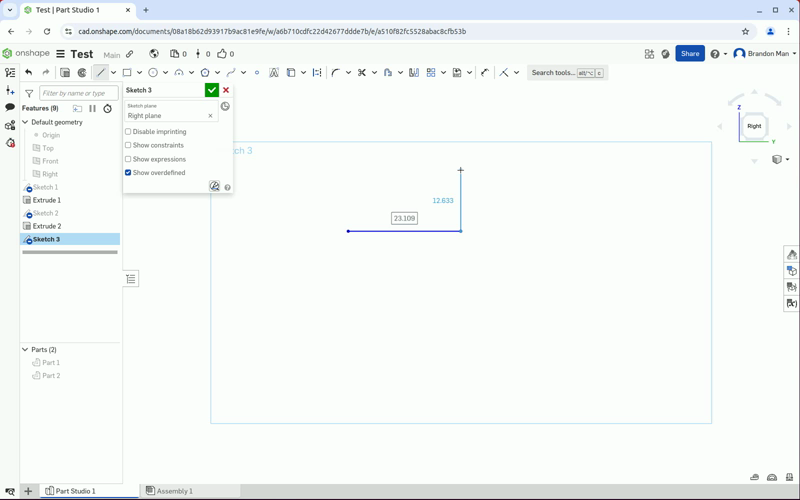
key_up(shift)
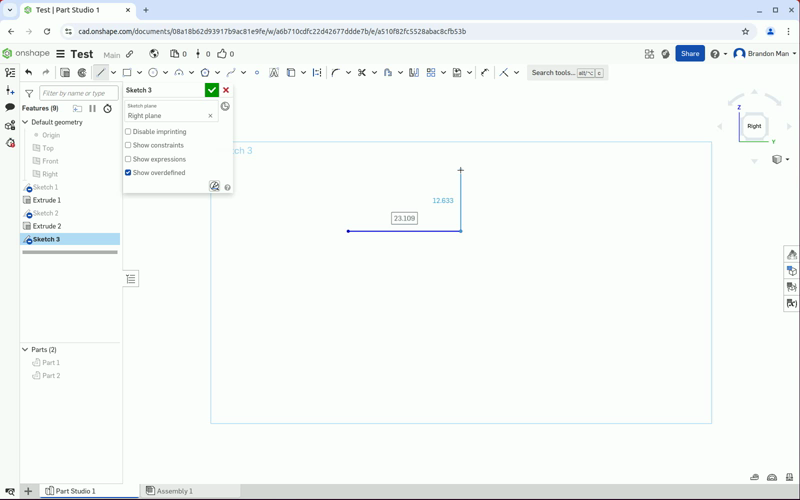
key_down(shift)
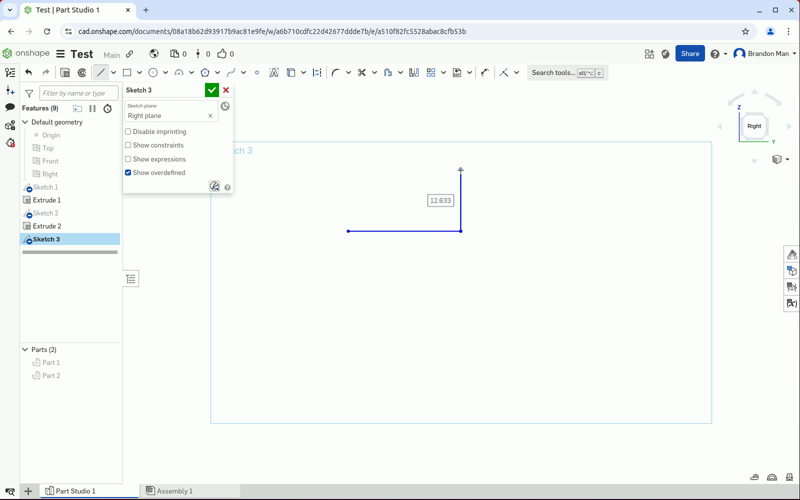
mouse_move(348, 231)
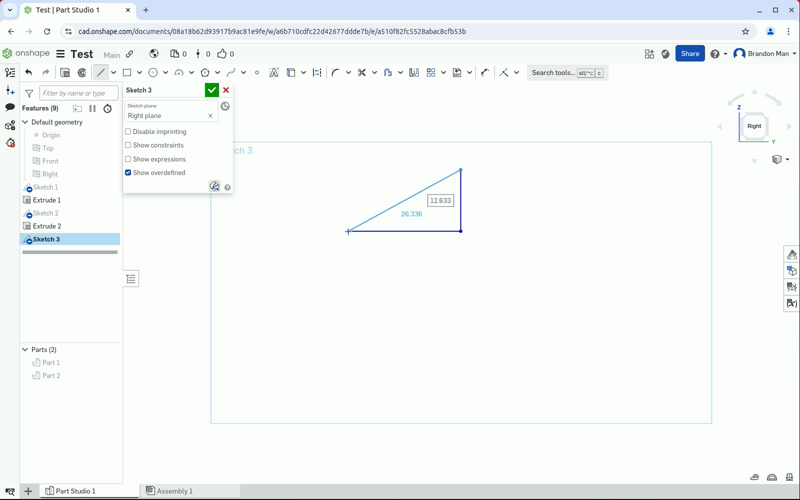
key_up(shift)
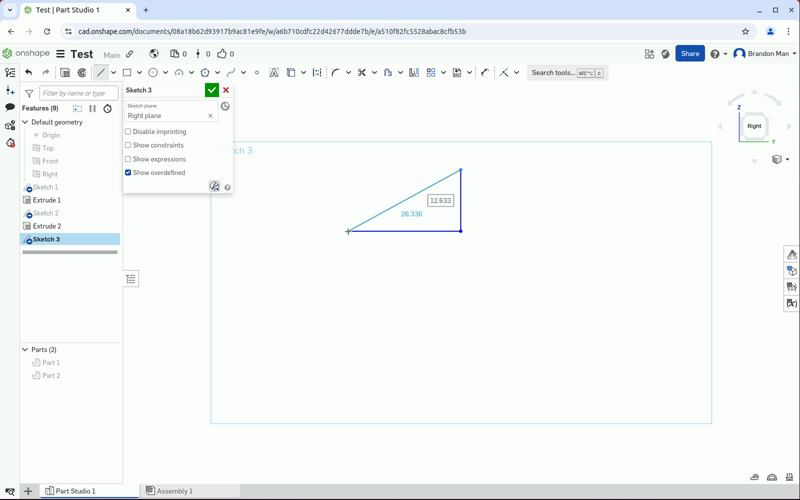
click(348, 231)
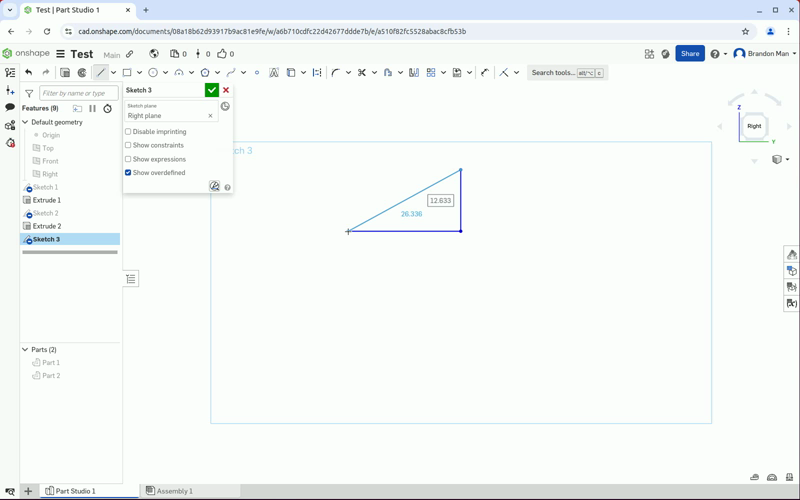
key(esc)
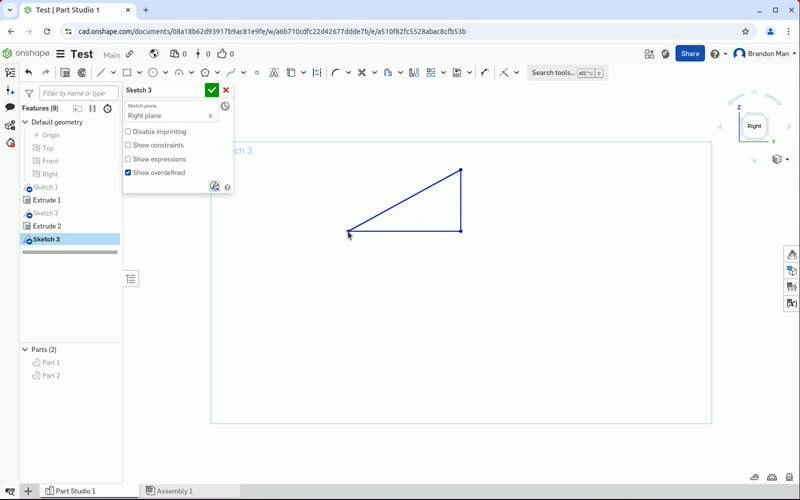
mouse_move(430, 194)
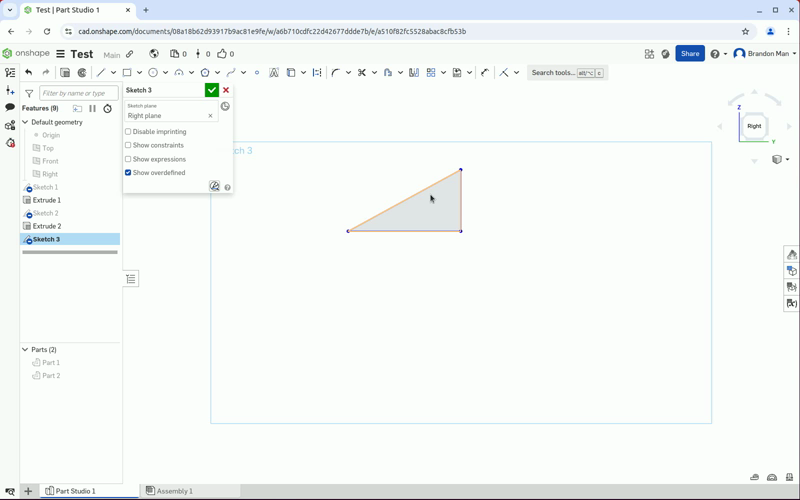
click(430, 194)
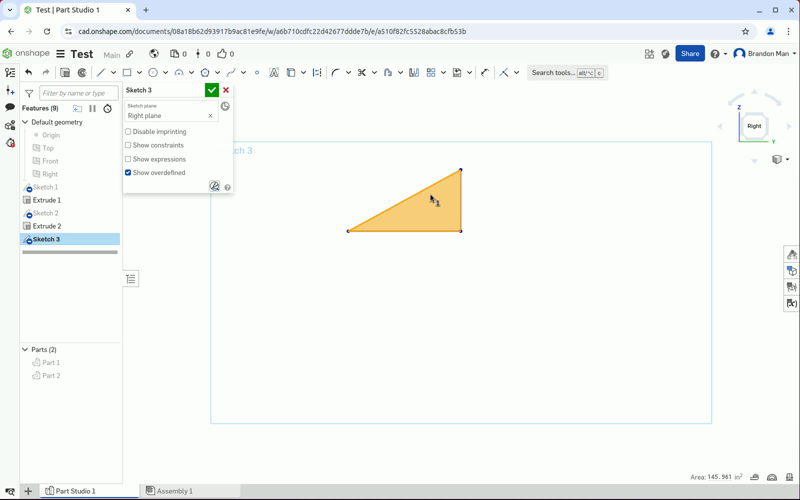
mouse_move(73, 352)
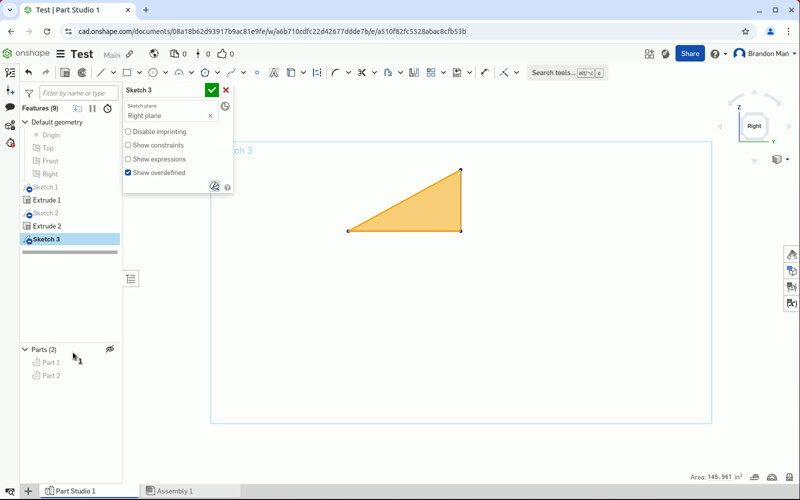
key(shift+y)
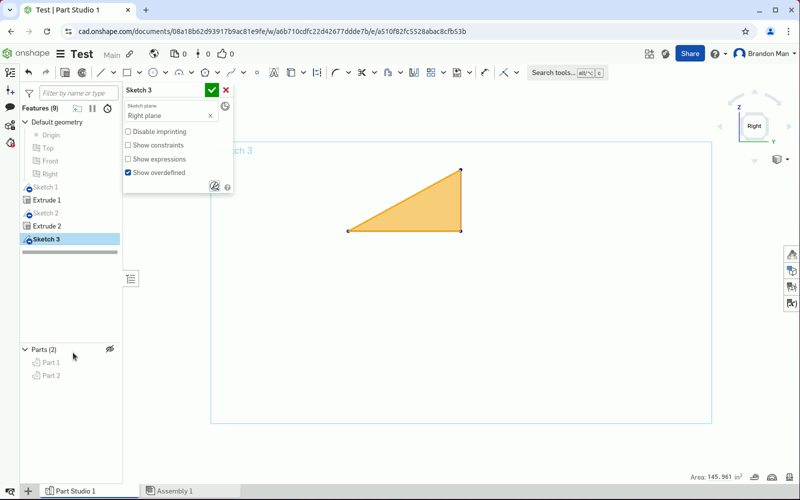
key(shift+e)
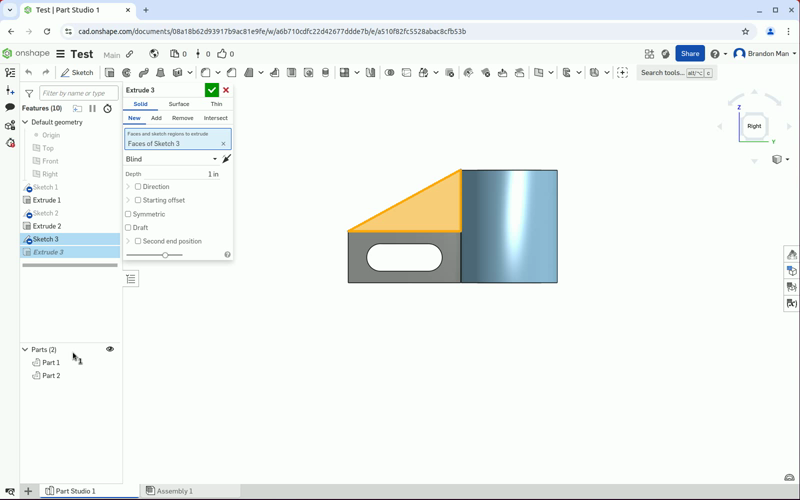
mouse_move(143, 106)
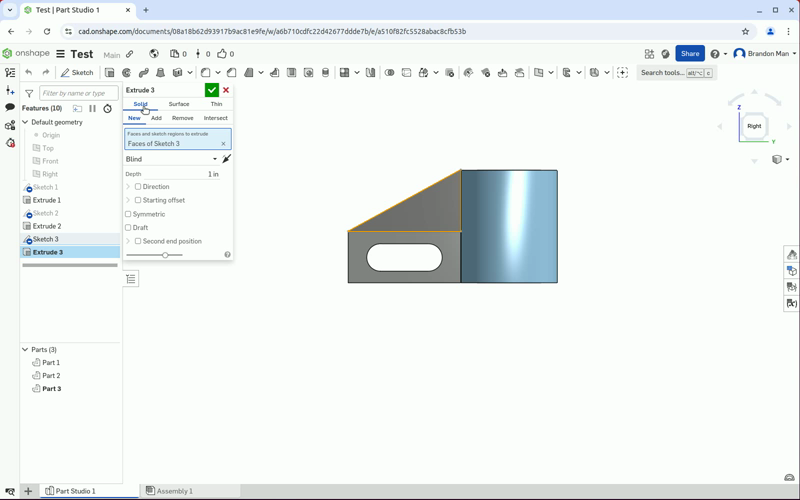
click(143, 106)
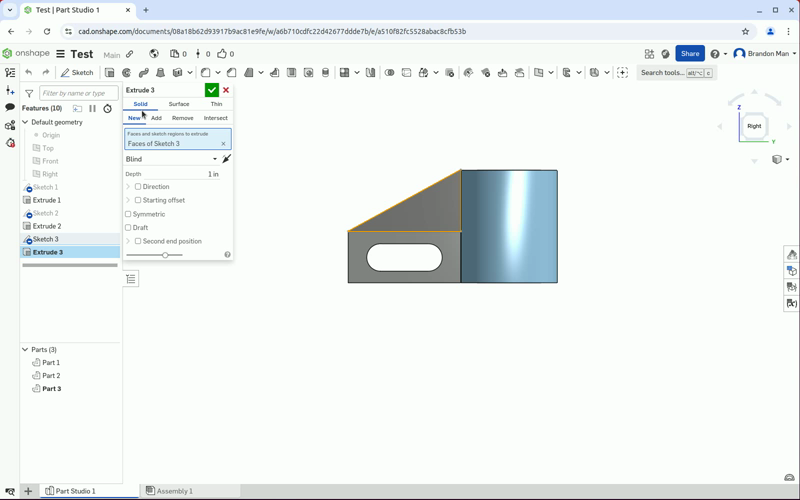
mouse_move(137, 120)
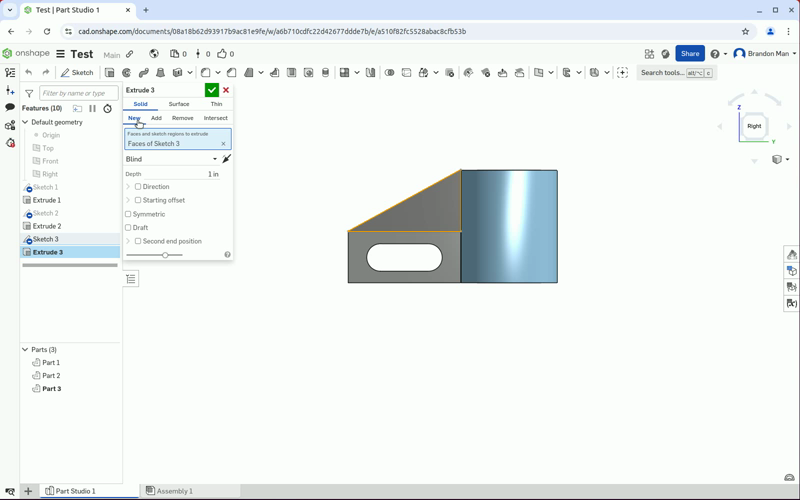
click(137, 120)
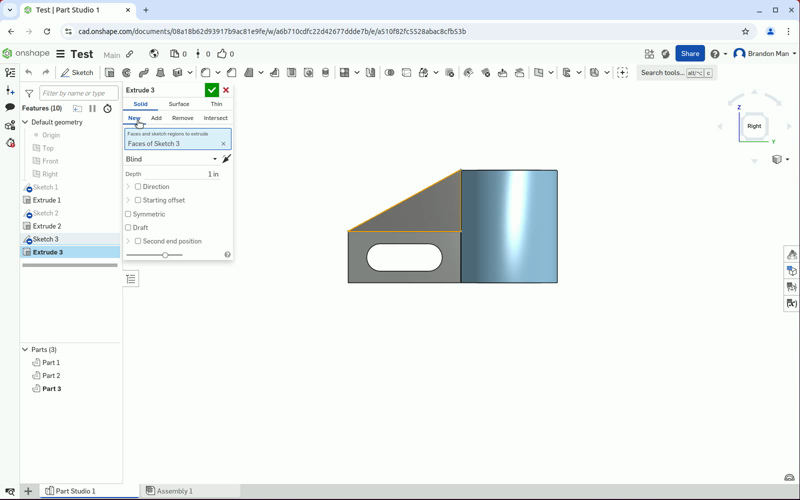
key(tab, 4)
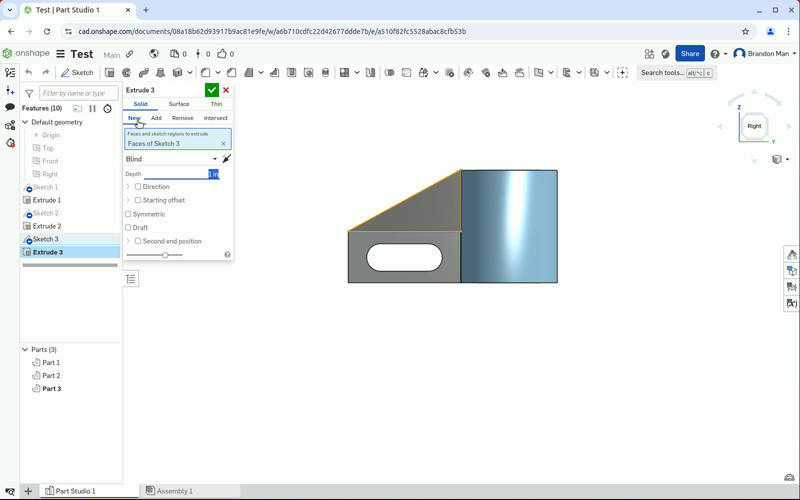
text(4.092)
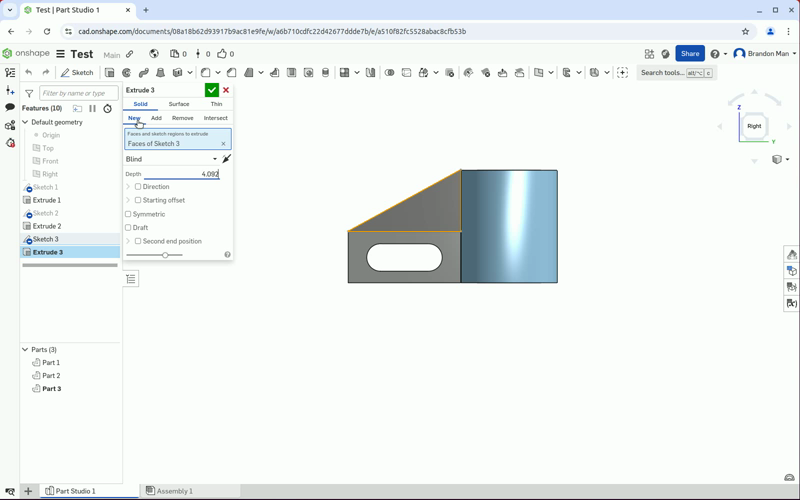
key(enter)
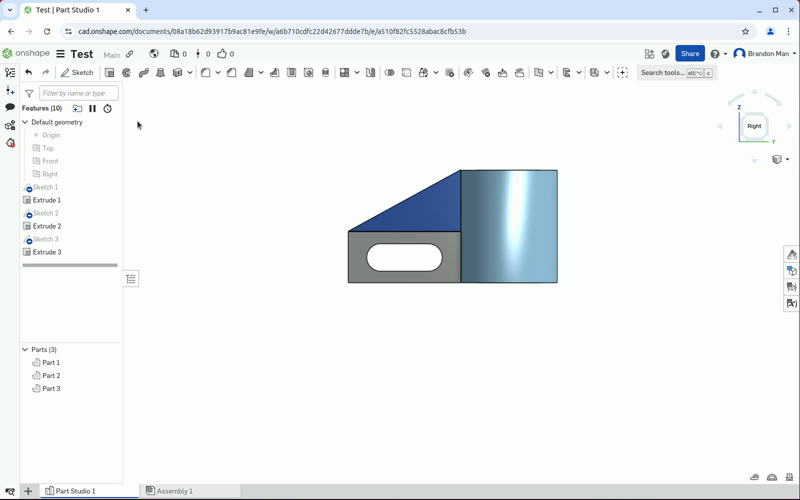
key(shift+h)
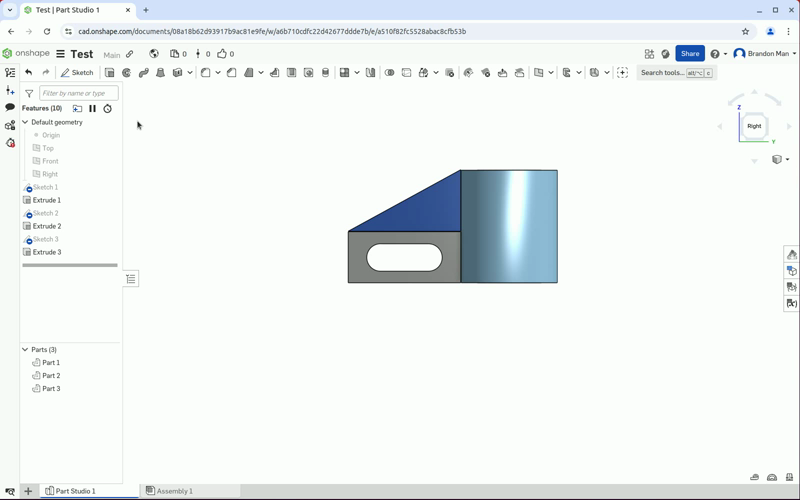
key(shift+h)
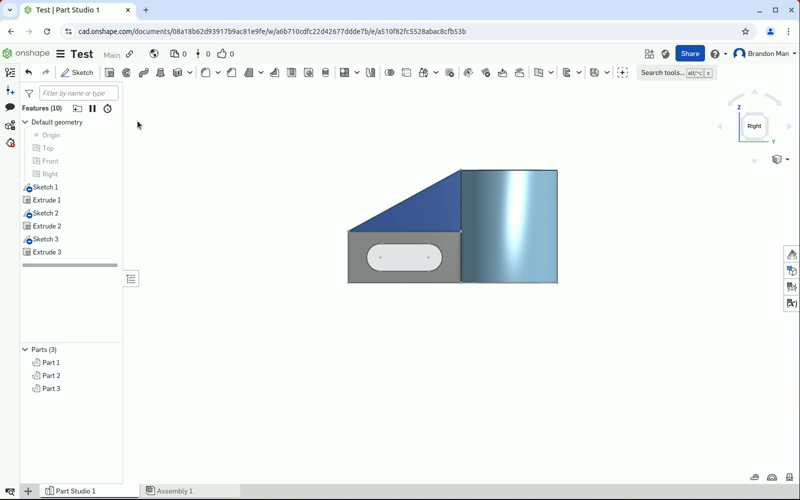
key(shift+7)
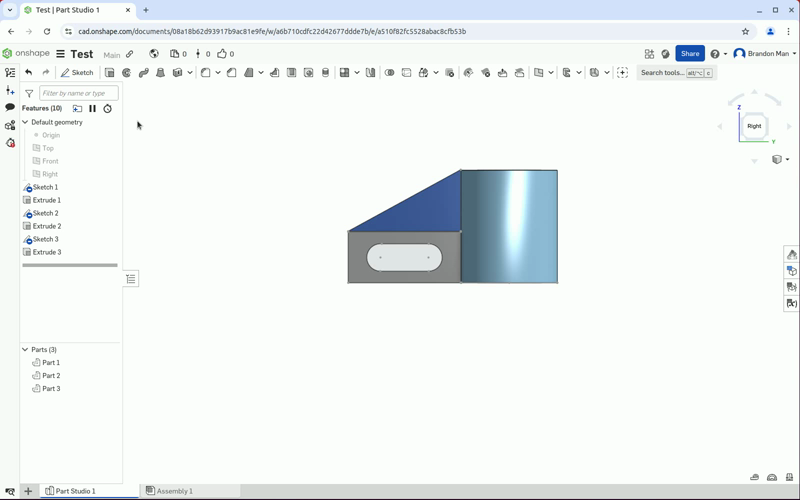
key(right, 2)
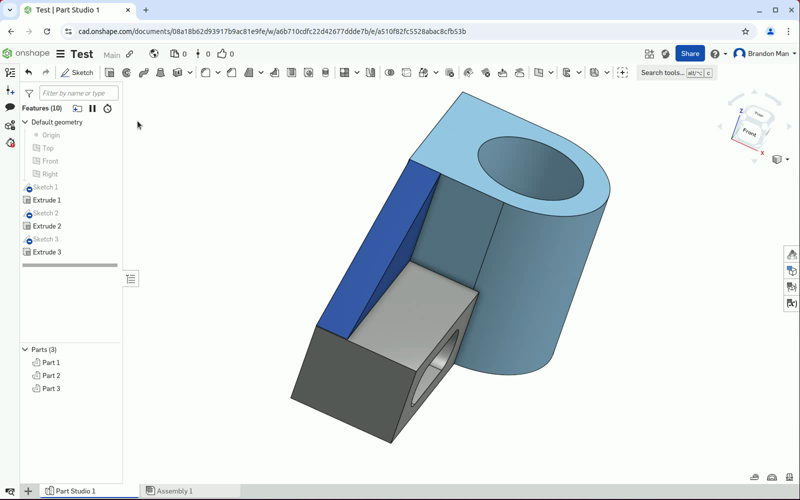
key(down, 2)
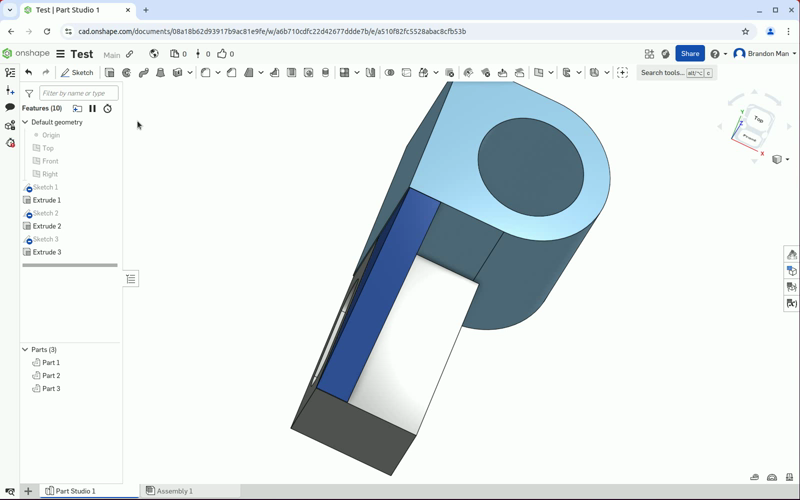
key(up, 2)
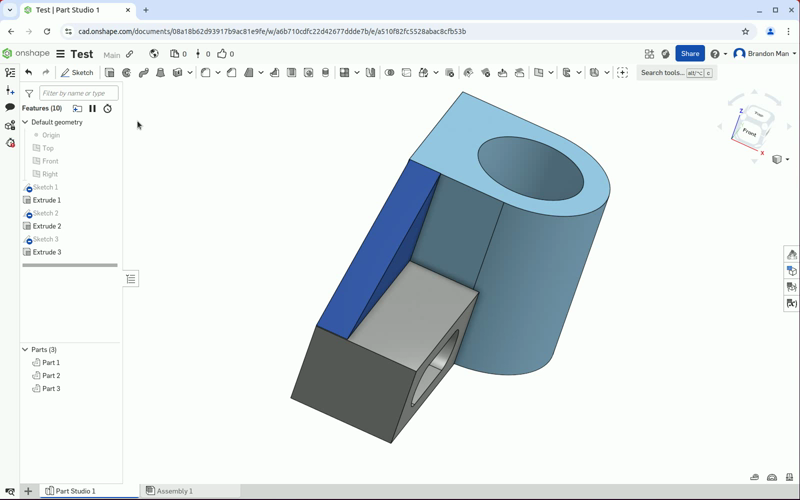
key(left, 2)
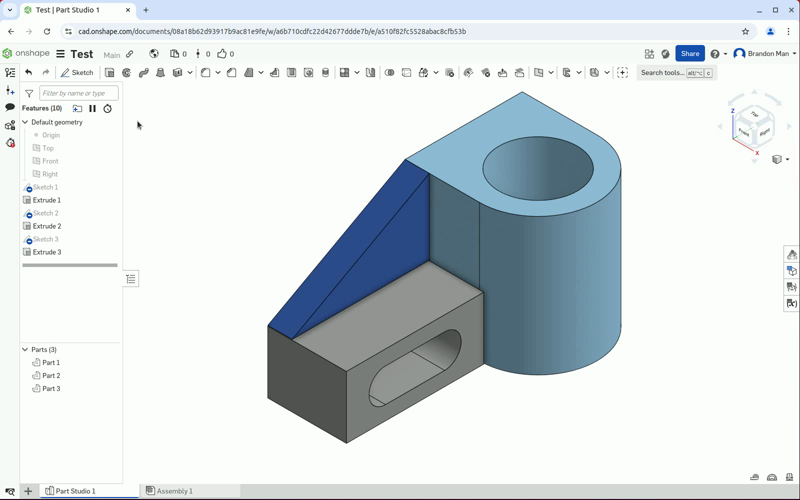
mouse_move(73, 189)
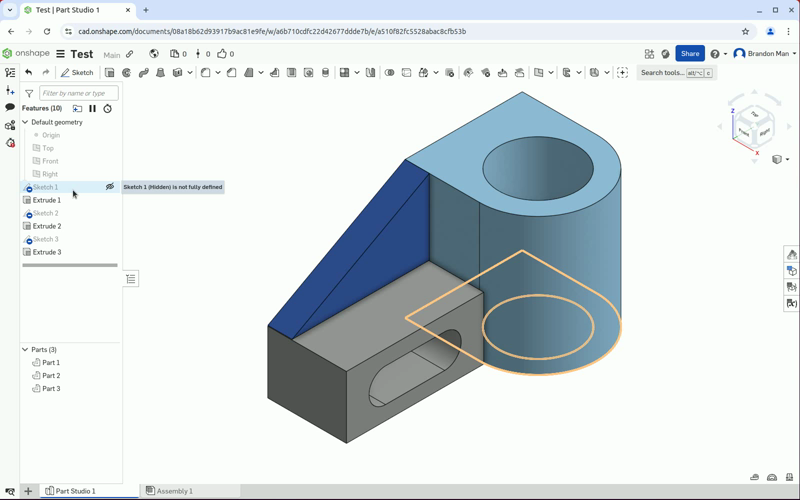
click(73, 189)